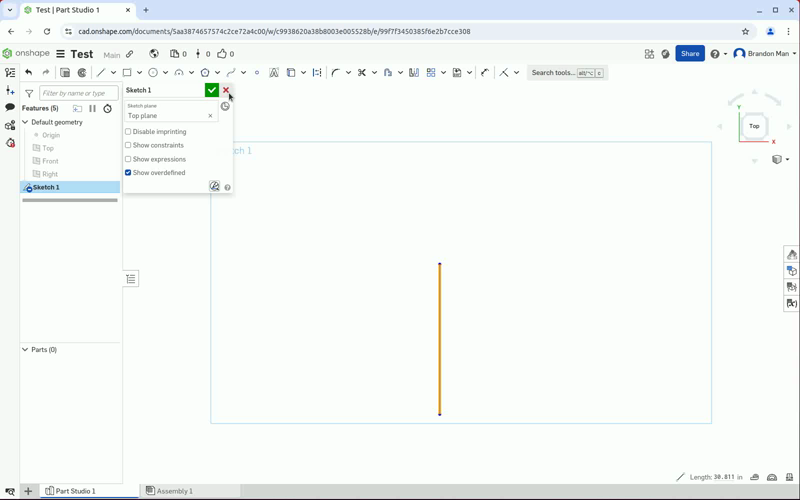
key(shift+h)
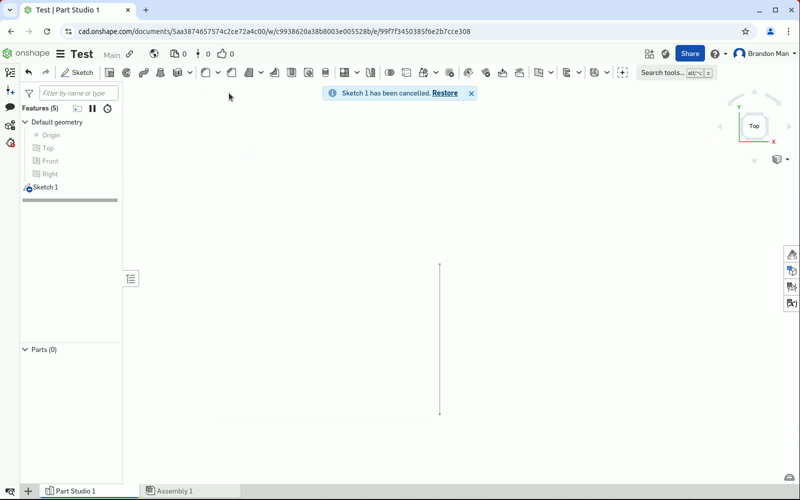
key(shift+s)
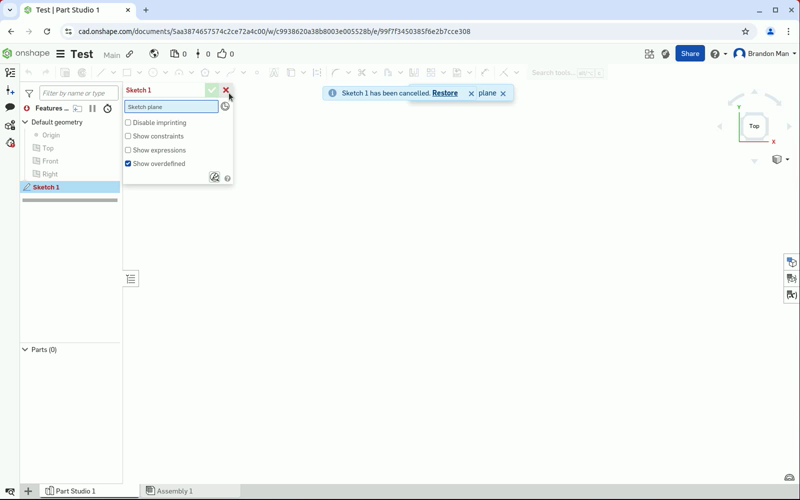
mouse_move(73, 150)
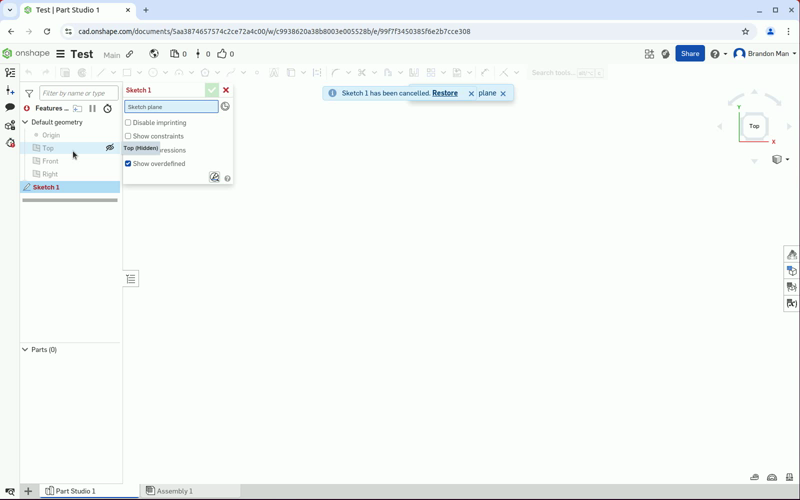
click(73, 150)
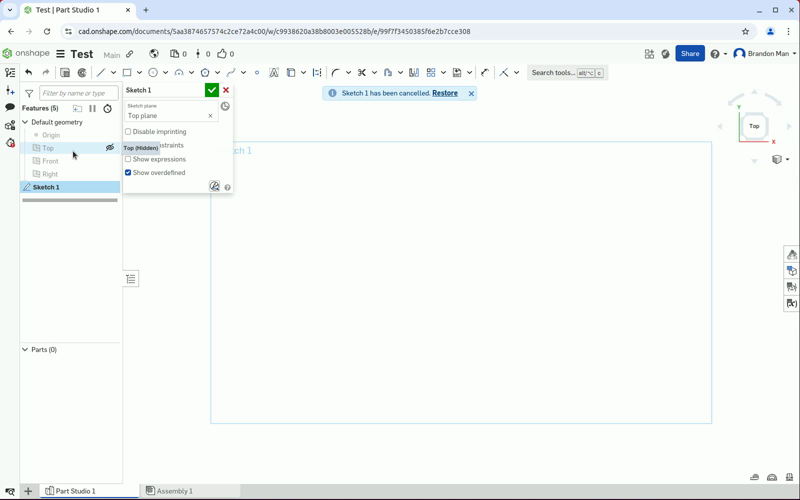
mouse_move(73, 352)
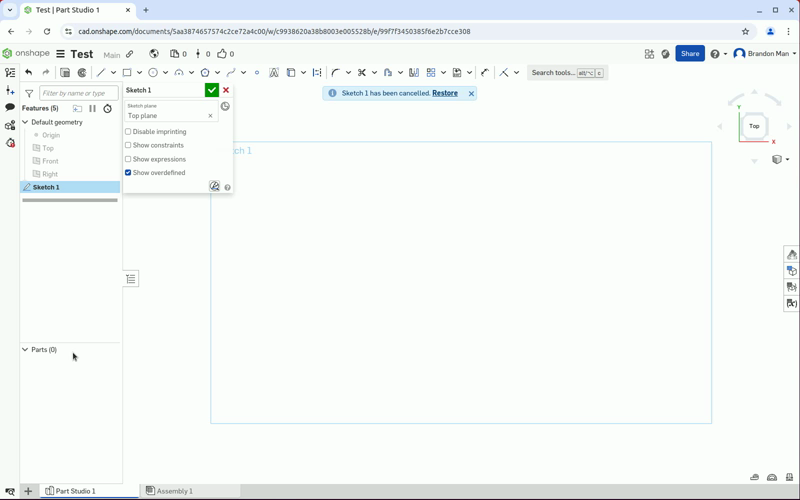
key(y)
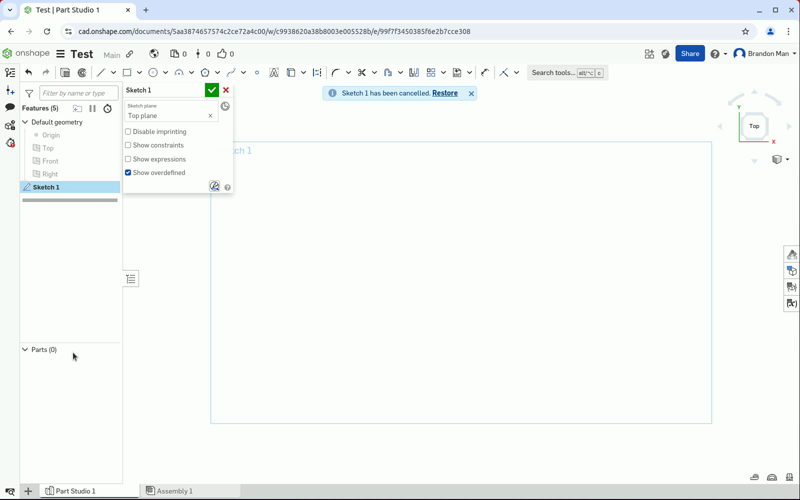
key(l)
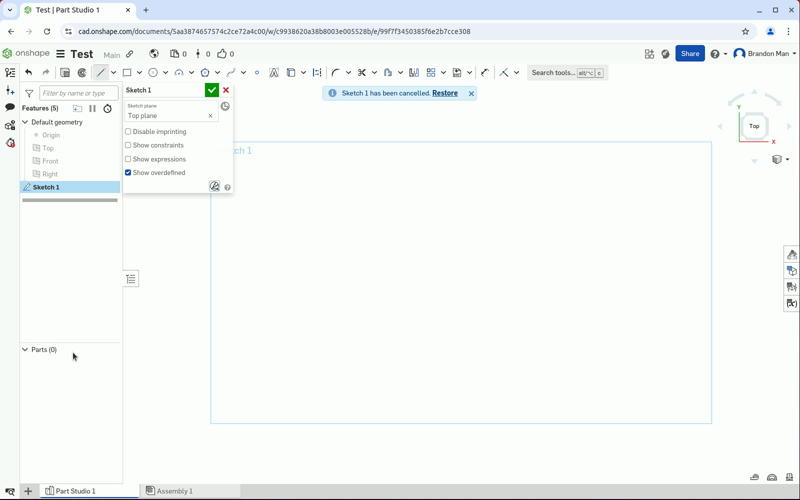
key_down(shift)
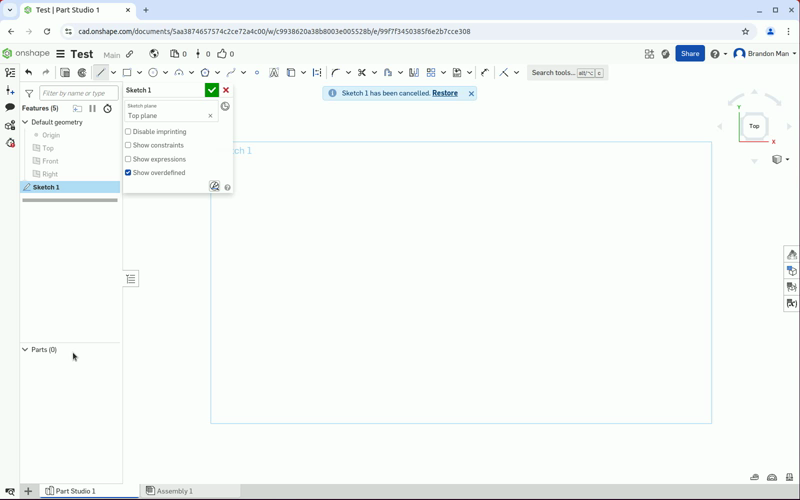
mouse_move(348, 210)
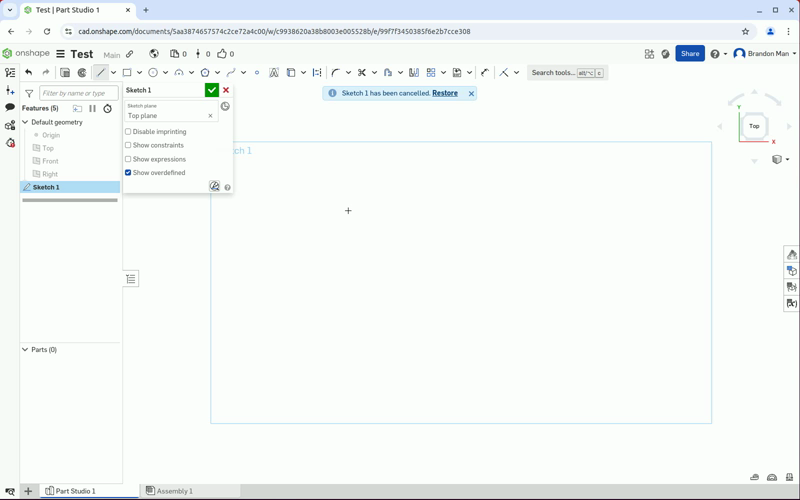
click(348, 210)
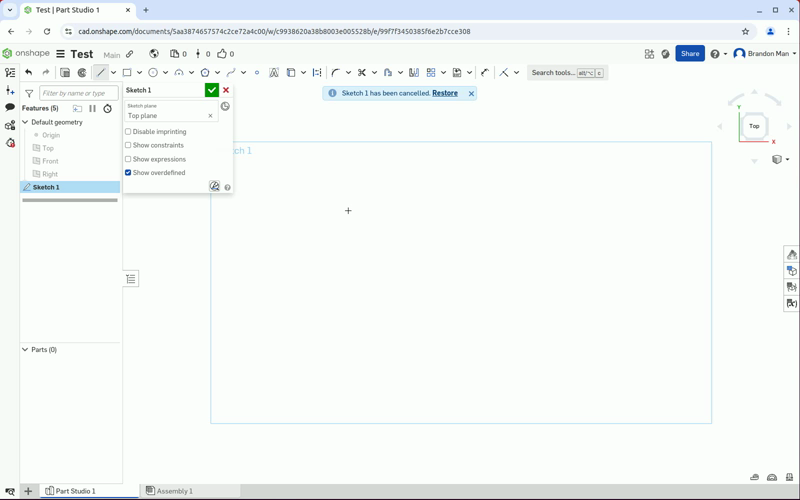
key_up(shift)
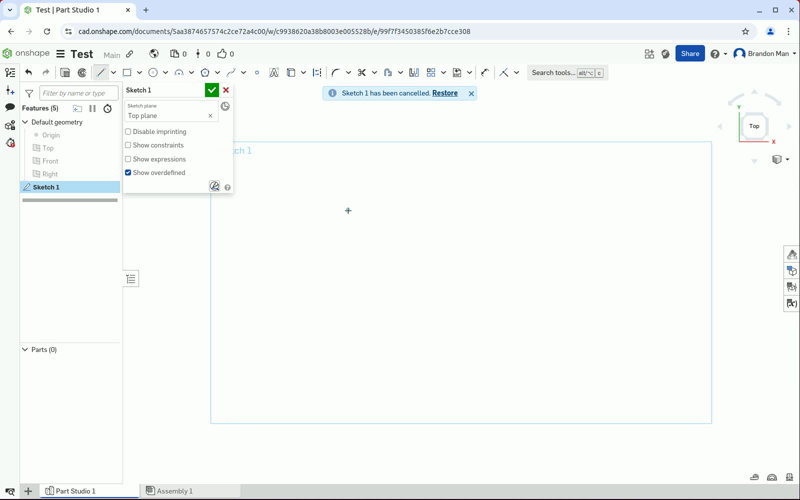
key_down(shift)
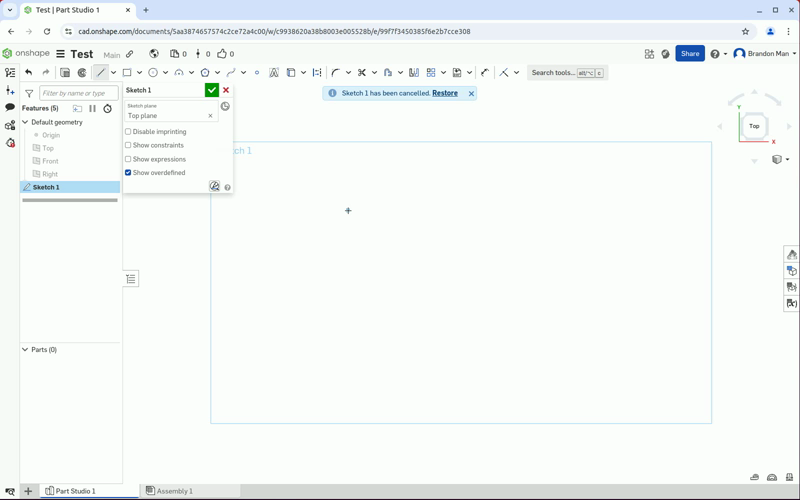
mouse_move(430, 210)
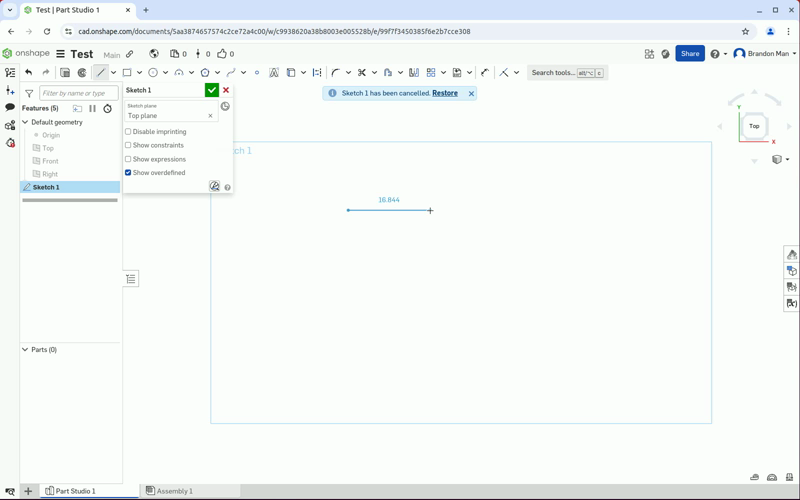
click(430, 210)
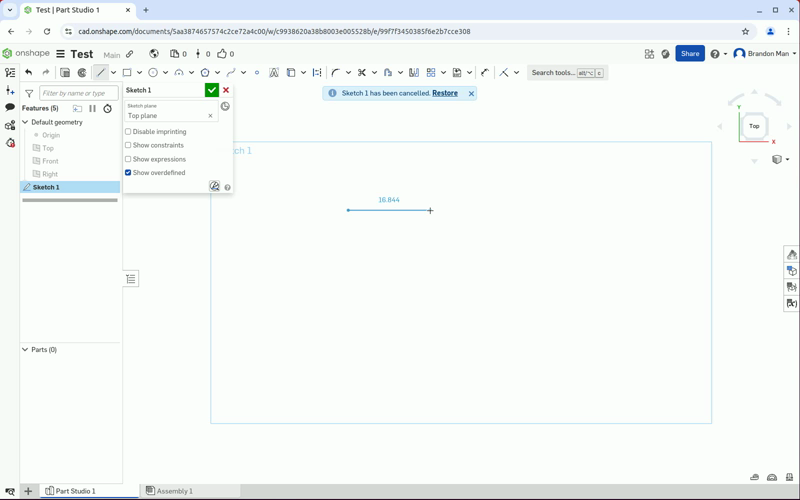
key_up(shift)
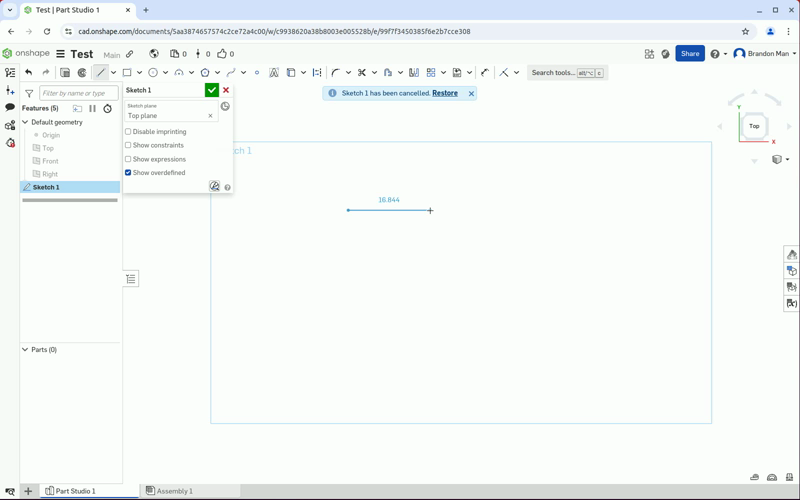
key_down(shift)
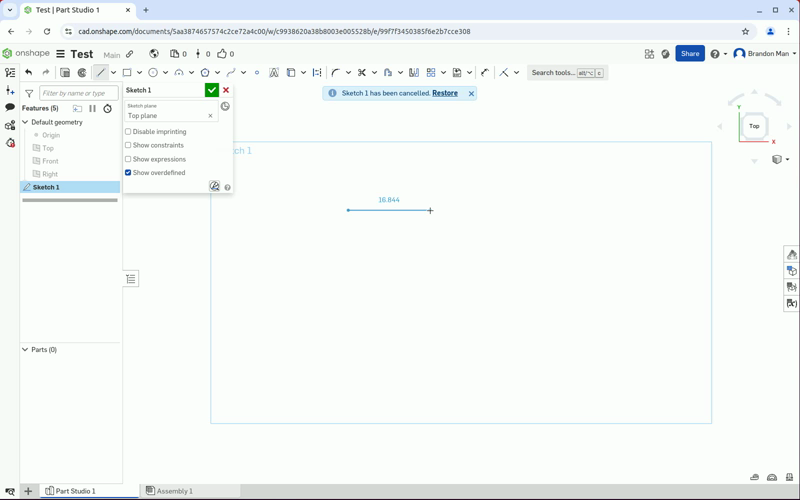
mouse_move(460, 210)
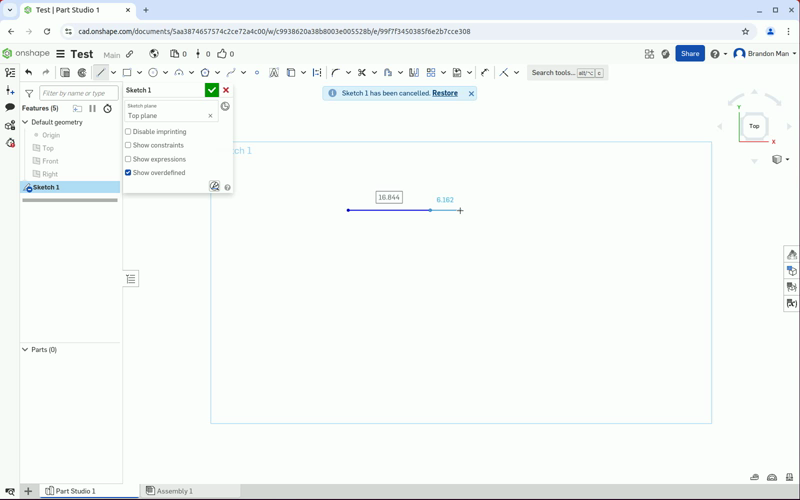
mouse_move(430, 192)
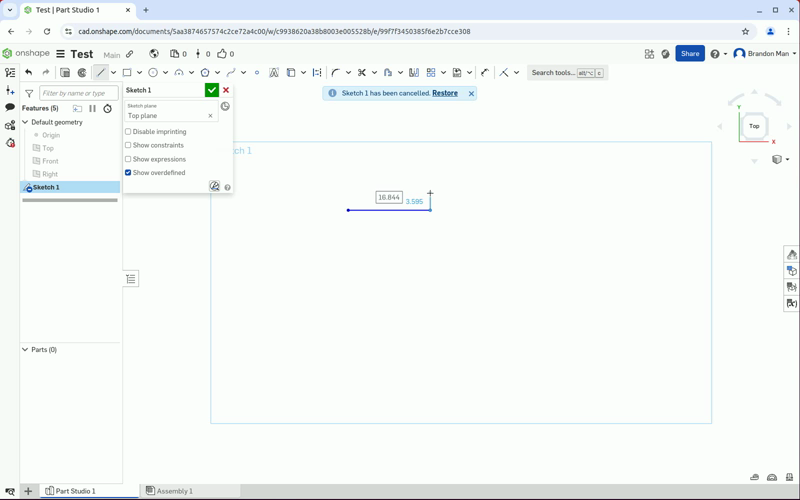
click(430, 192)
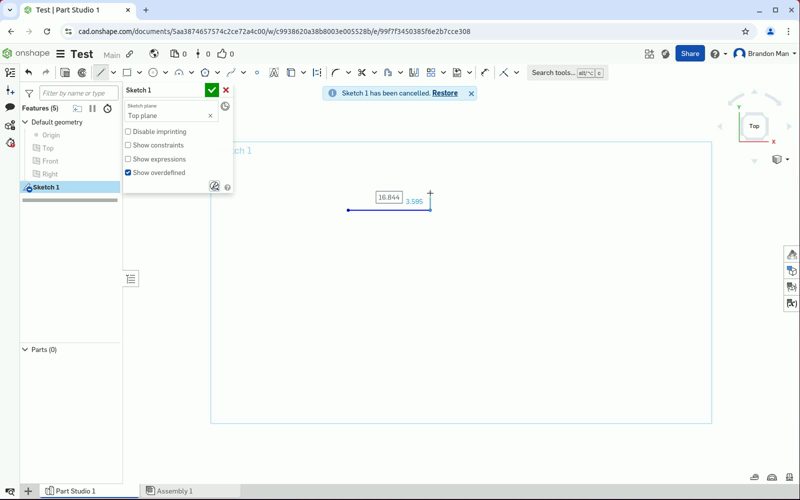
key_up(shift)
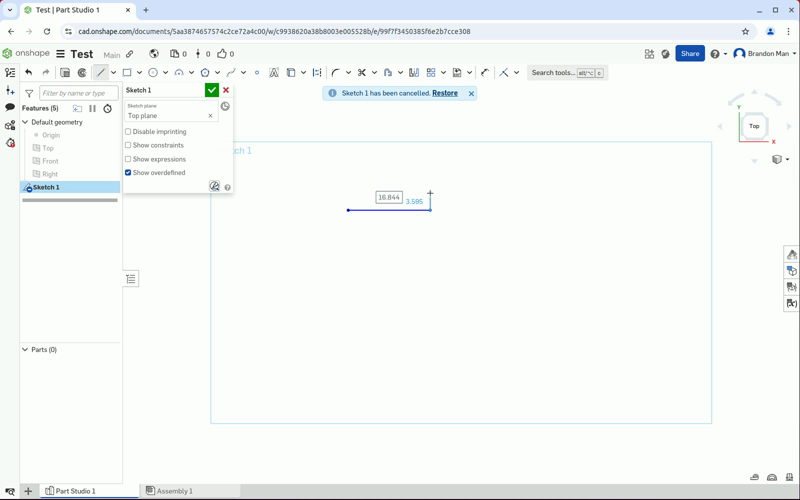
key_down(shift)
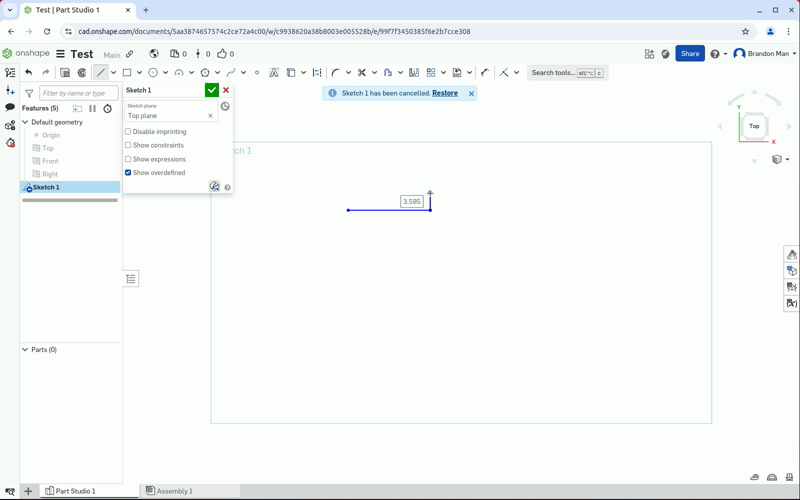
mouse_move(460, 192)
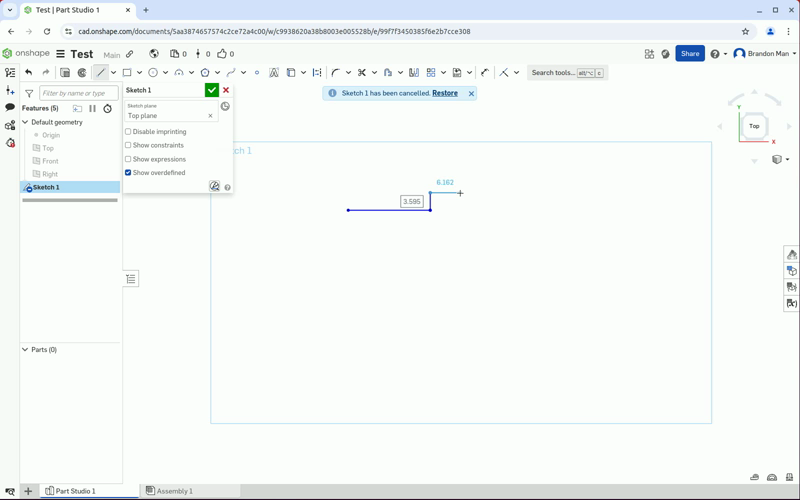
mouse_move(429, 192)
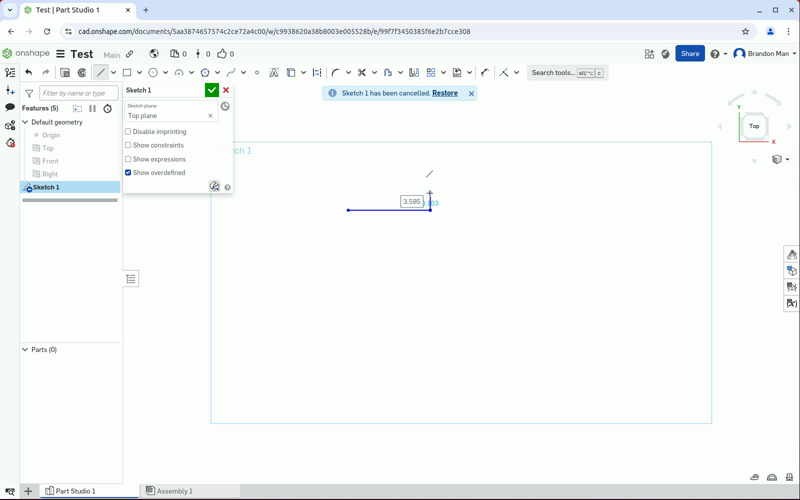
scroll(6)
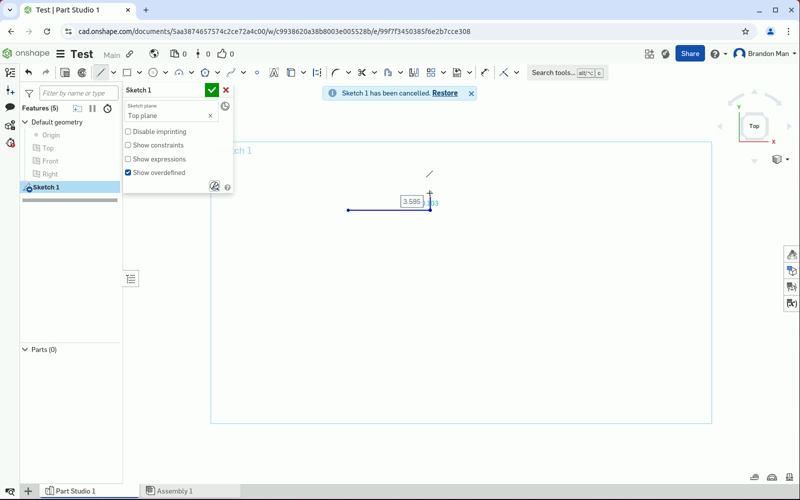
scroll(6)
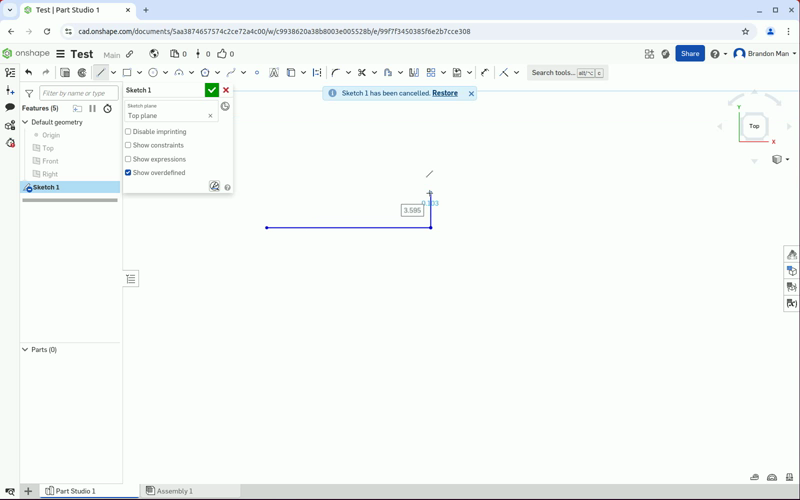
scroll(6)
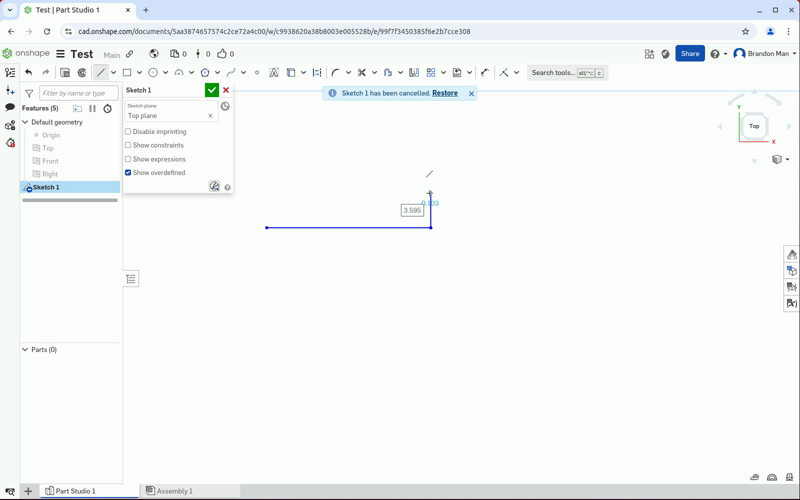
scroll(6)
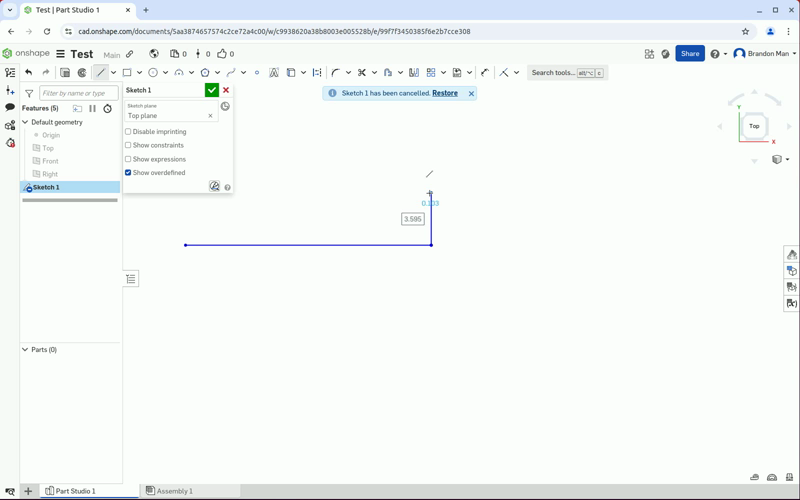
scroll(6)
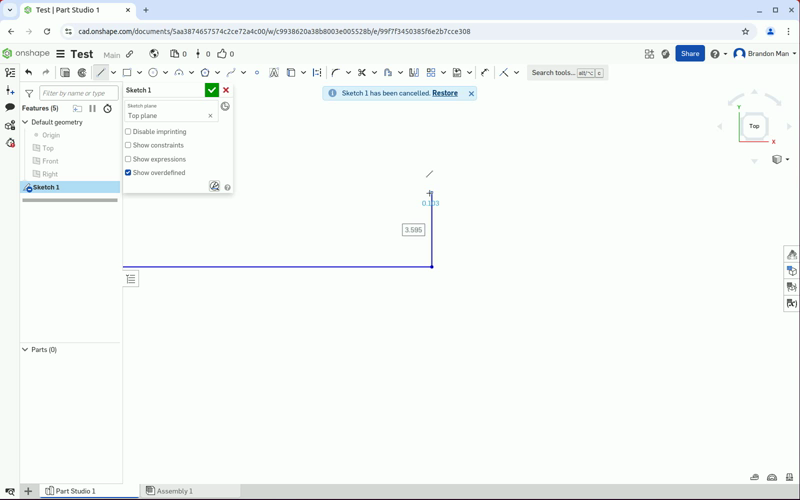
scroll(6)
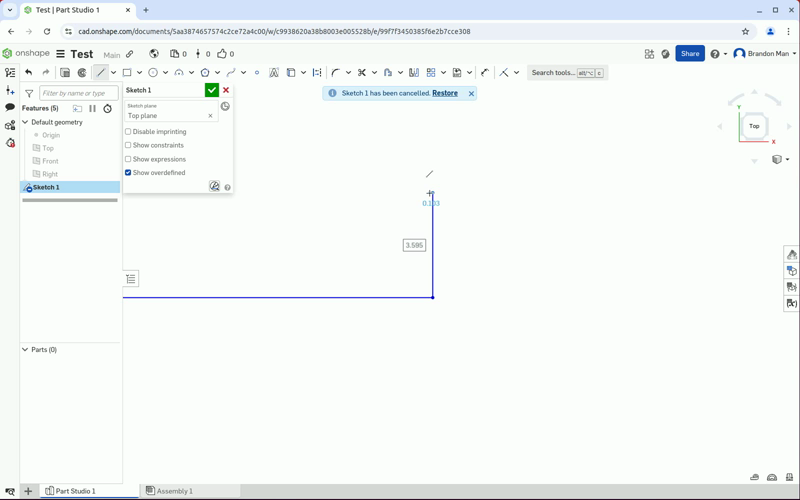
scroll(6)
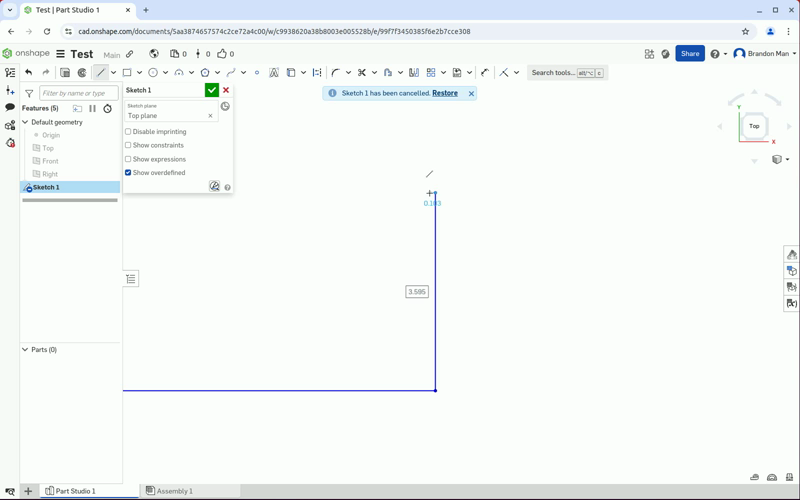
click(429, 192)
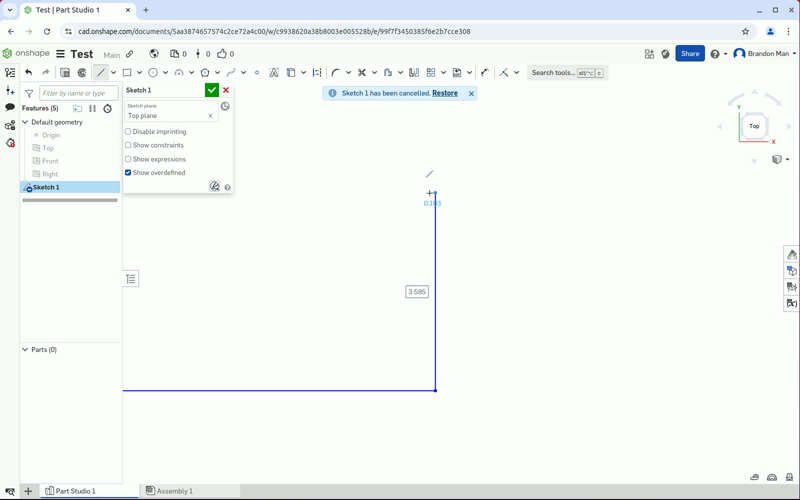
scroll(-6)
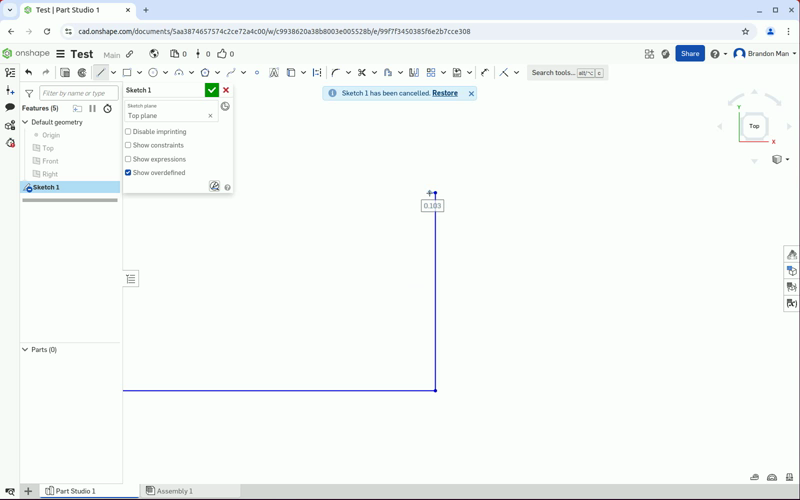
scroll(-6)
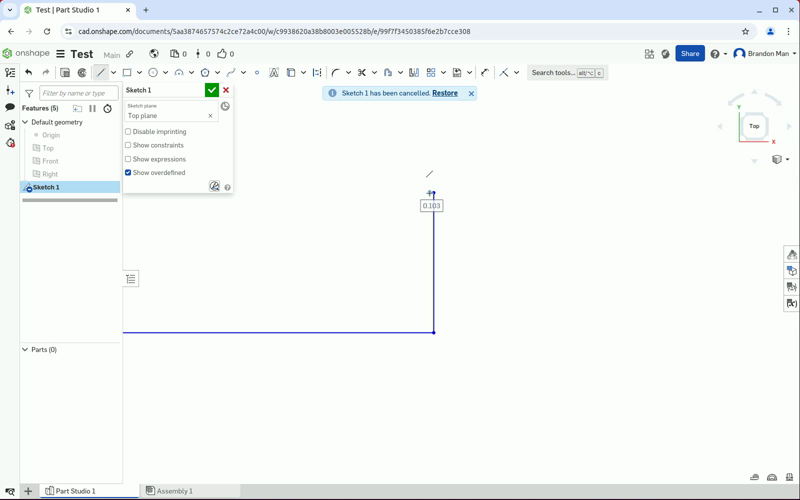
scroll(-6)
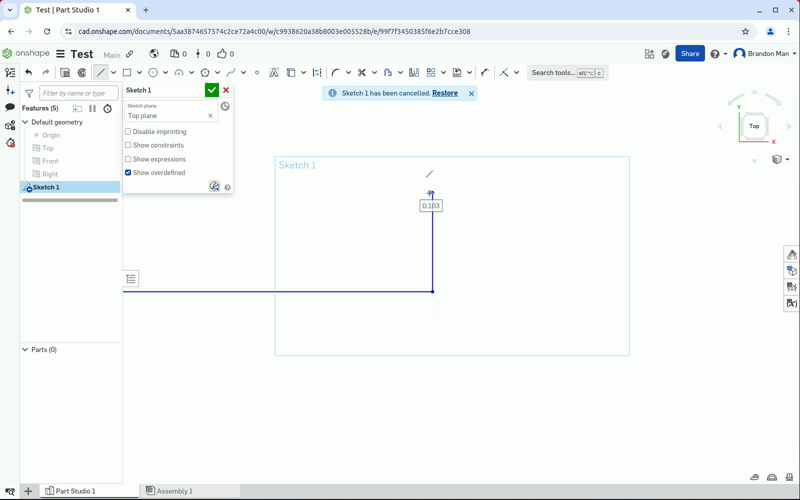
scroll(-6)
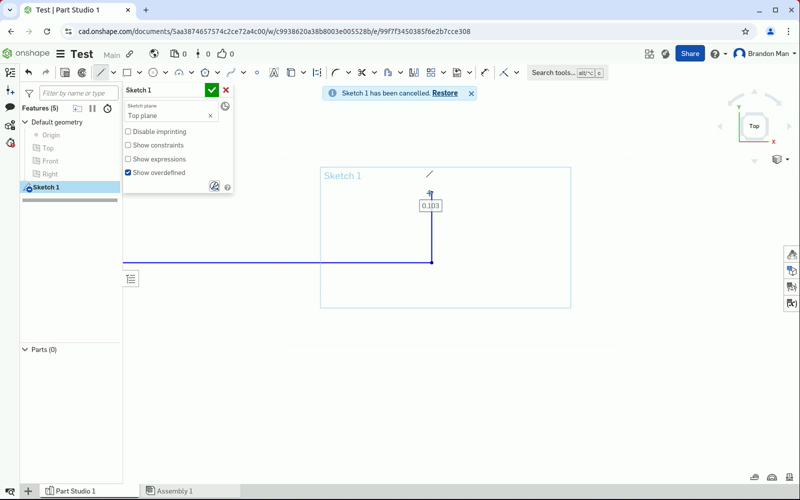
scroll(-6)
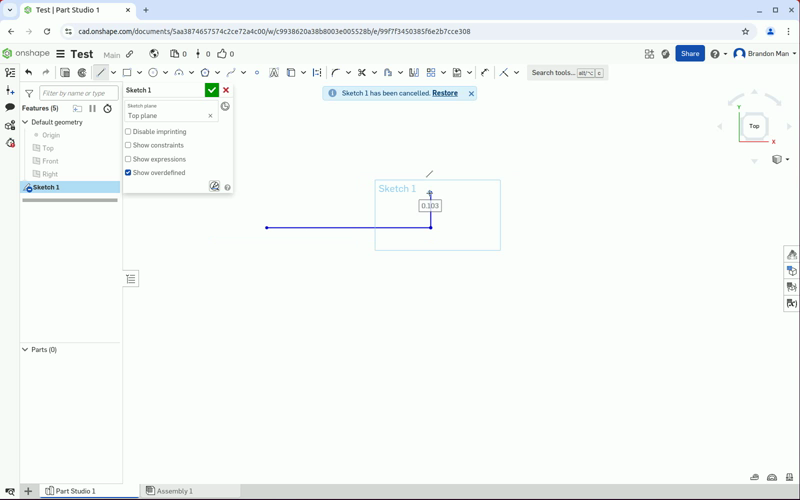
scroll(-6)
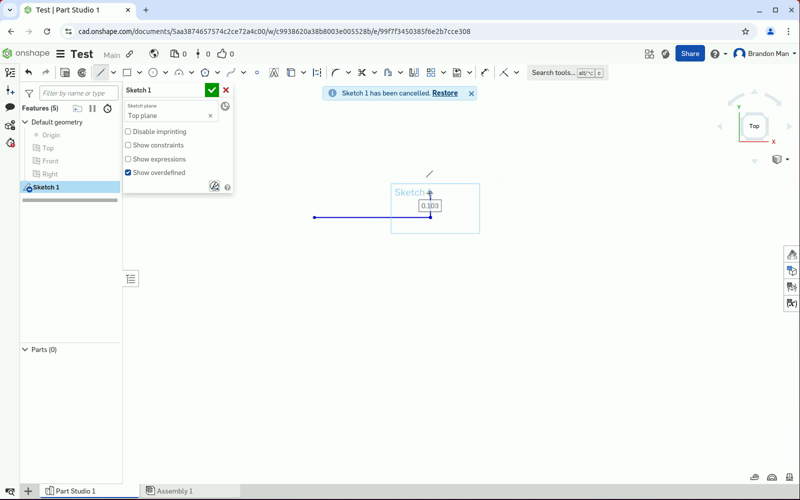
scroll(-6)
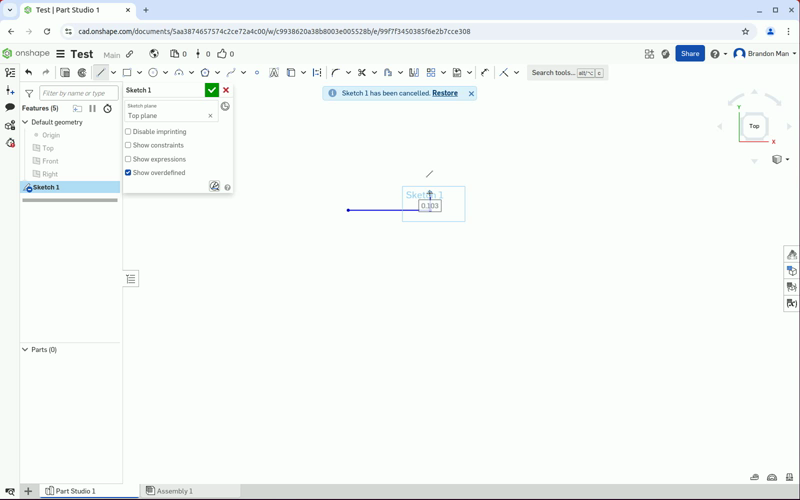
key_up(shift)
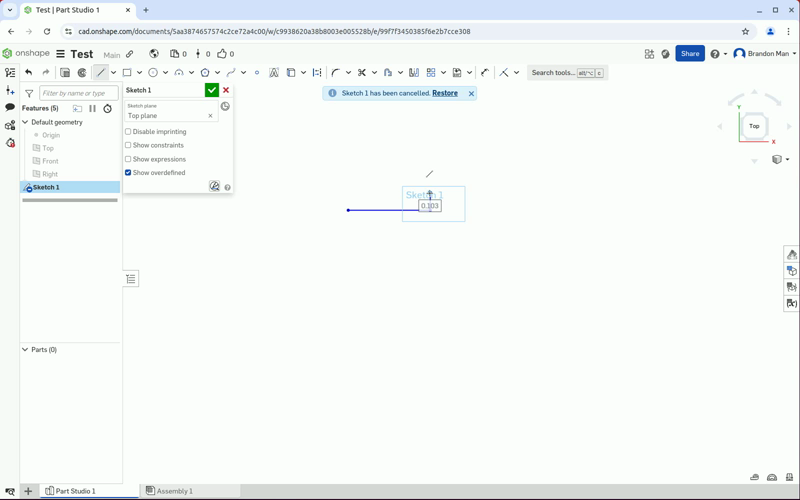
key_down(shift)
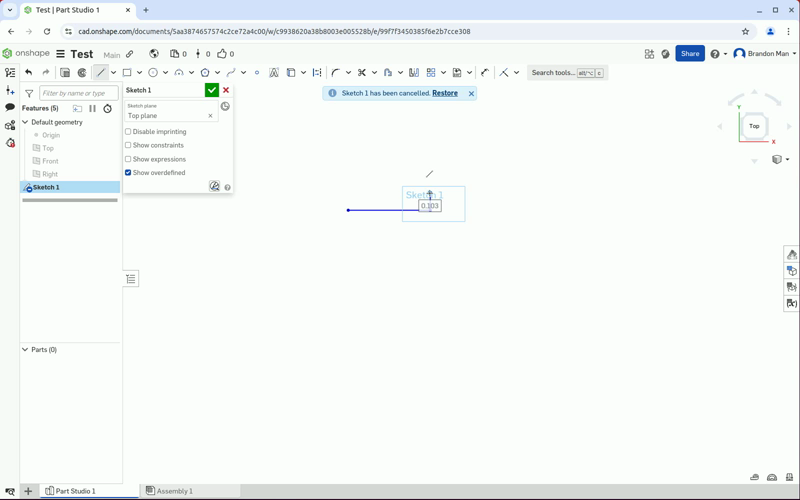
mouse_move(459, 192)
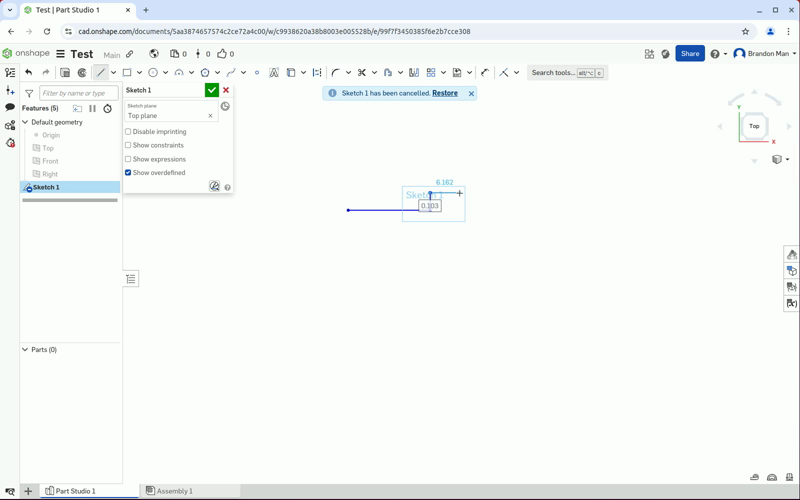
mouse_move(429, 192)
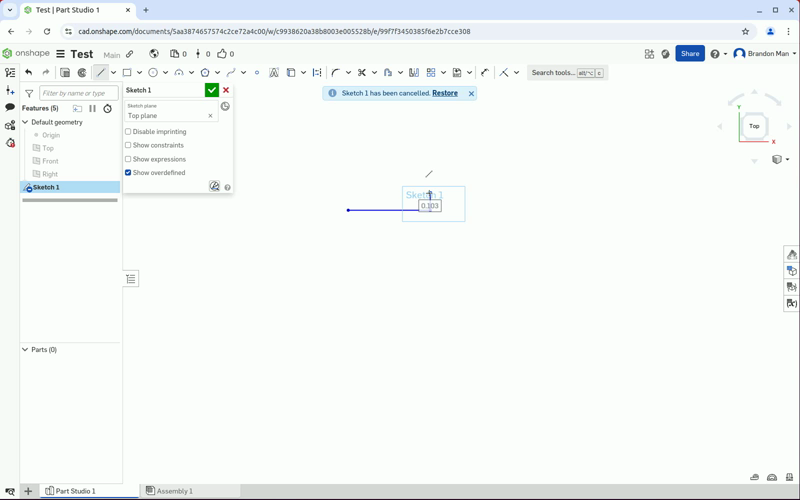
scroll(6)
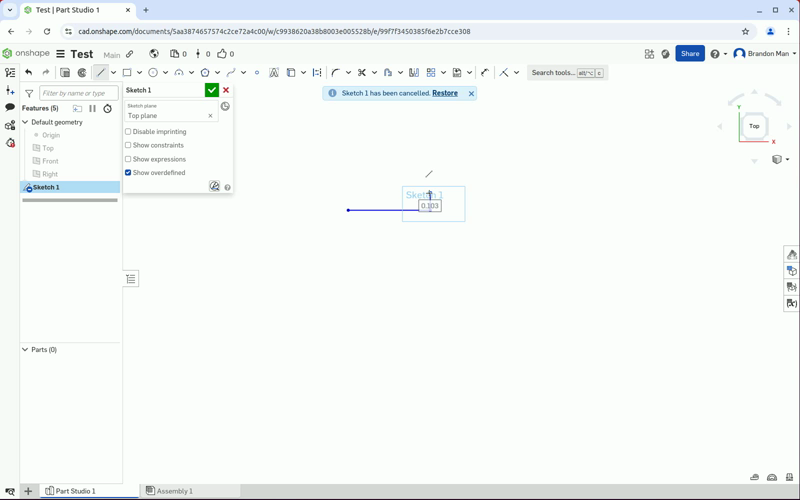
scroll(6)
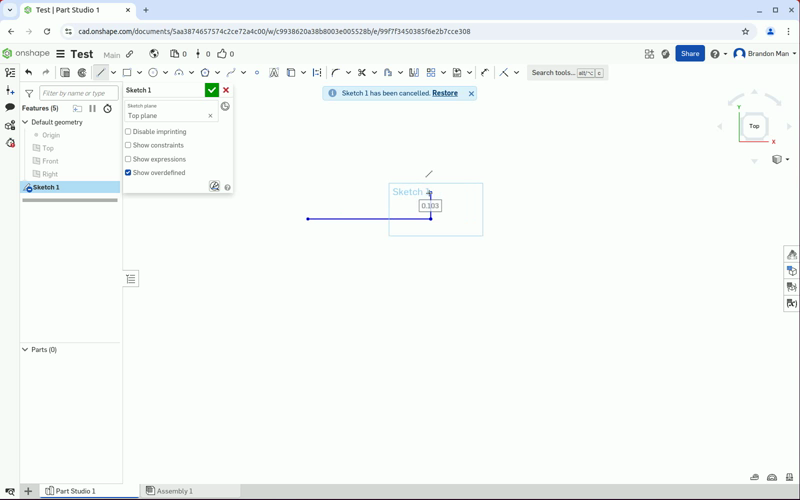
scroll(6)
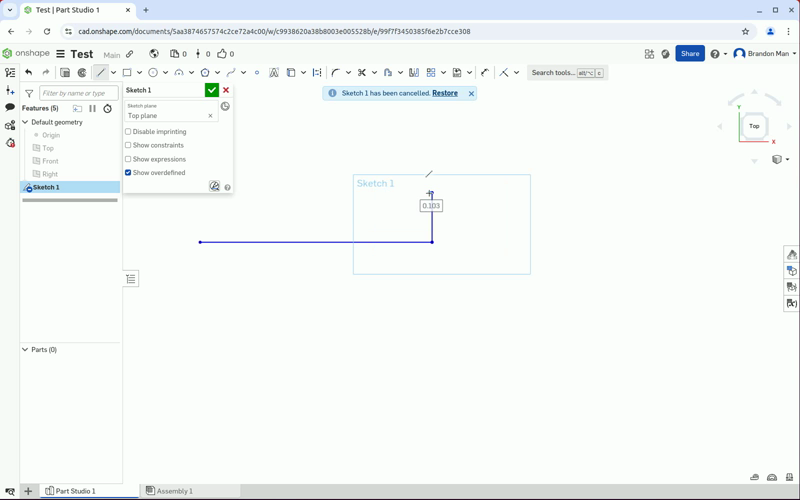
scroll(6)
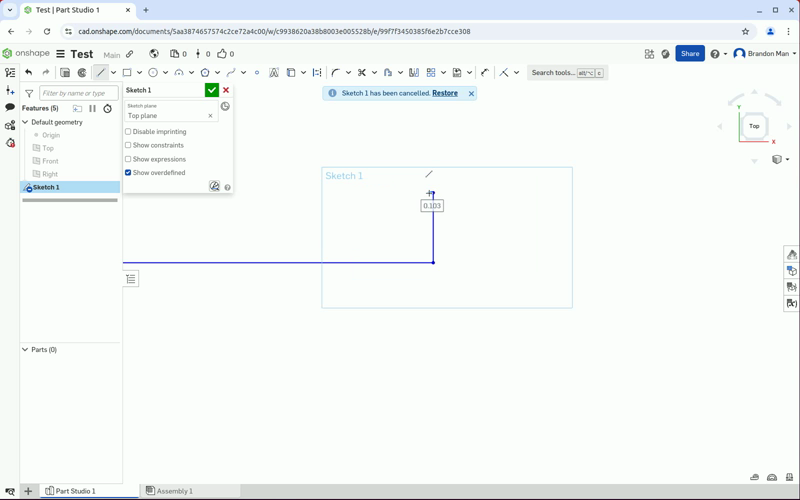
scroll(6)
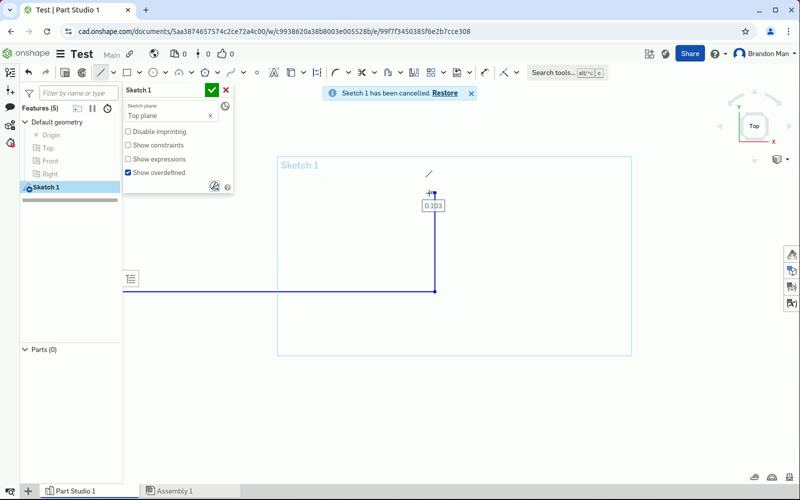
scroll(6)
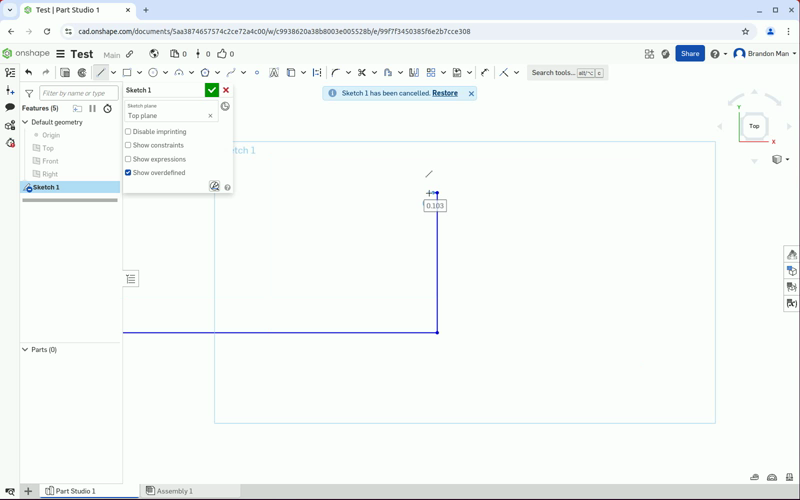
scroll(6)
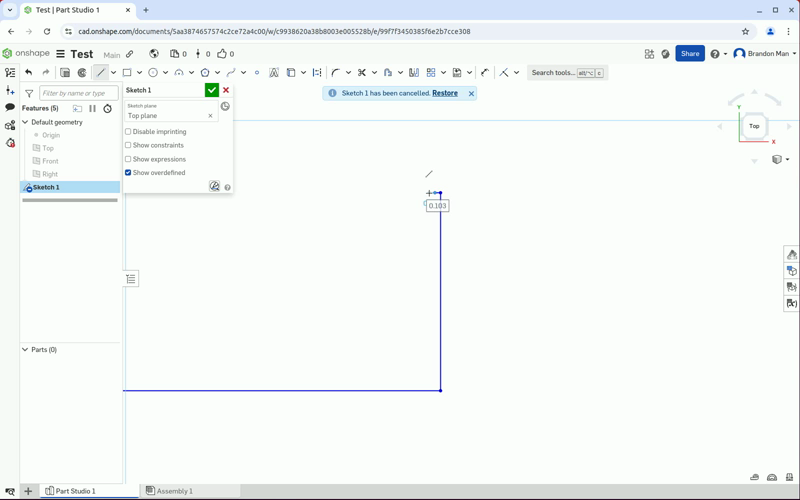
click(429, 192)
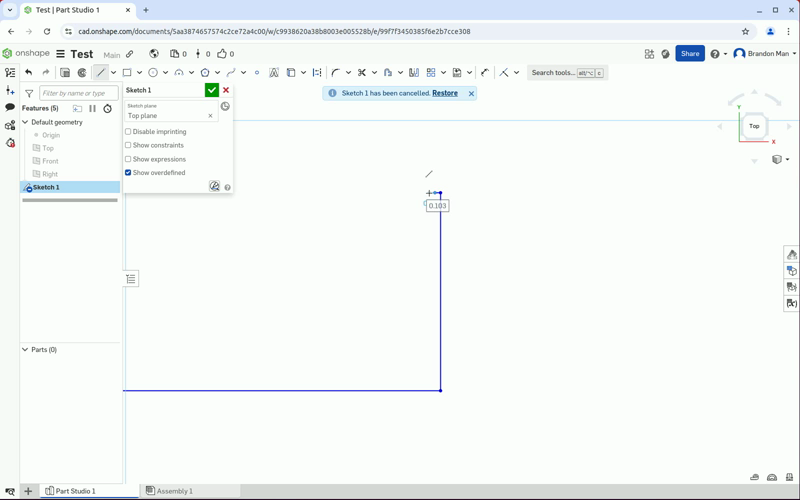
scroll(-6)
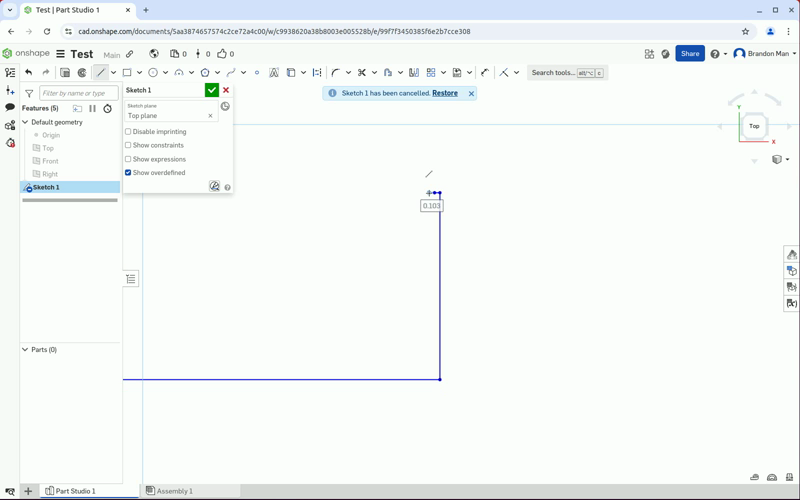
scroll(-6)
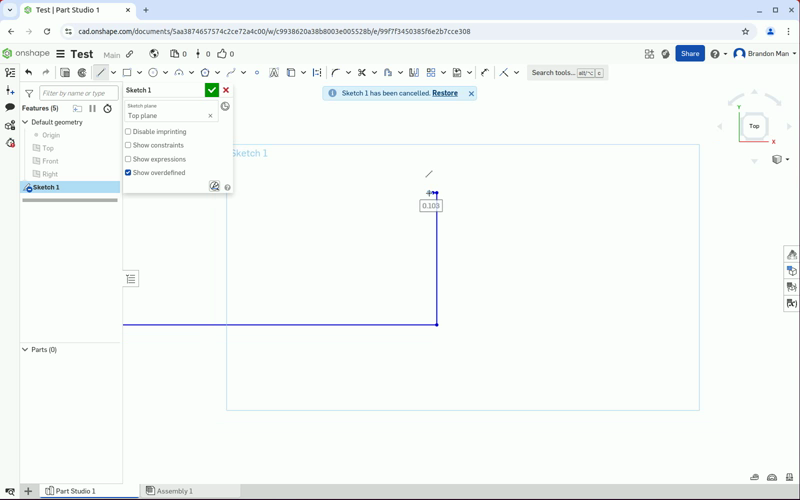
scroll(-6)
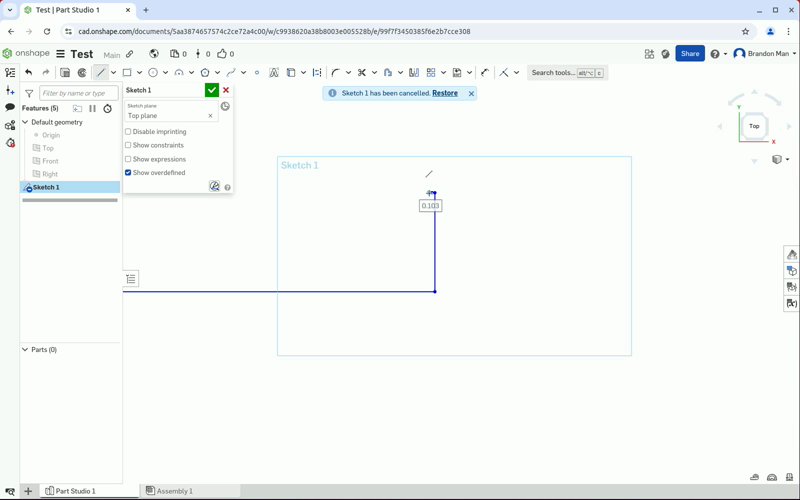
scroll(-6)
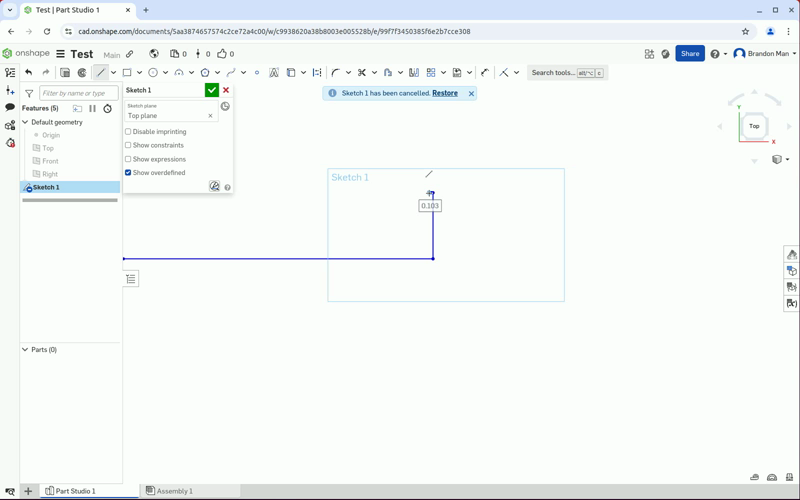
scroll(-6)
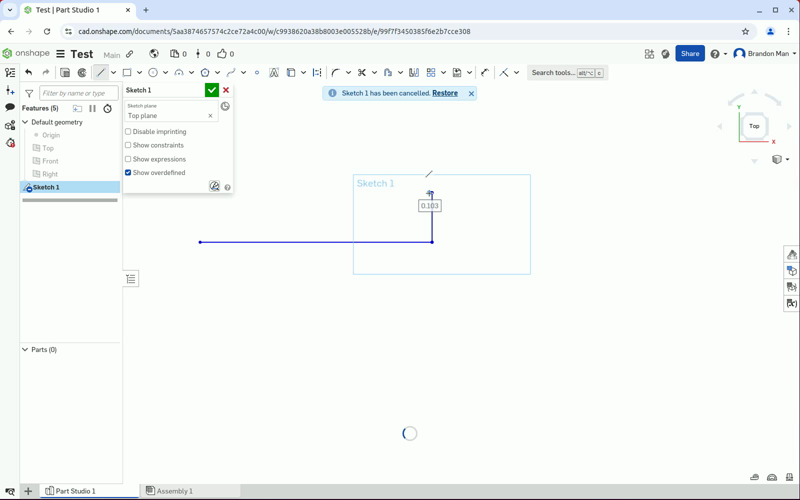
scroll(-6)
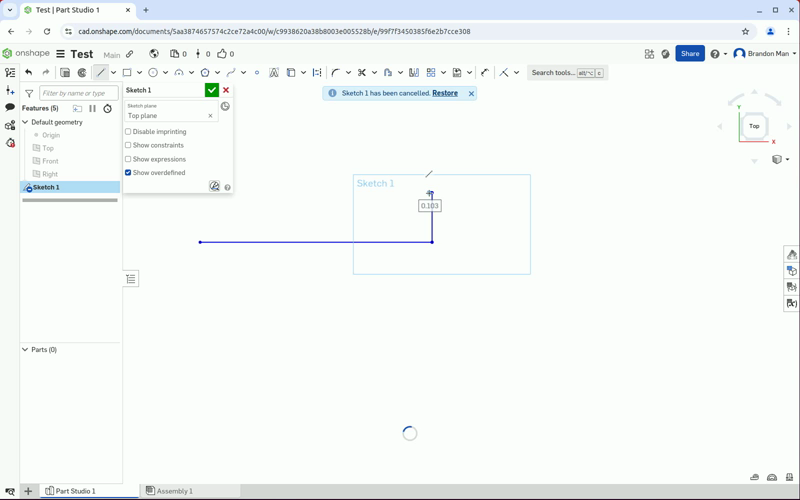
scroll(-6)
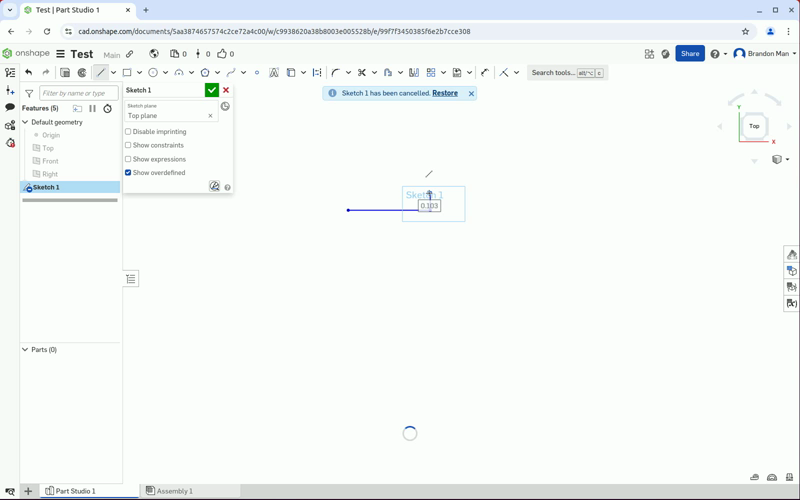
key_up(shift)
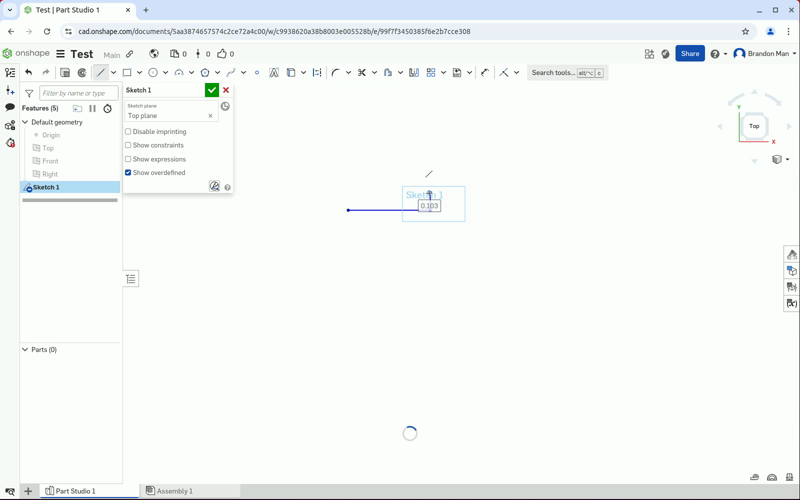
key_down(shift)
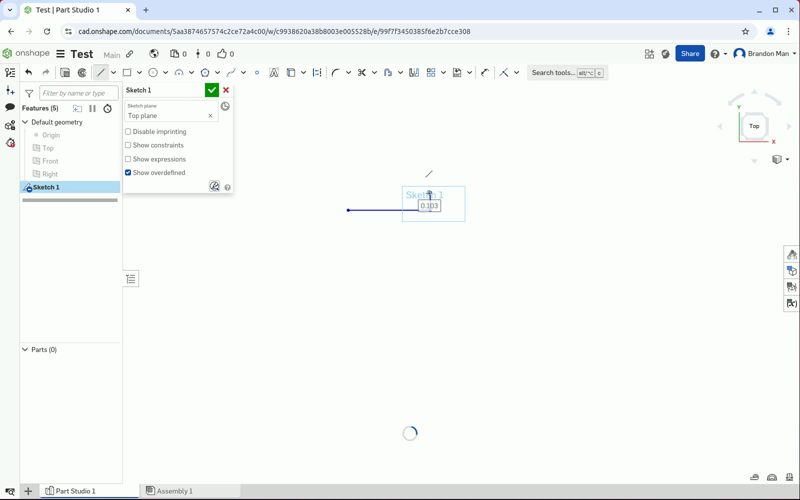
mouse_move(459, 192)
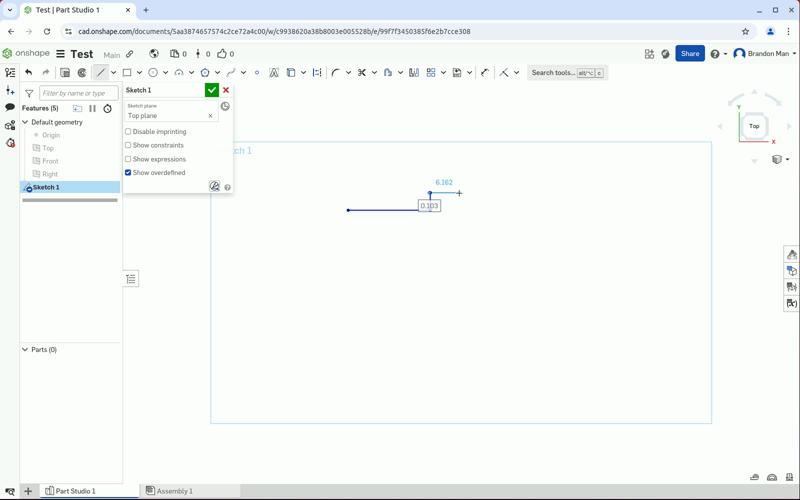
mouse_move(427, 192)
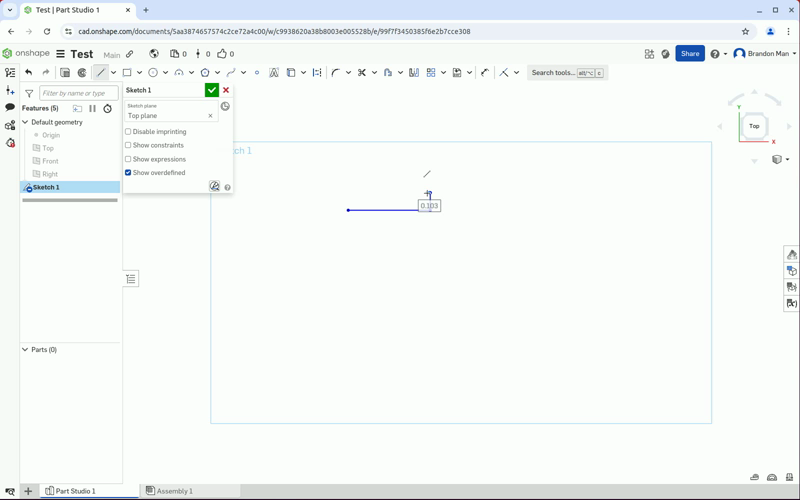
scroll(6)
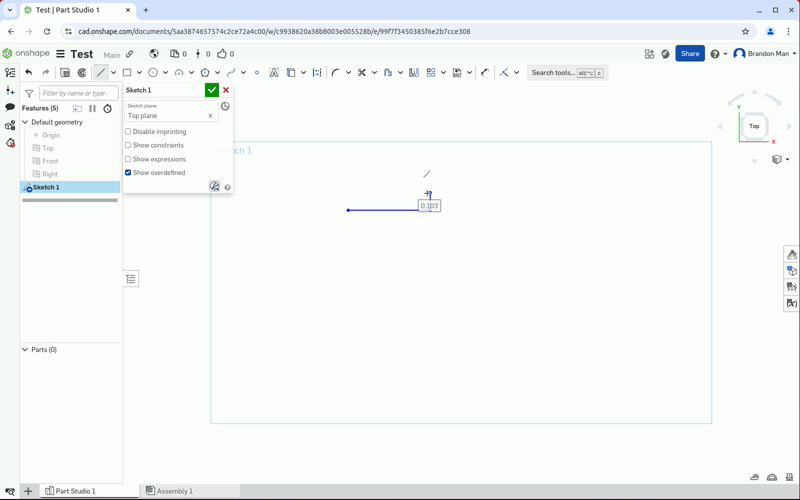
scroll(6)
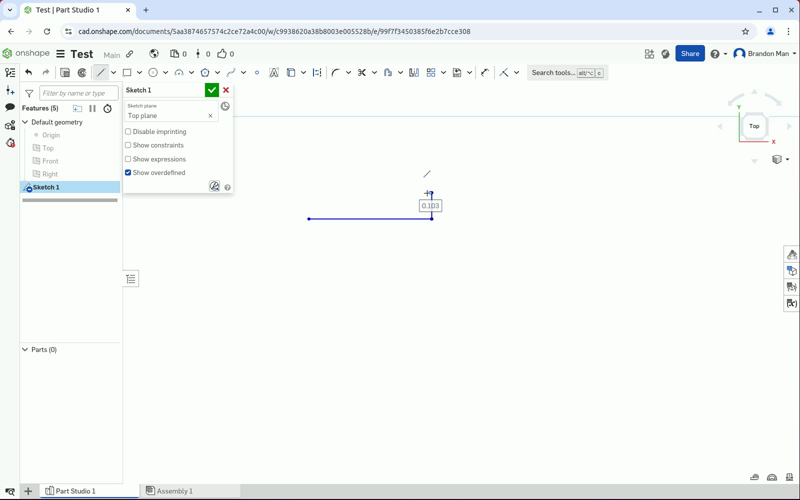
scroll(6)
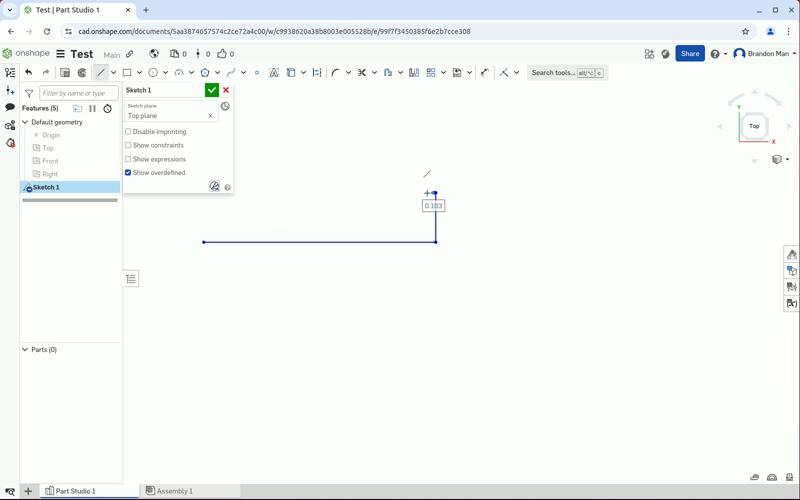
scroll(6)
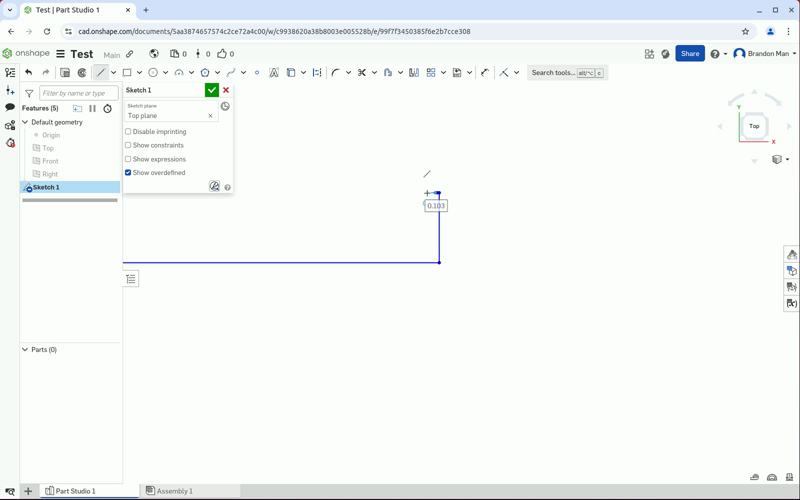
scroll(6)
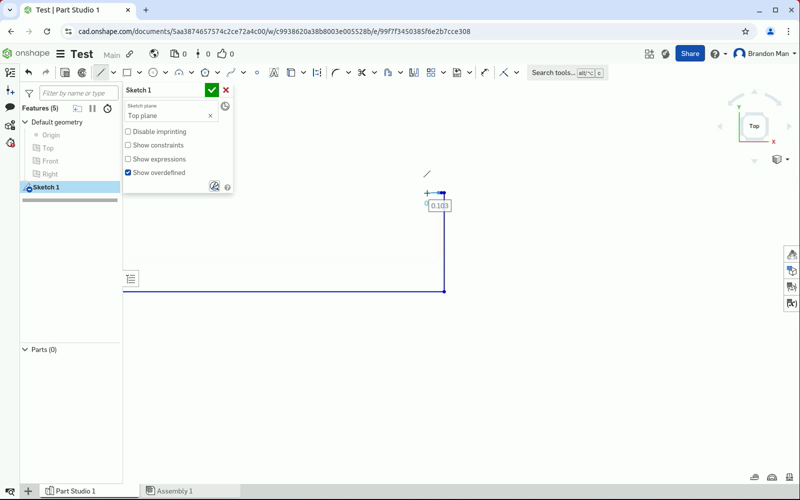
scroll(6)
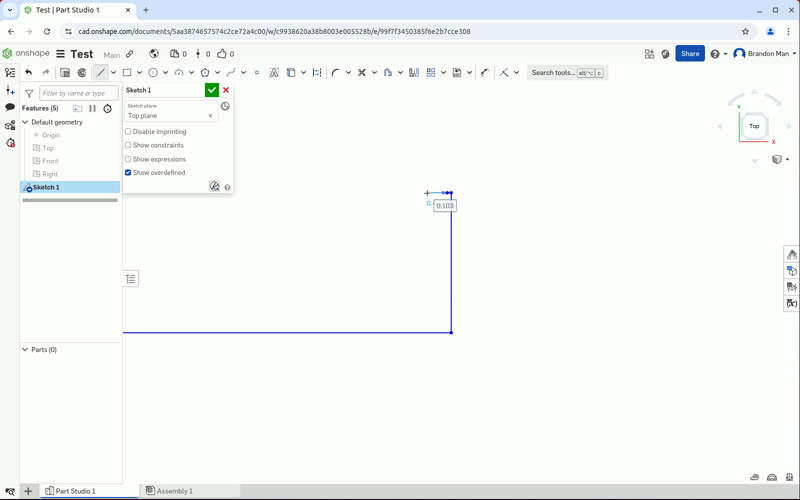
scroll(6)
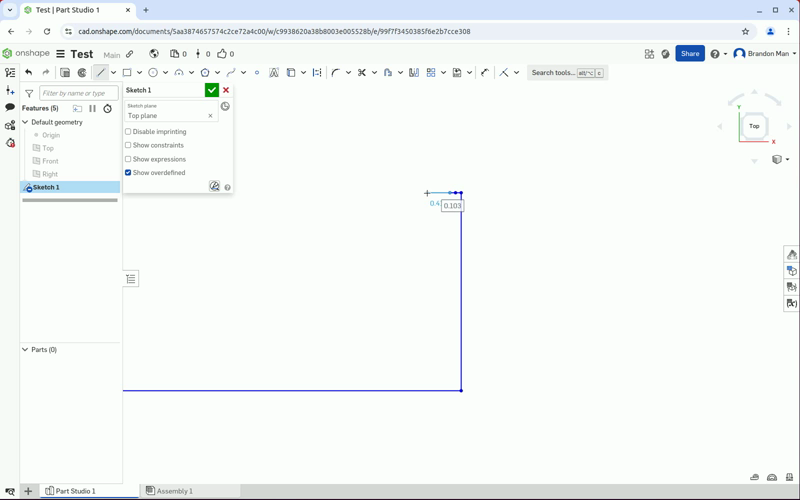
click(427, 192)
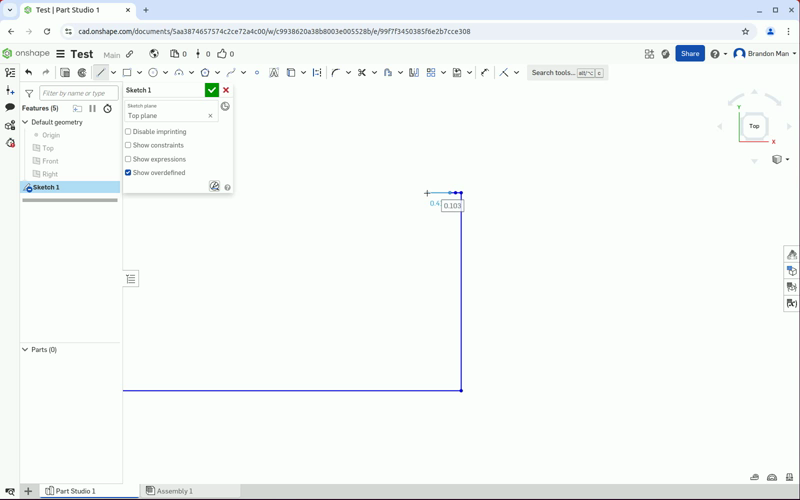
scroll(-6)
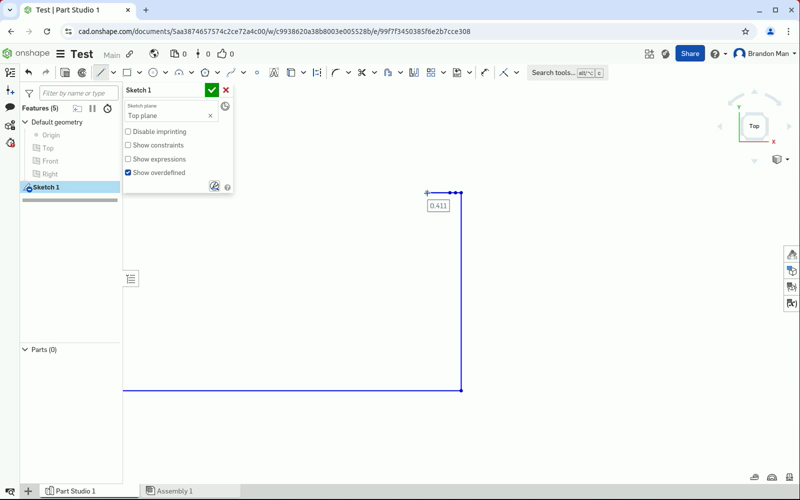
scroll(-6)
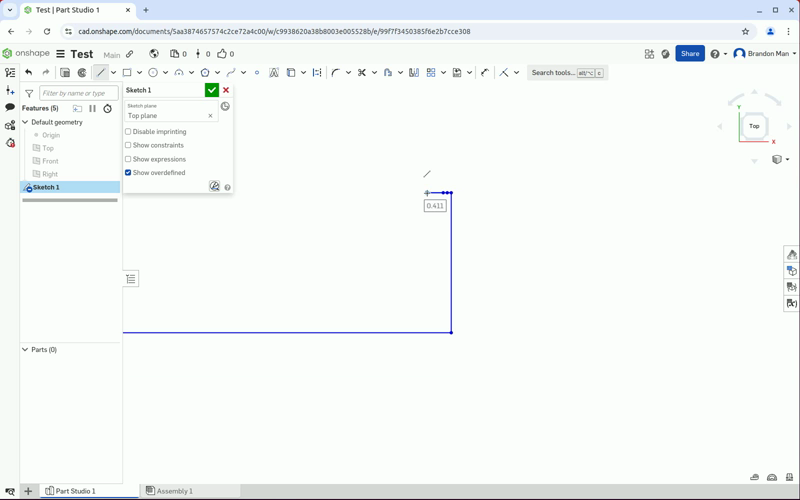
scroll(-6)
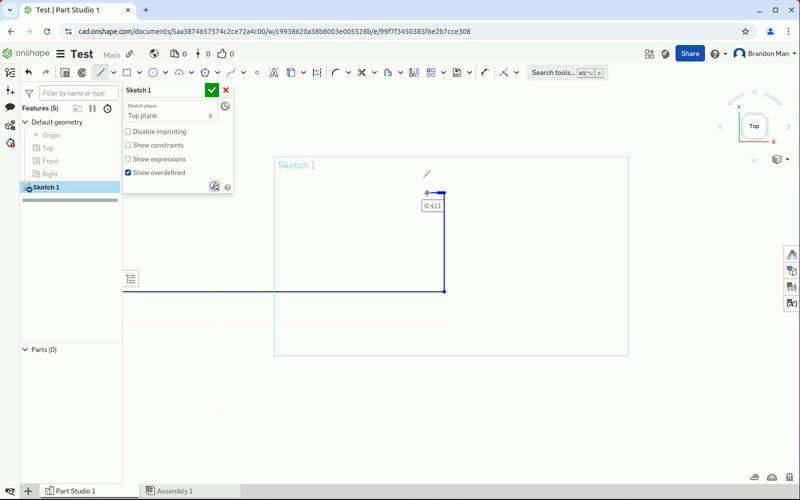
scroll(-6)
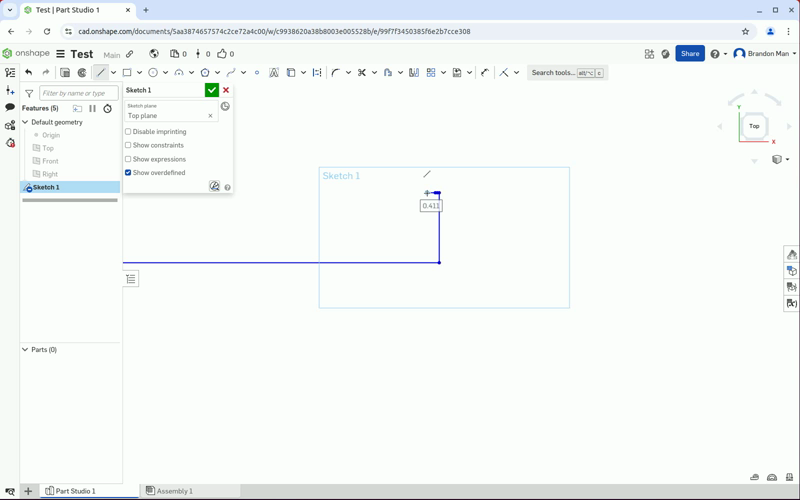
scroll(-6)
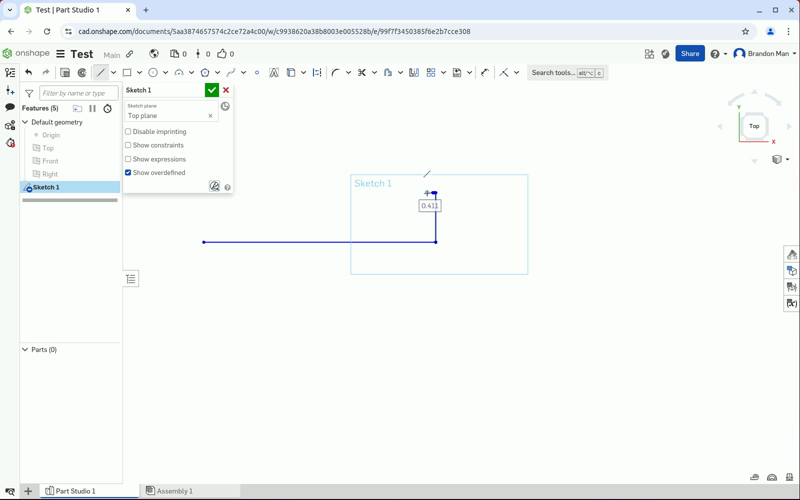
scroll(-6)
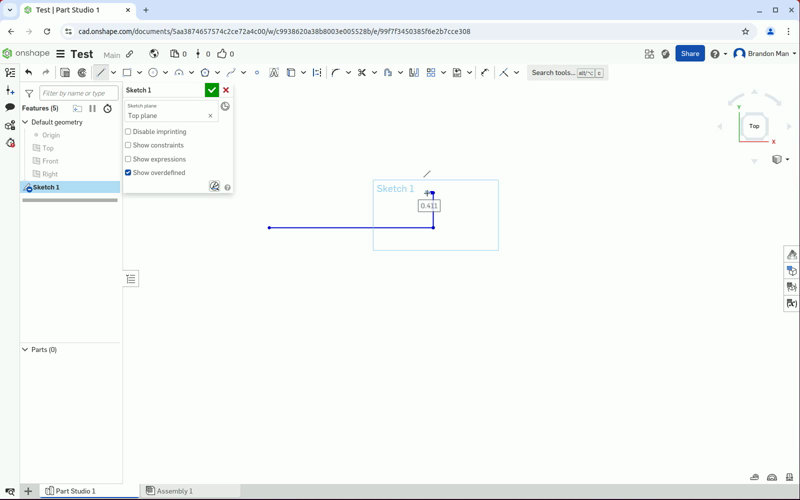
scroll(-6)
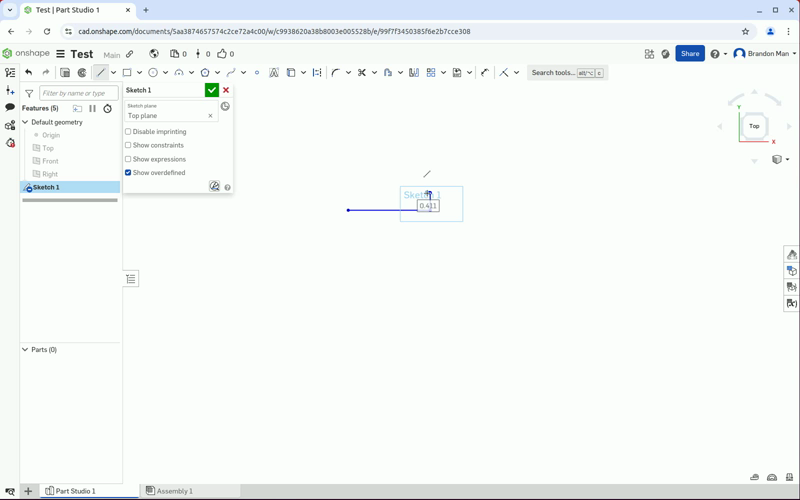
key_up(shift)
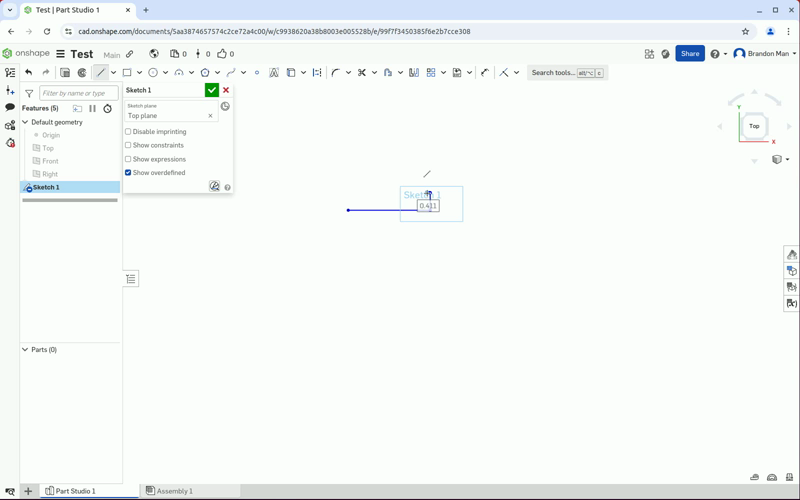
key_down(shift)
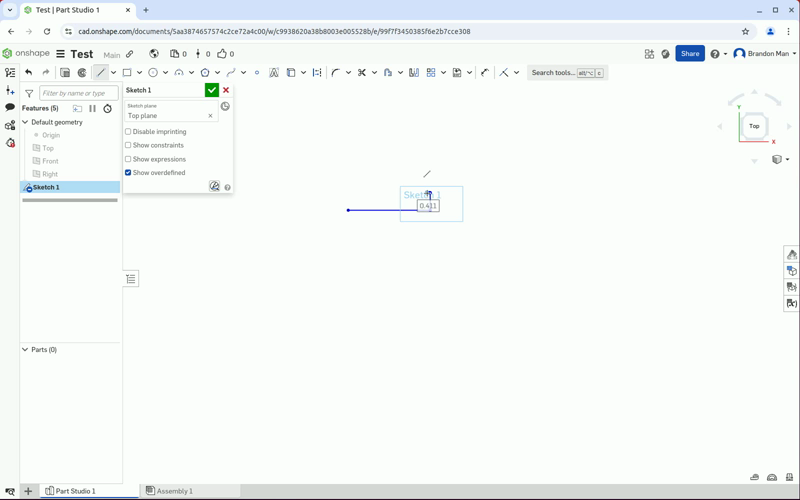
mouse_move(457, 192)
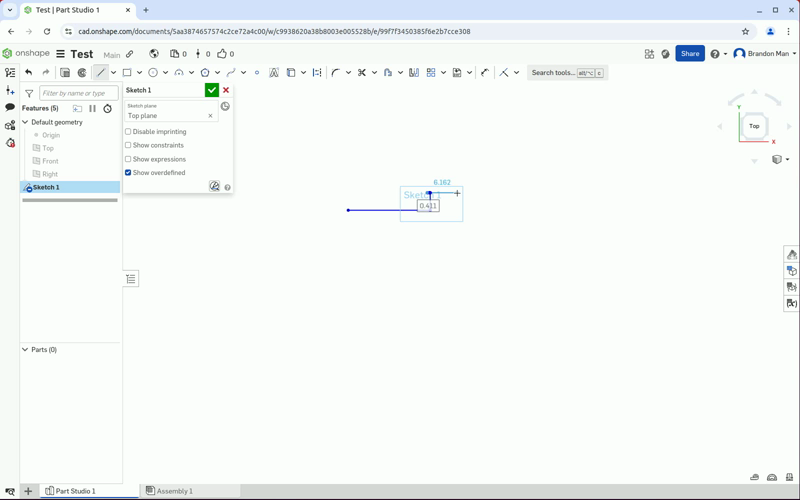
mouse_move(427, 206)
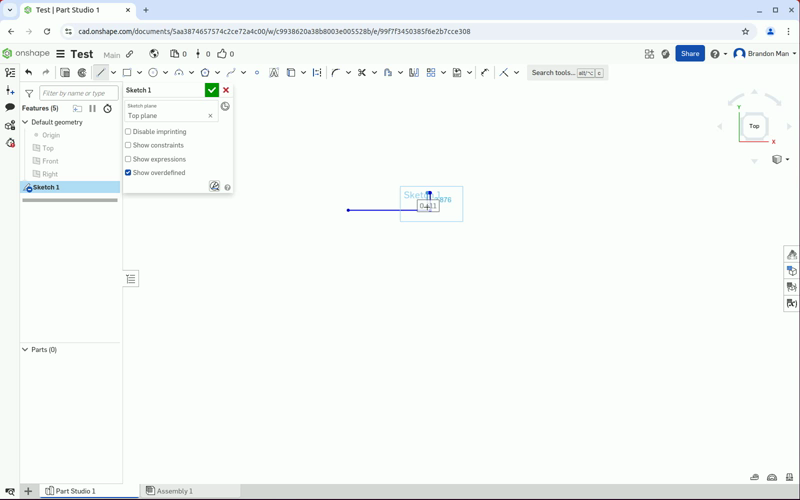
click(427, 206)
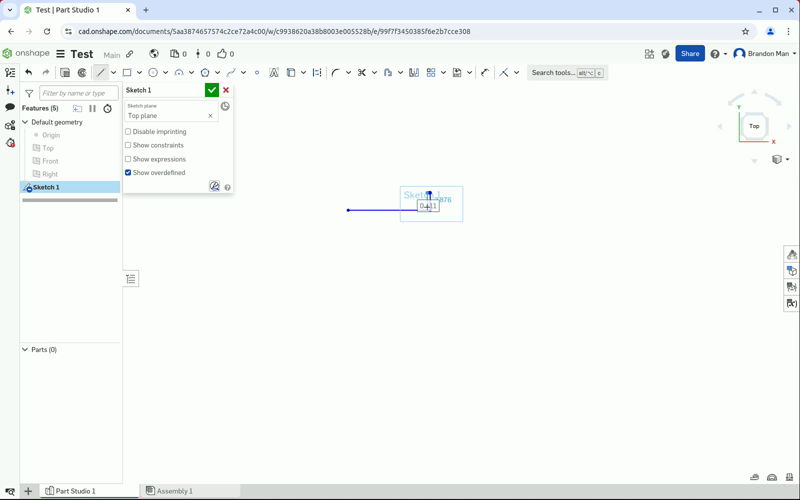
key_up(shift)
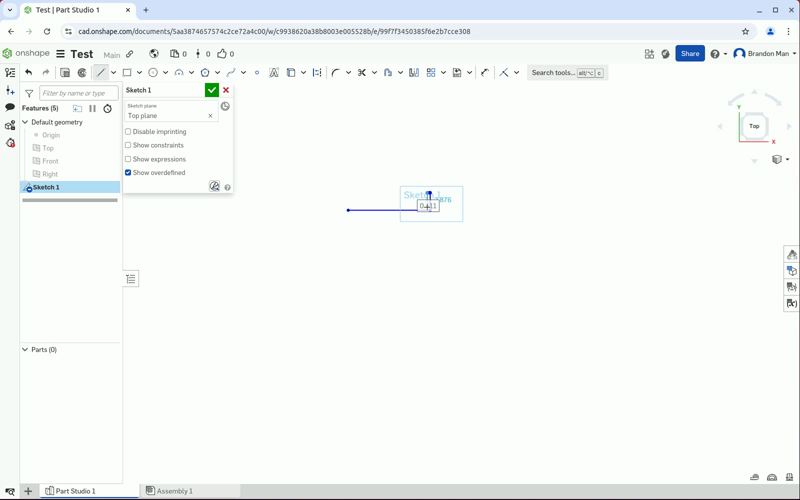
key_down(shift)
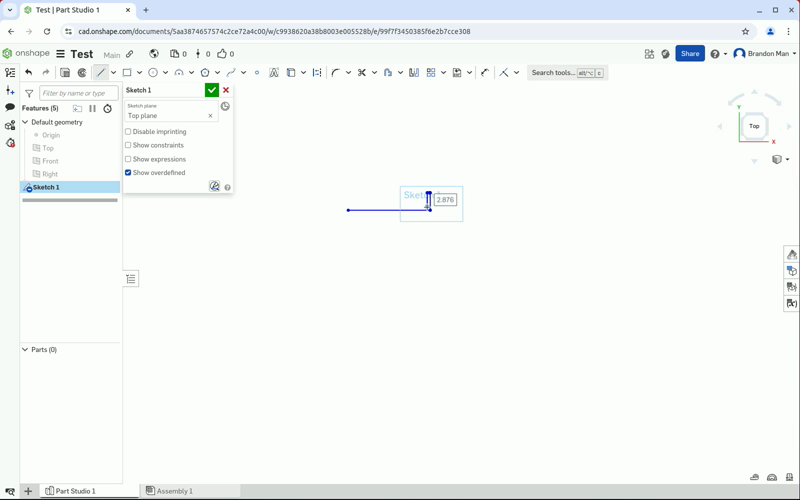
mouse_move(351, 206)
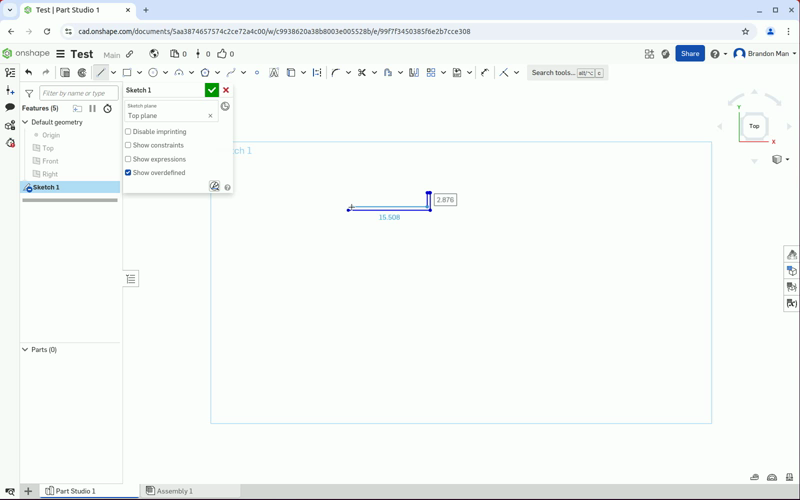
click(351, 206)
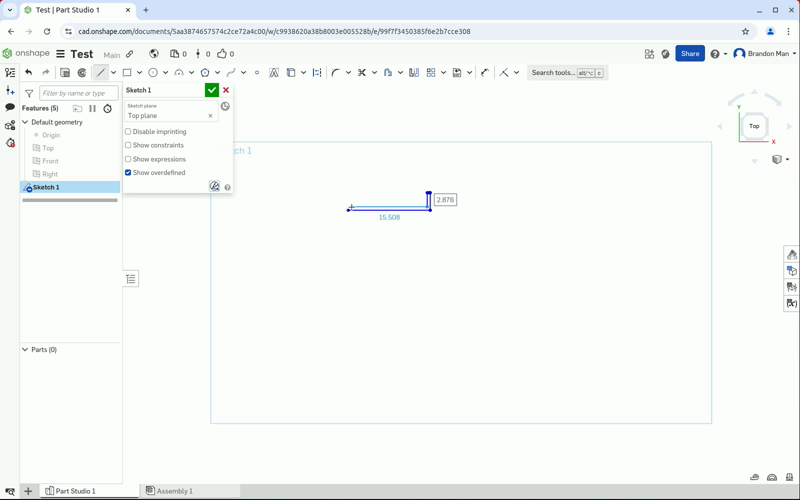
key_up(shift)
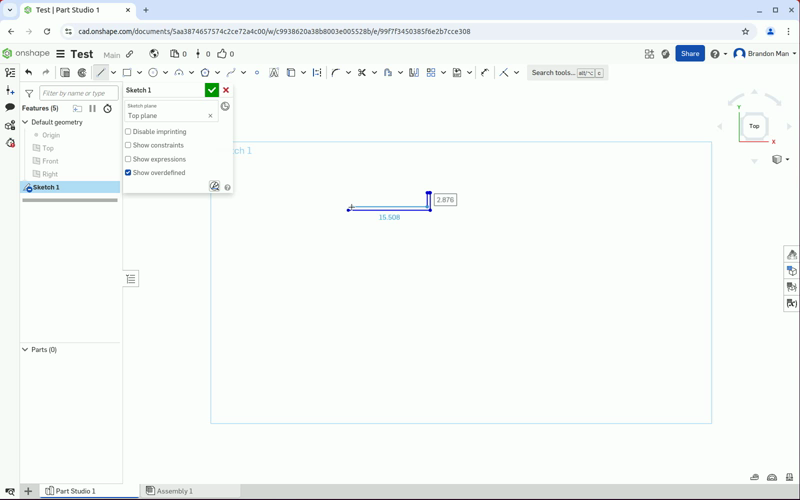
key_down(shift)
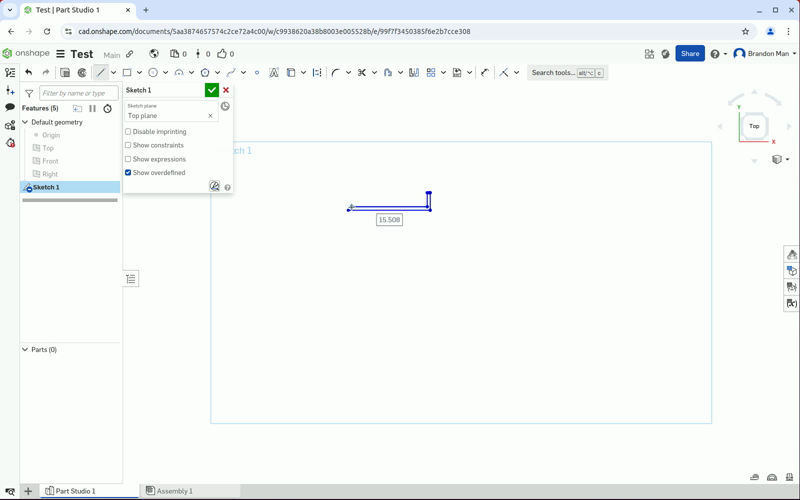
mouse_move(381, 206)
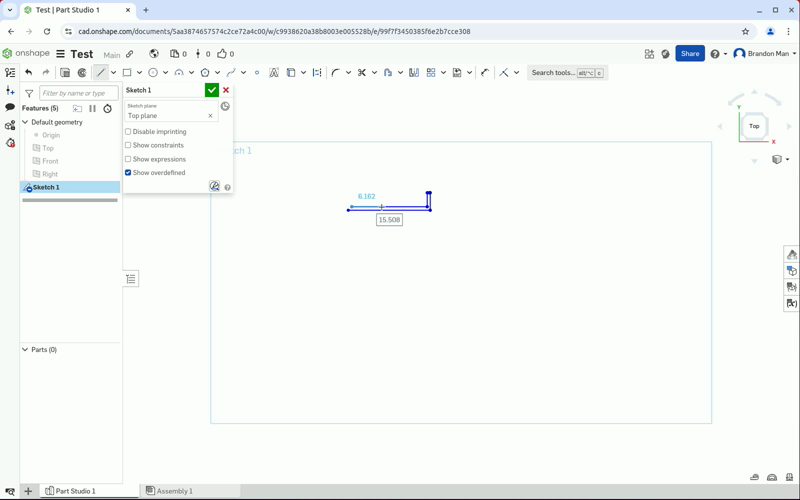
mouse_move(351, 174)
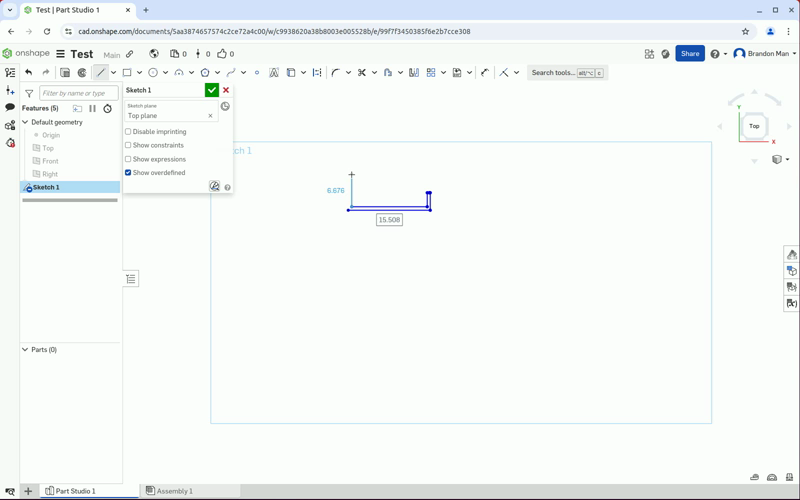
click(351, 174)
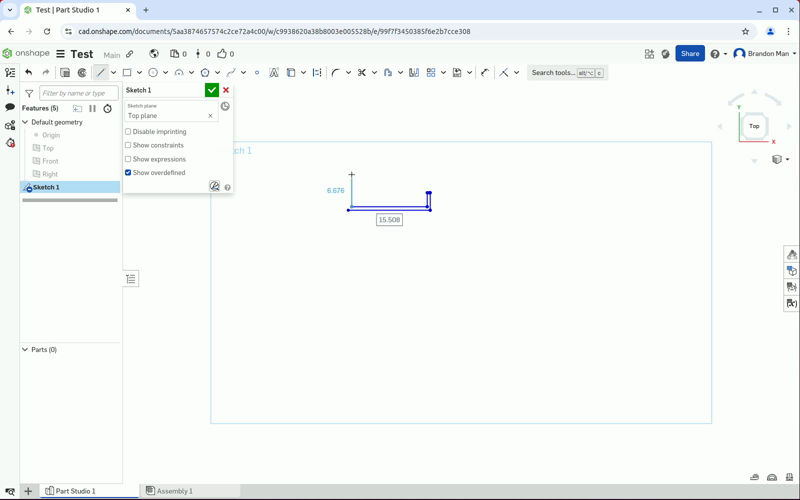
key_up(shift)
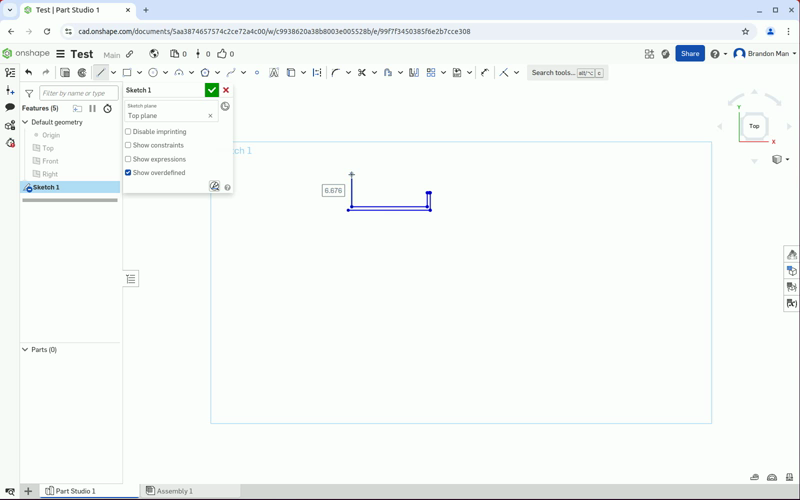
key_down(shift)
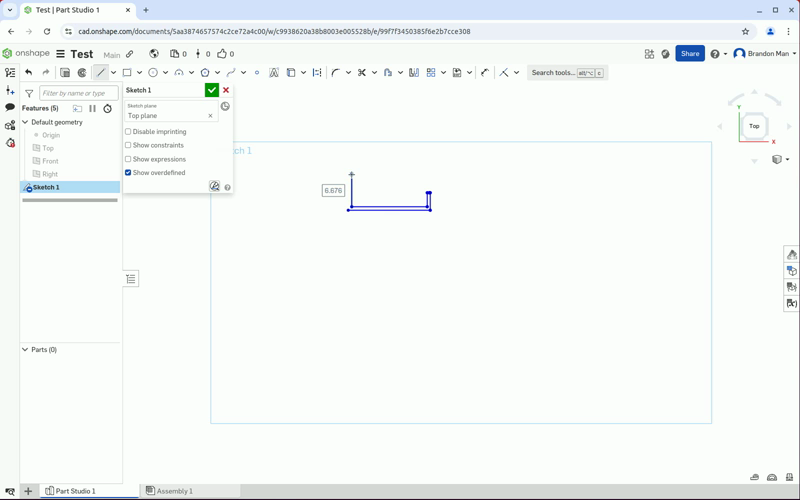
mouse_move(381, 174)
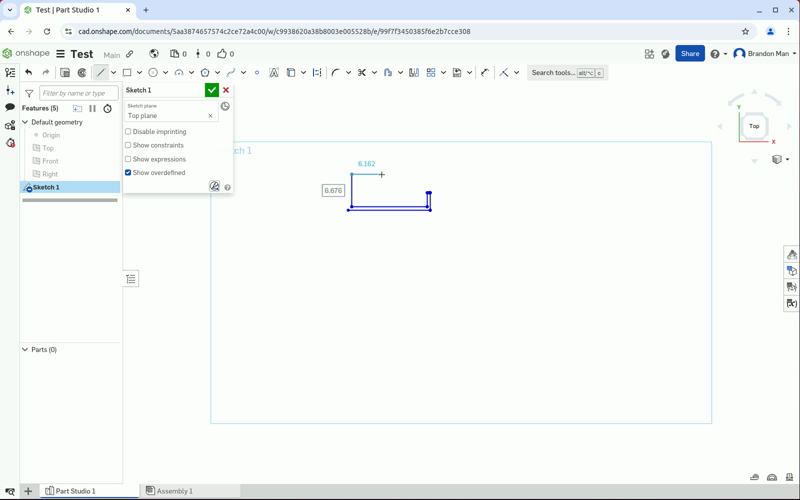
mouse_move(348, 174)
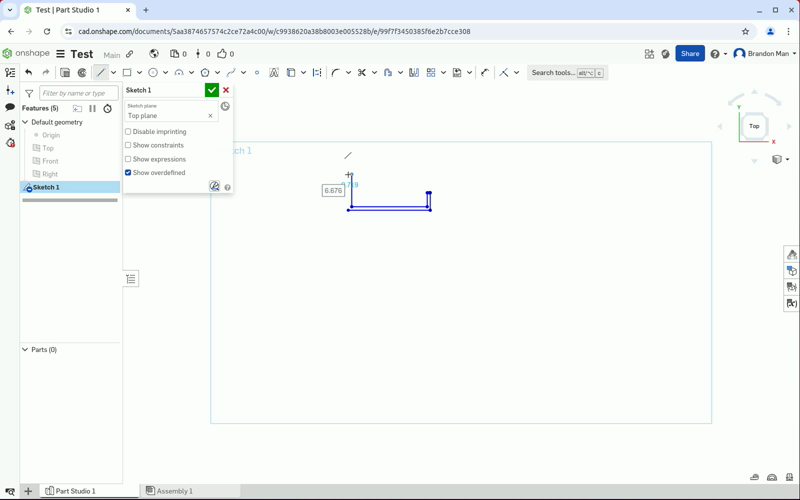
scroll(6)
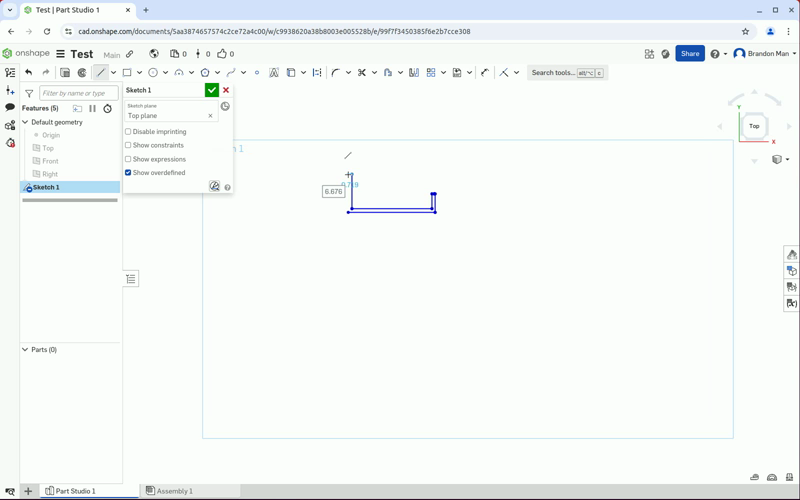
scroll(6)
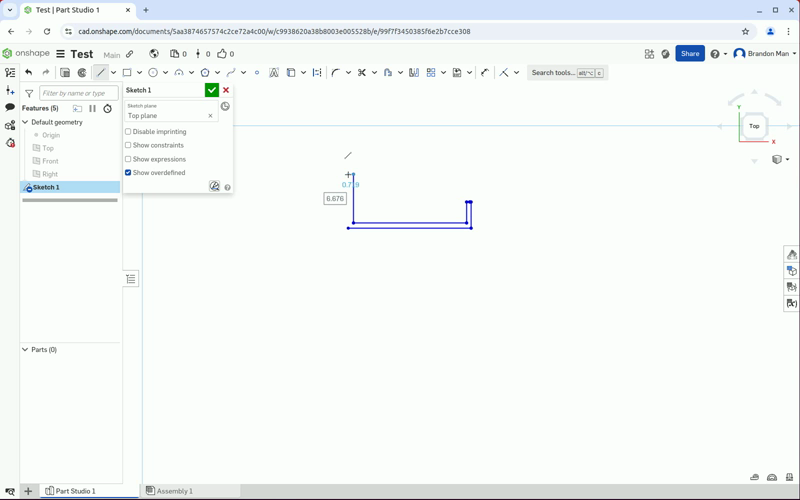
scroll(6)
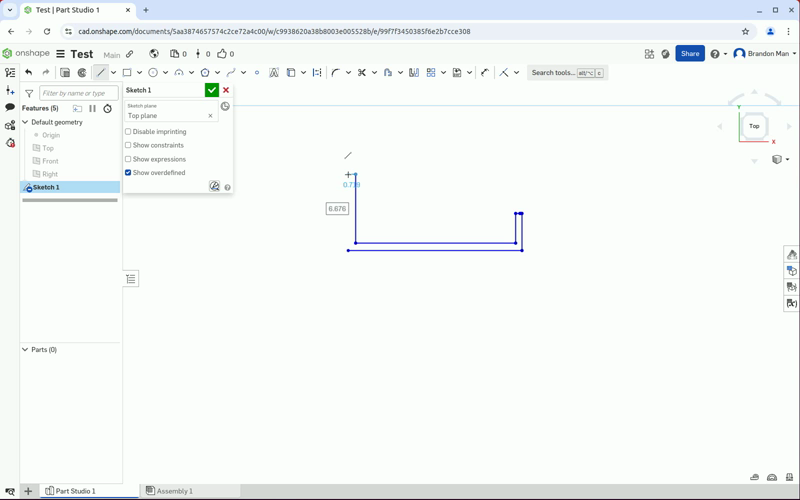
scroll(6)
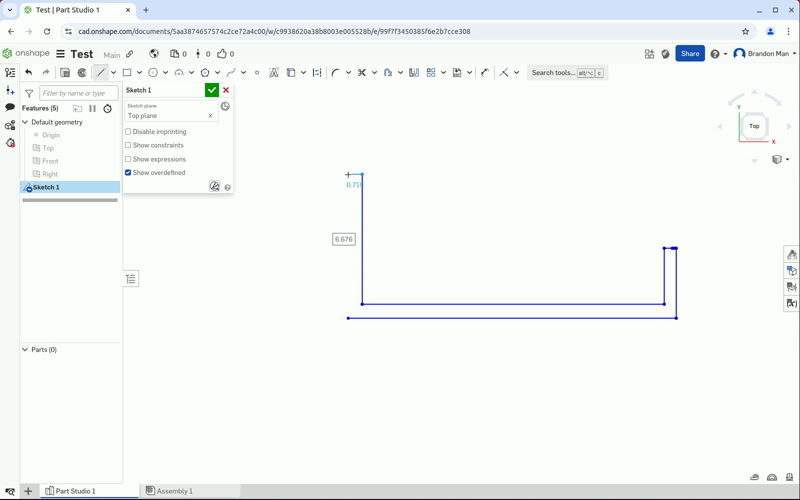
scroll(6)
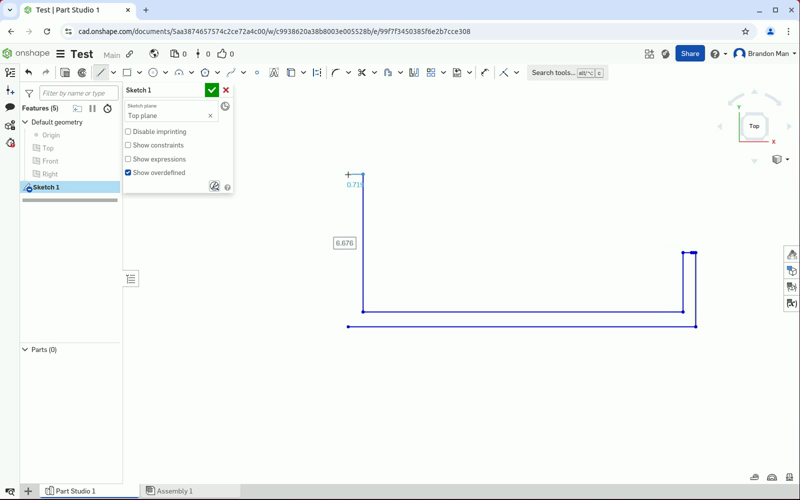
scroll(6)
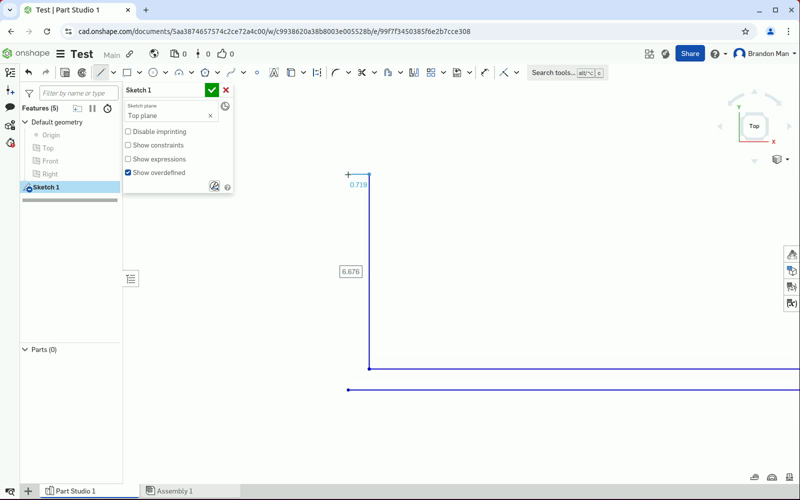
scroll(6)
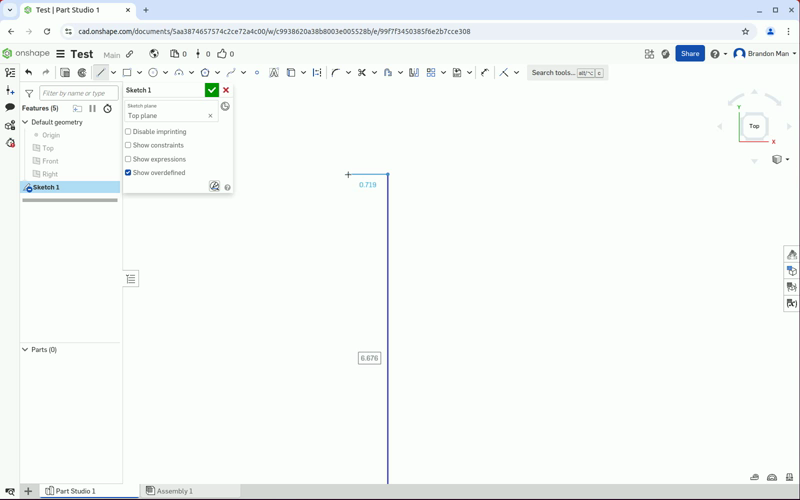
click(348, 174)
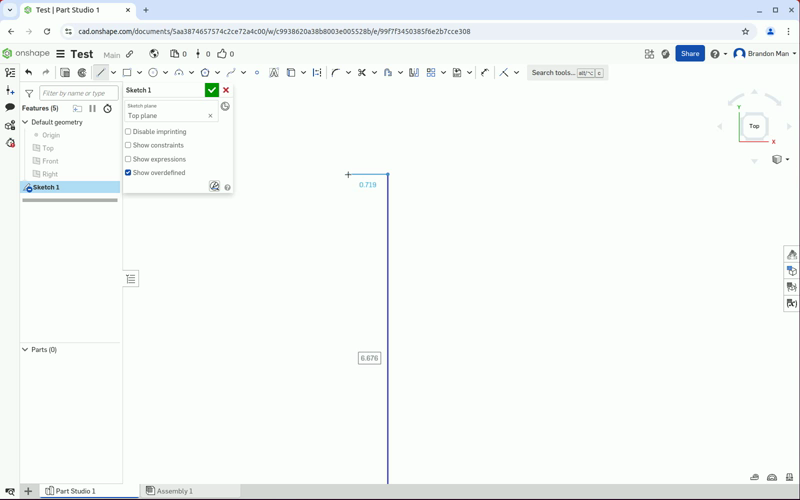
scroll(-6)
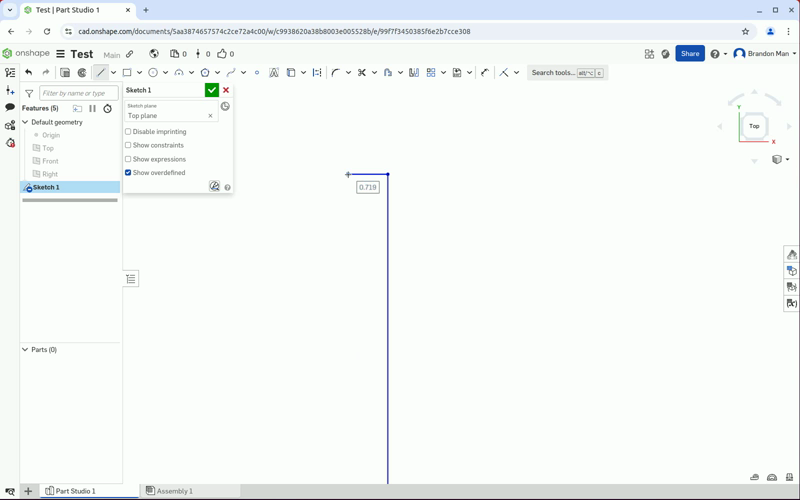
scroll(-6)
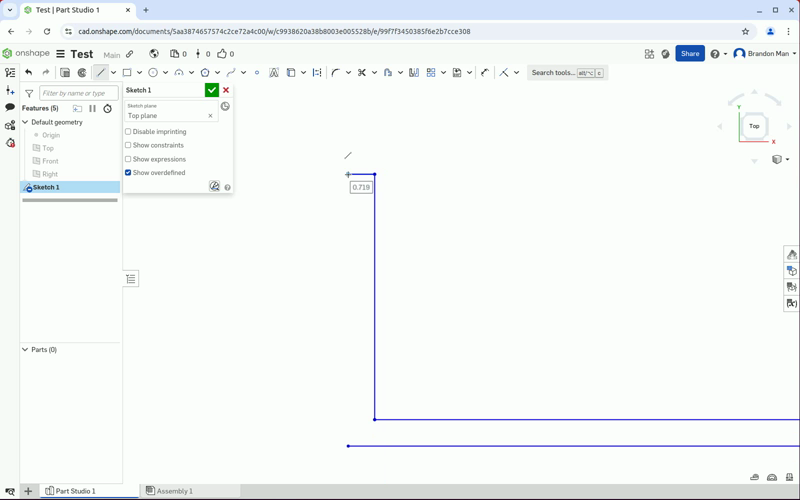
scroll(-6)
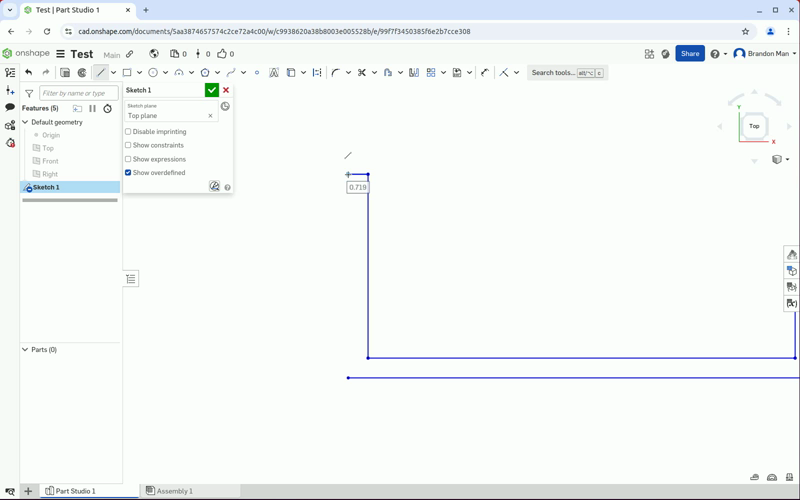
scroll(-6)
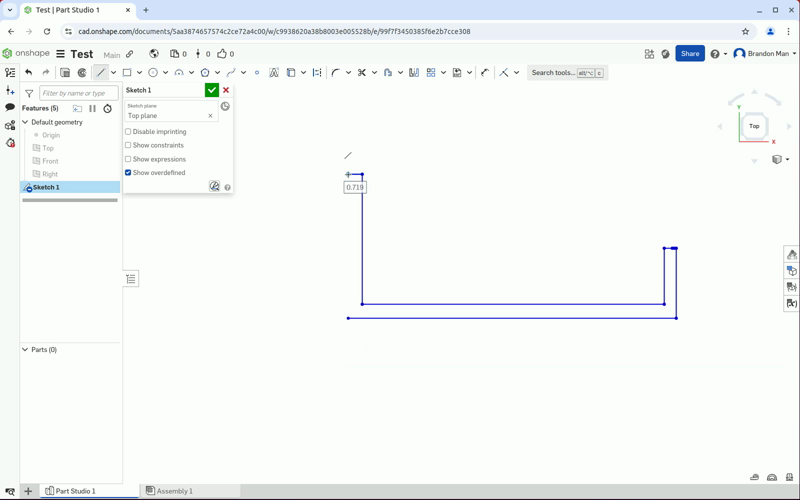
scroll(-6)
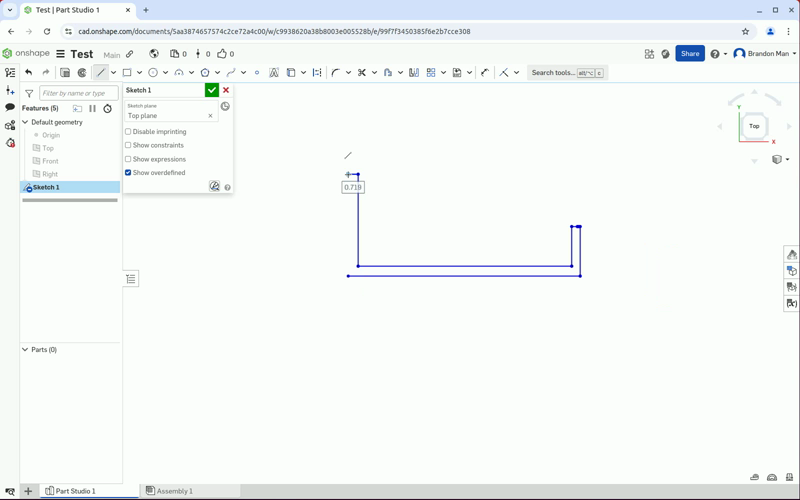
scroll(-6)
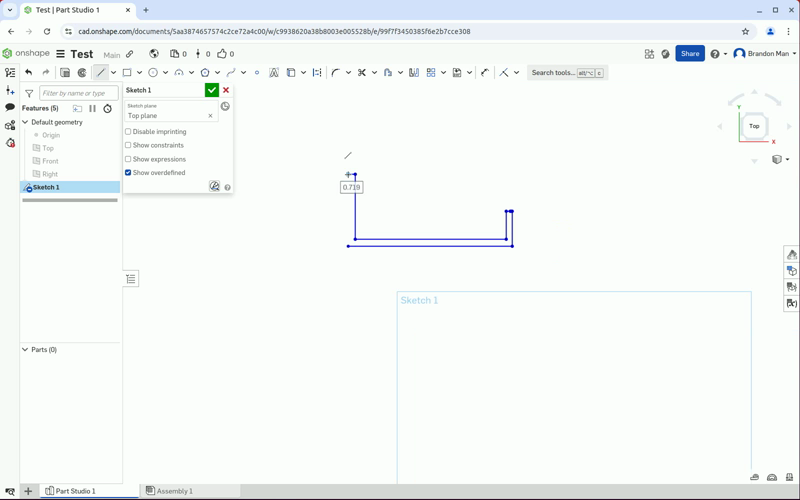
scroll(-6)
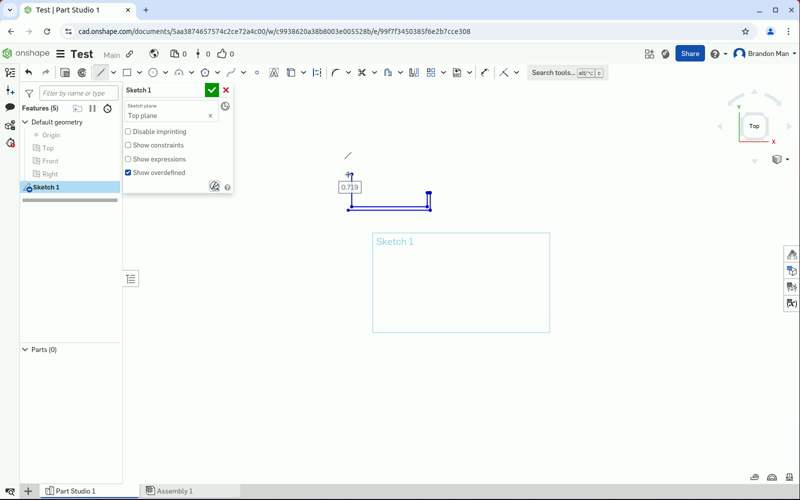
key_up(shift)
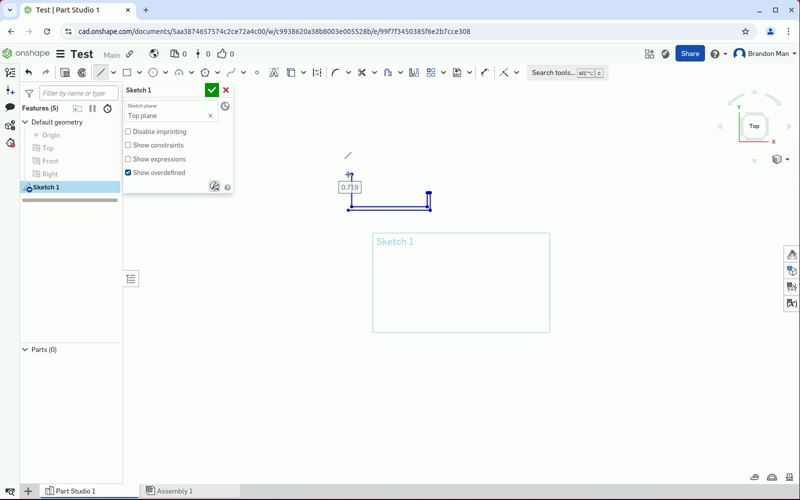
mouse_move(378, 174)
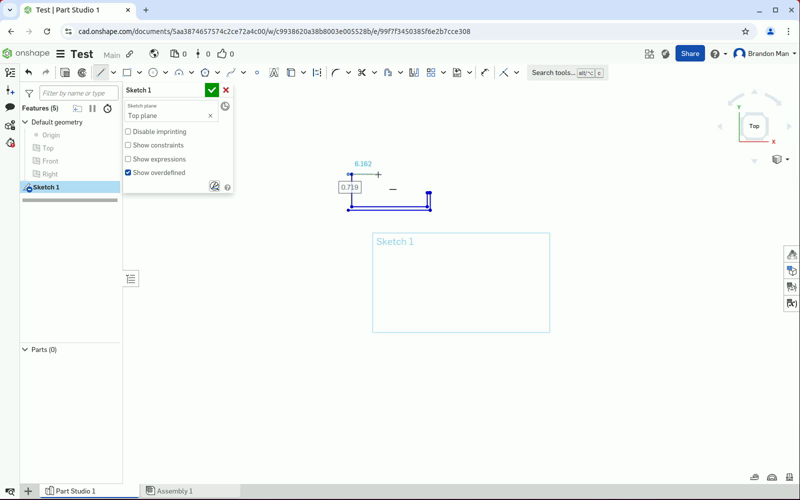
key_down(shift)
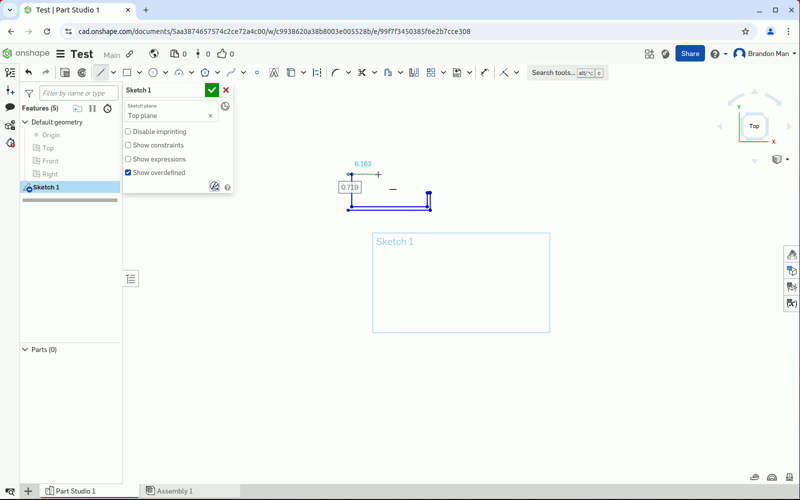
mouse_move(348, 210)
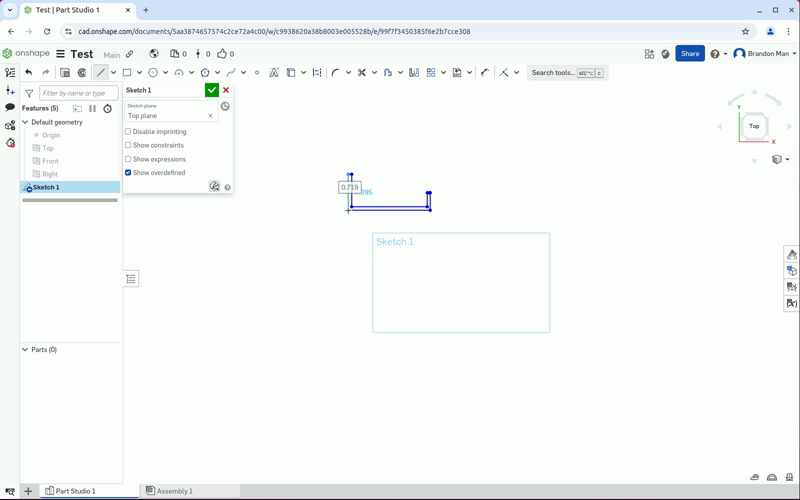
key_up(shift)
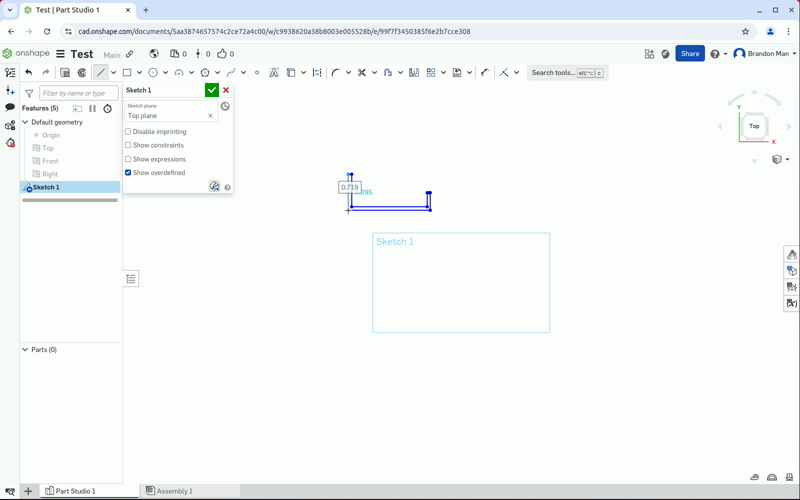
click(348, 210)
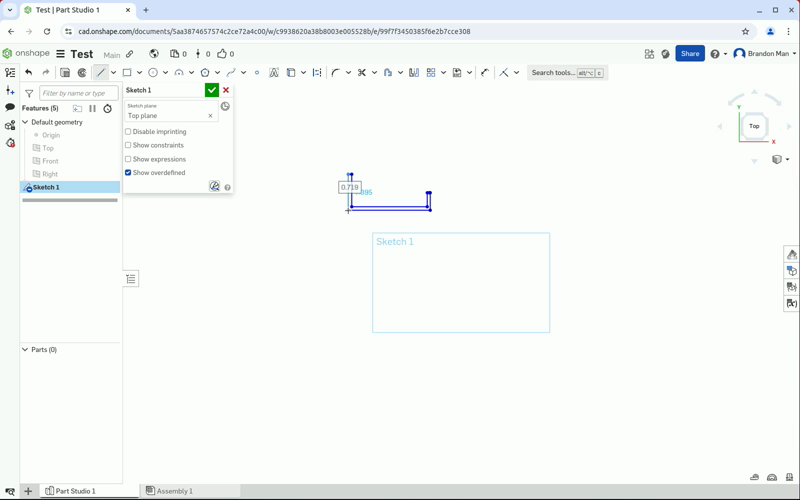
key(esc)
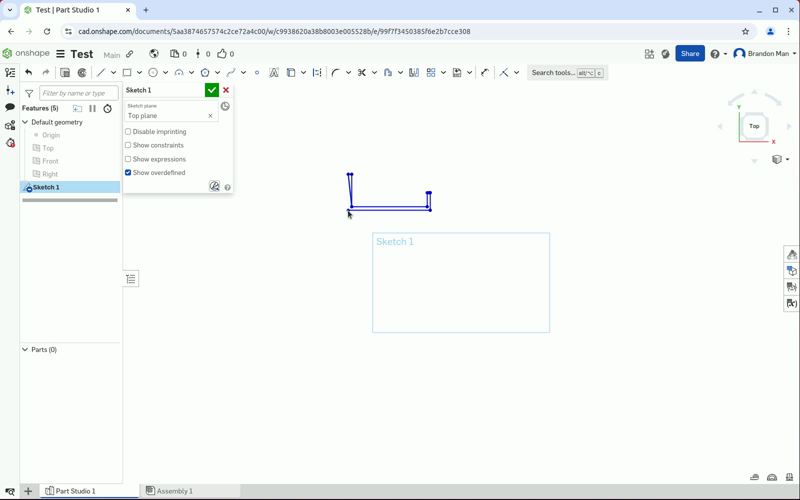
mouse_move(365, 209)
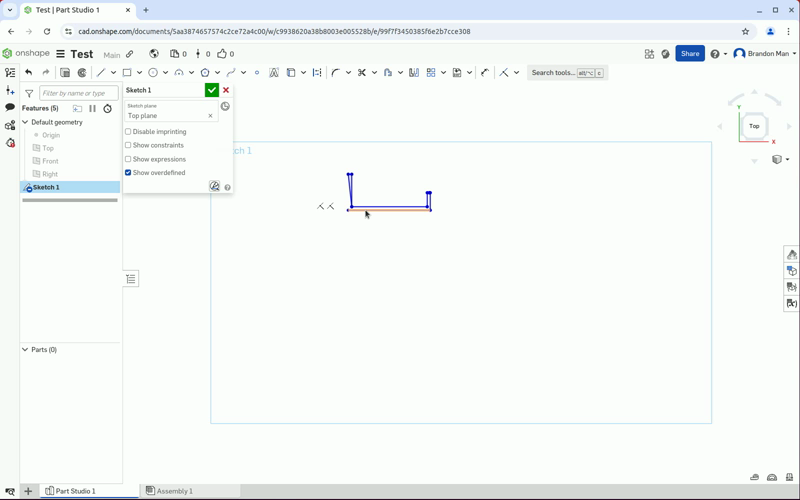
scroll(6)
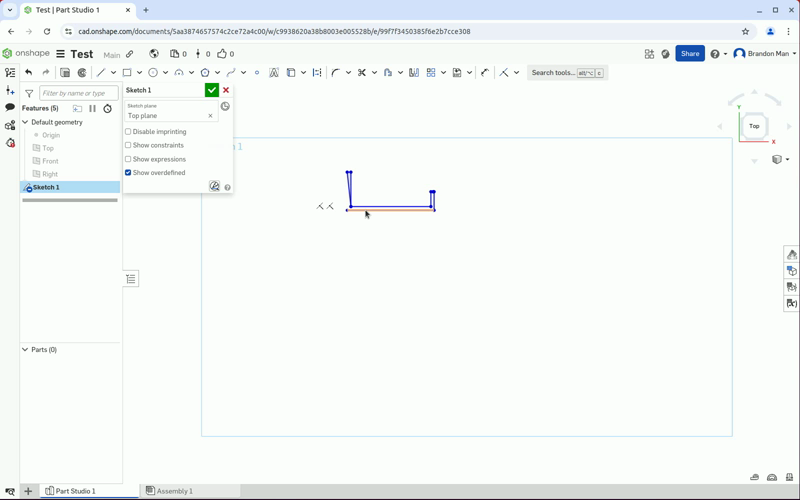
scroll(6)
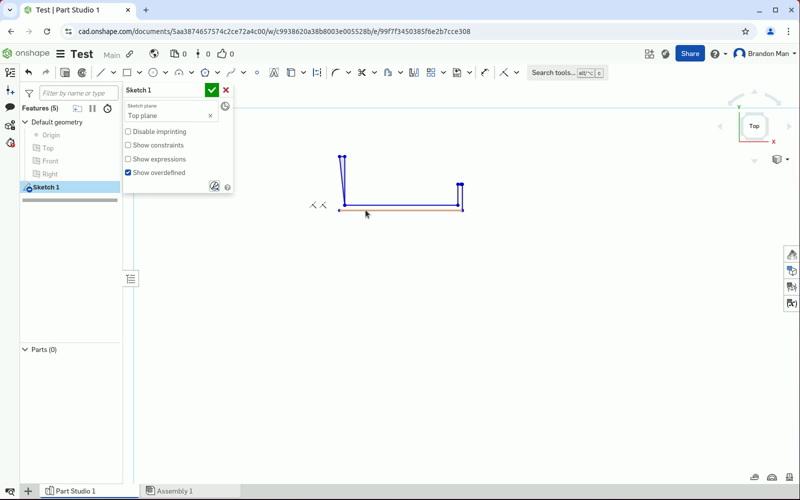
scroll(6)
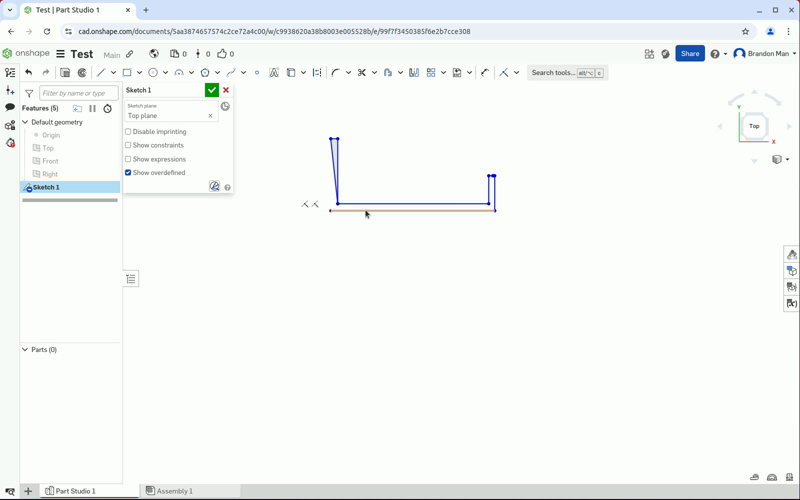
scroll(6)
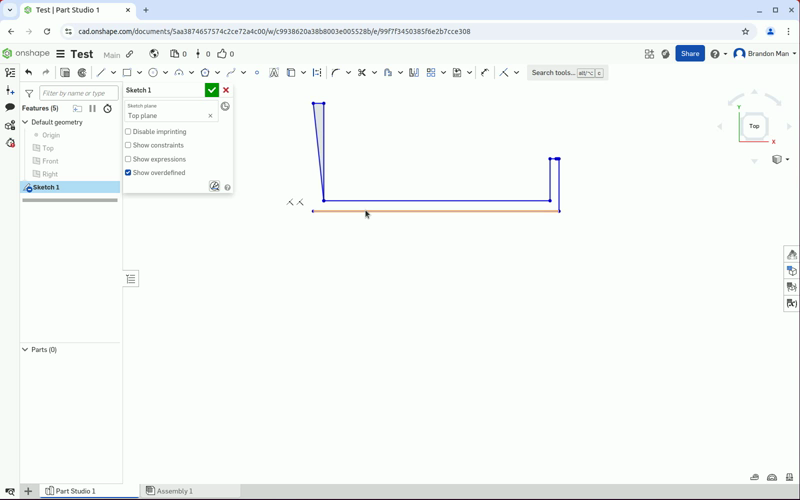
scroll(6)
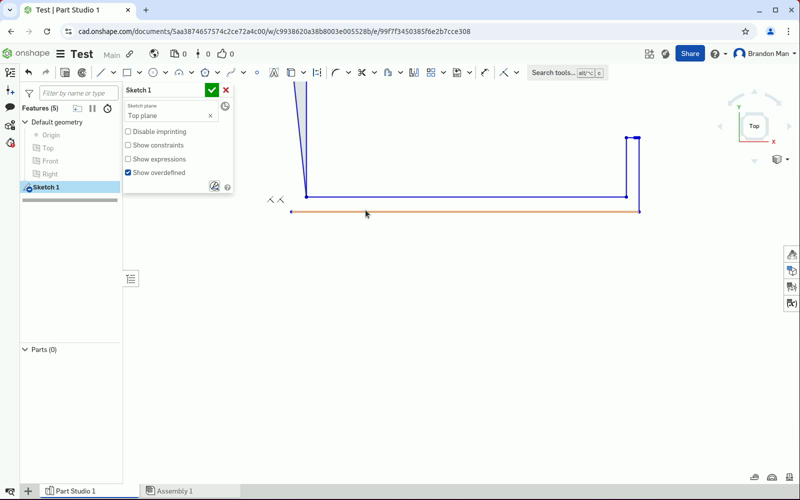
scroll(6)
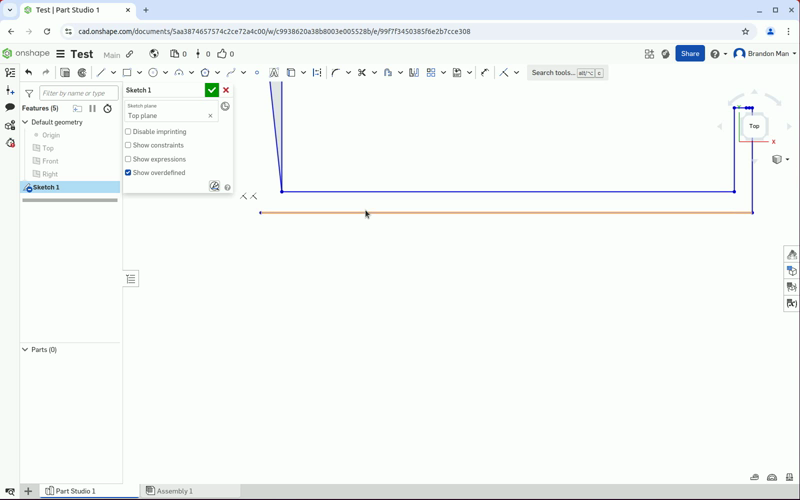
scroll(6)
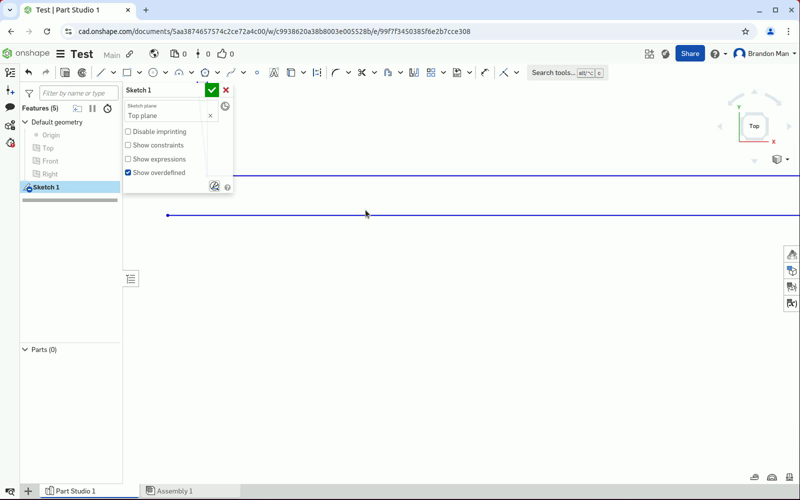
click(365, 209)
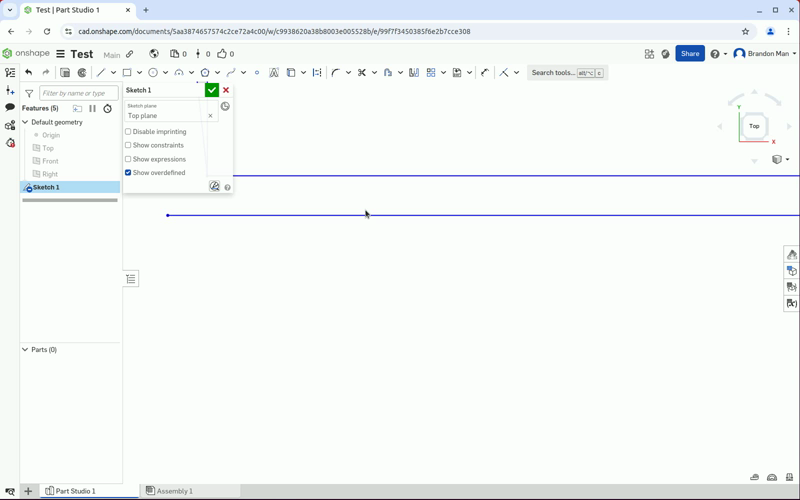
scroll(-6)
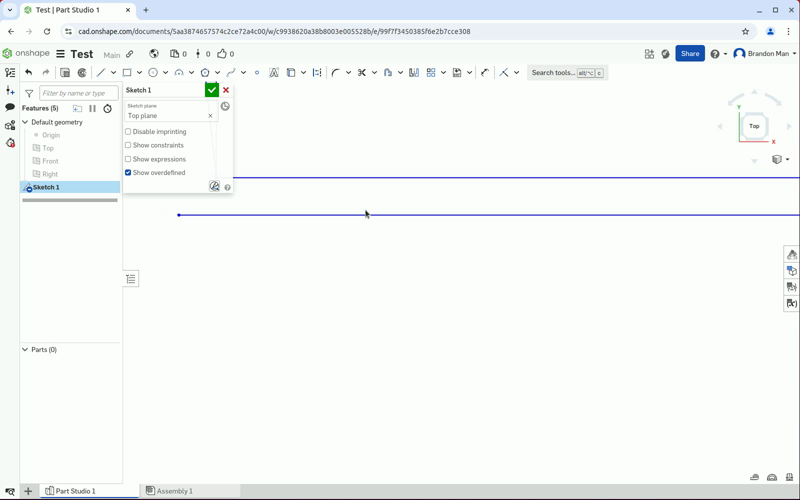
scroll(-6)
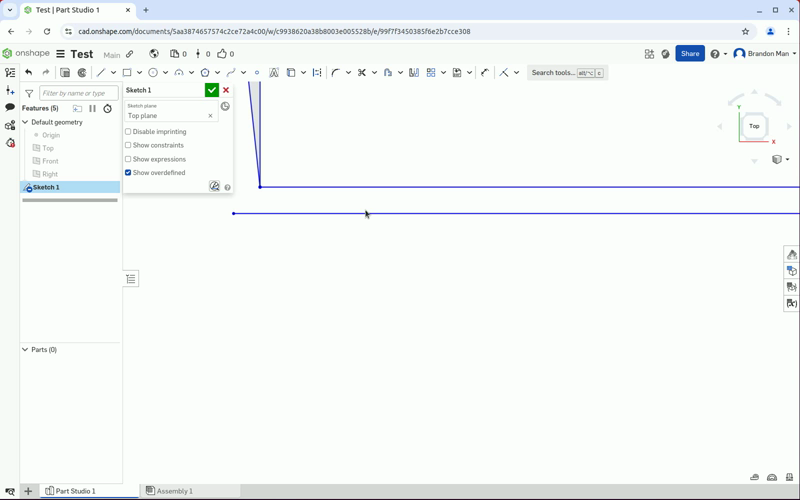
scroll(-6)
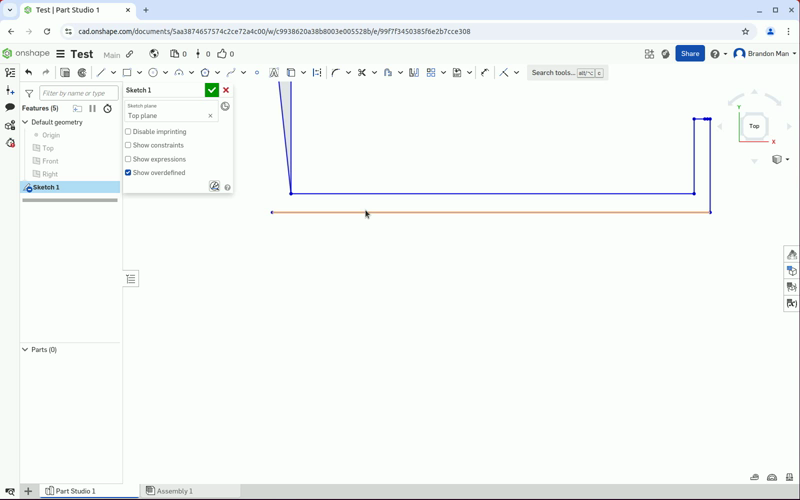
scroll(-6)
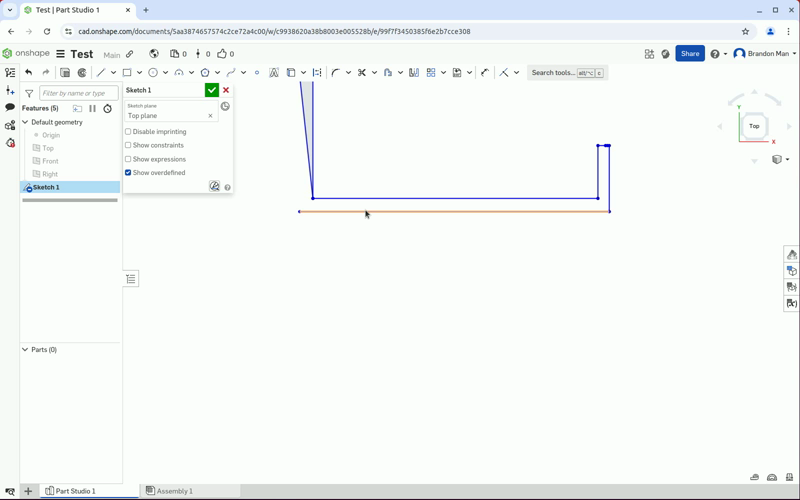
scroll(-6)
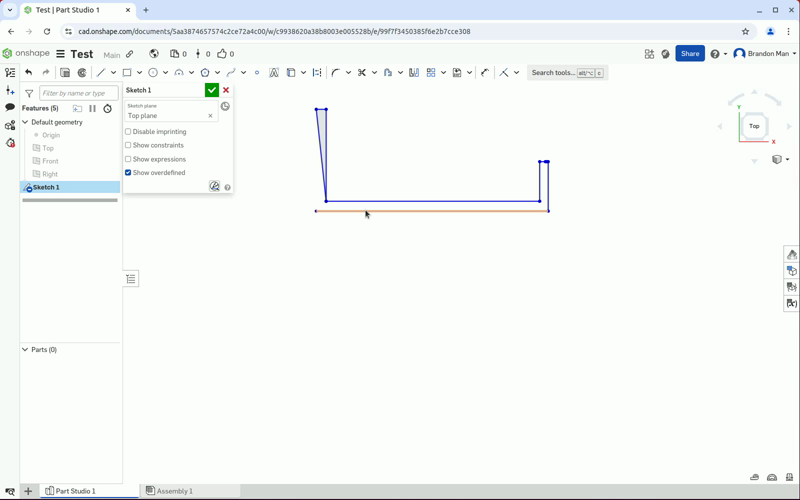
scroll(-6)
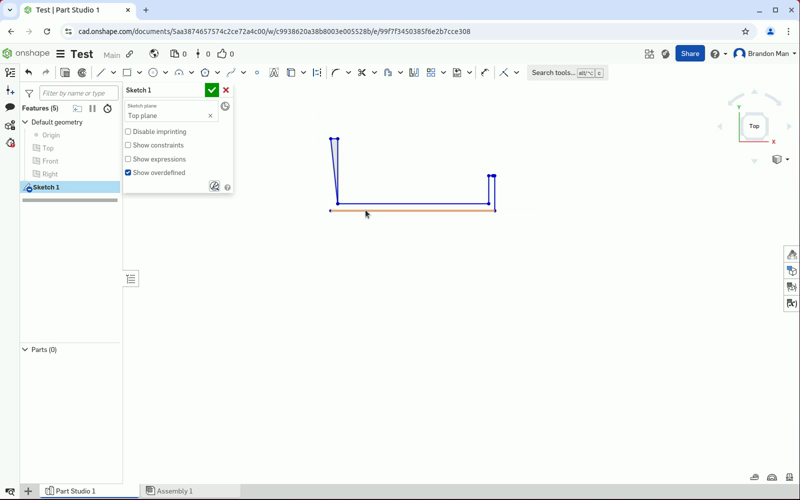
scroll(-6)
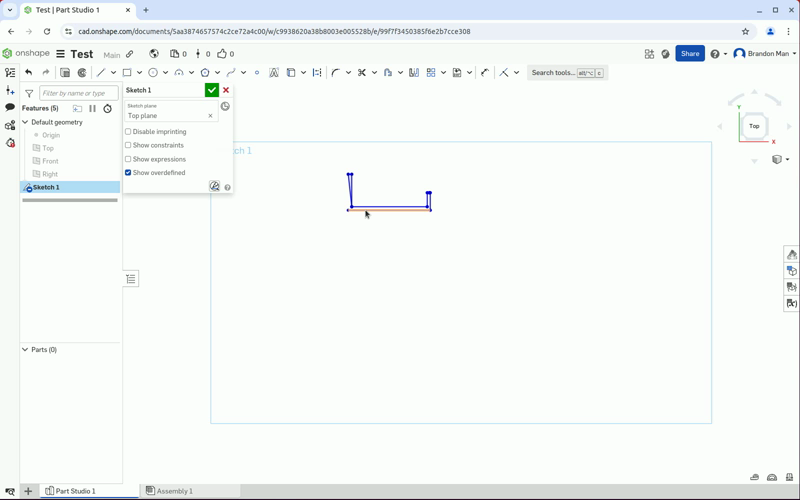
mouse_move(73, 352)
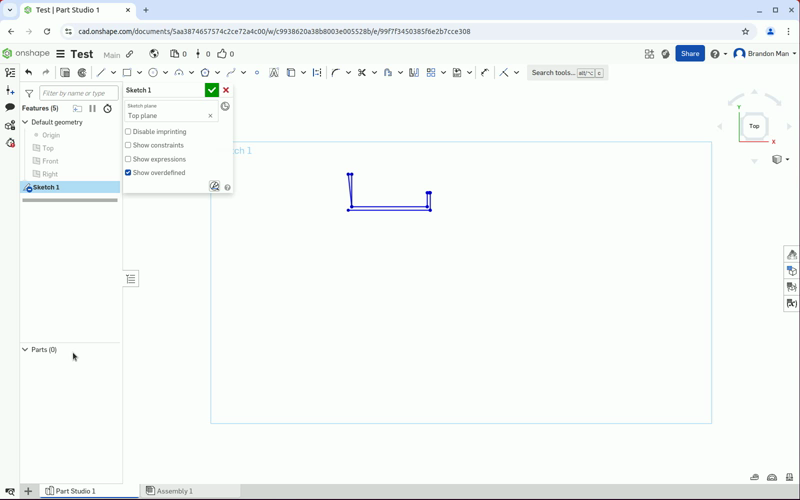
key(shift+y)
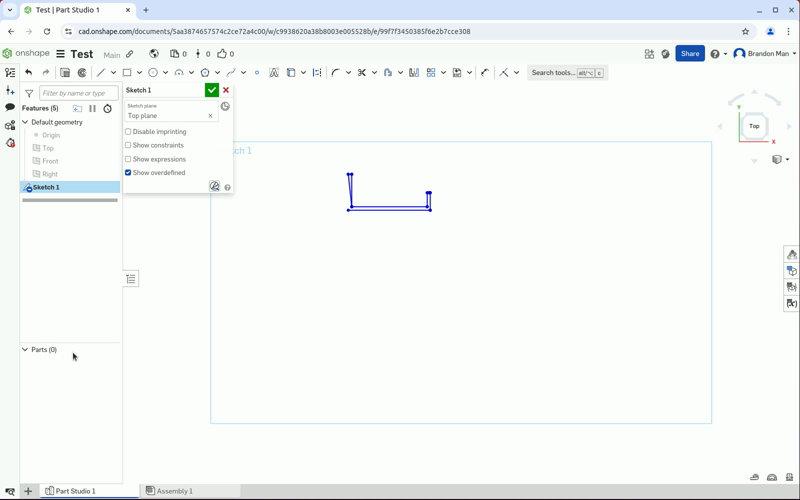
key(shift+e)
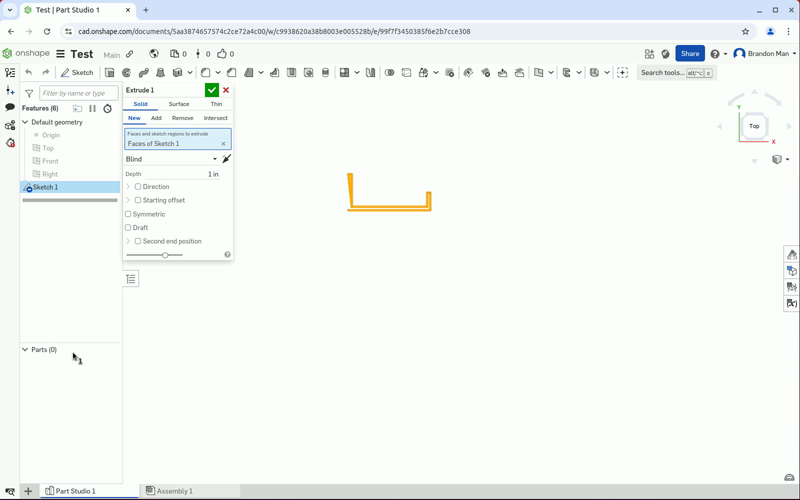
mouse_move(143, 106)
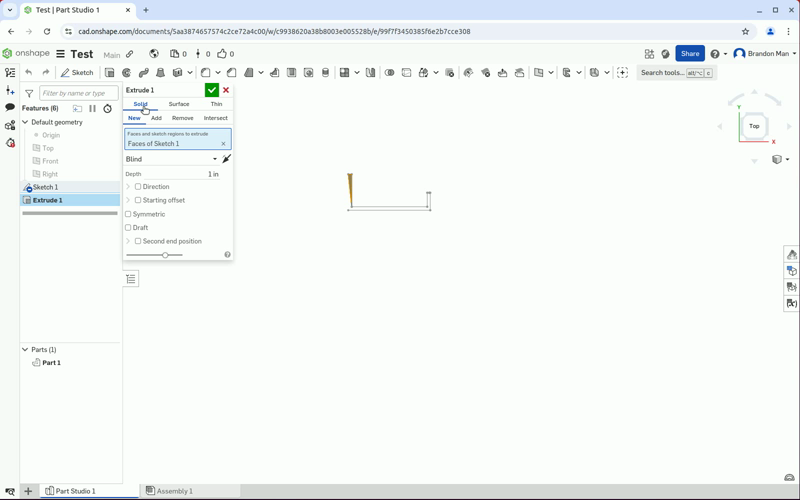
click(143, 106)
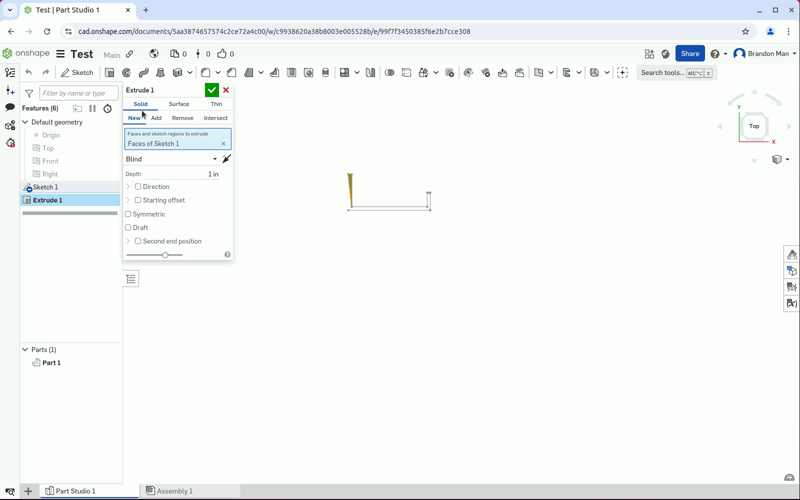
mouse_move(137, 120)
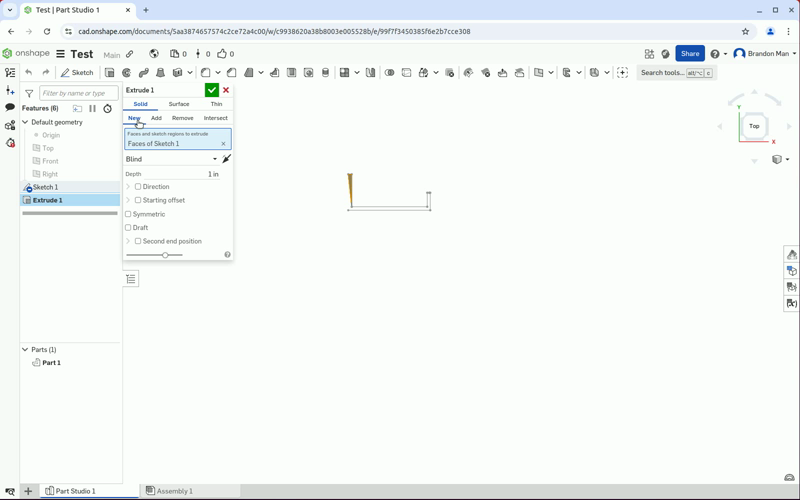
click(137, 120)
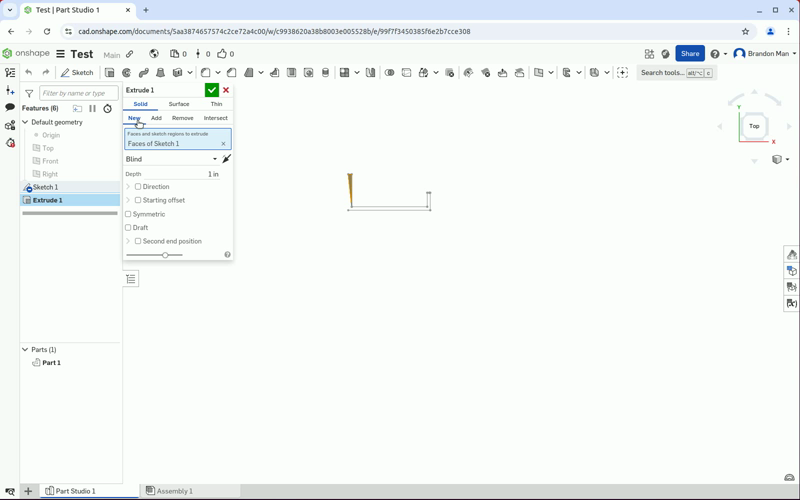
key(tab, 4)
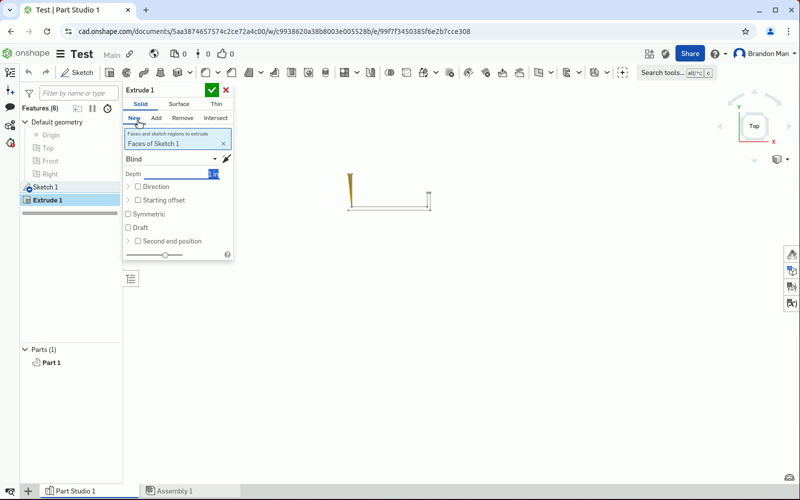
text(1.926)
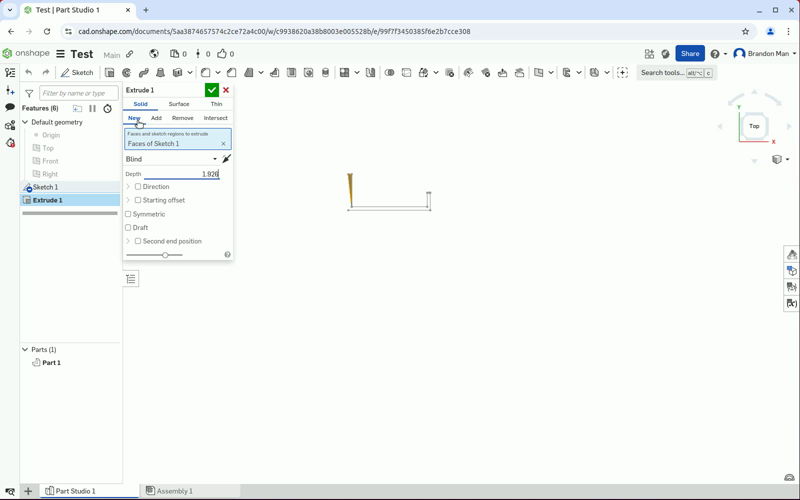
key(enter)
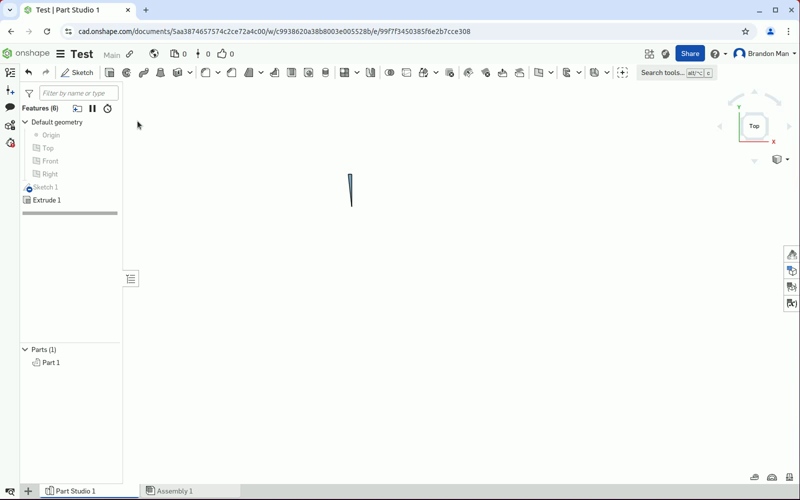
key(shift+h)
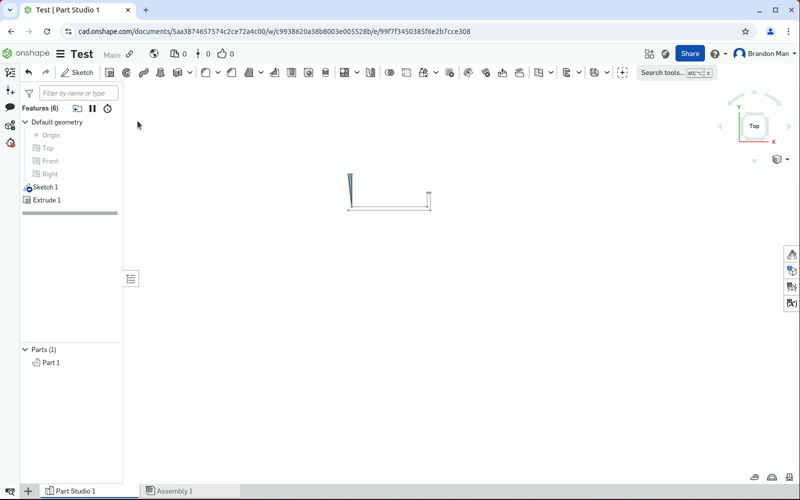
key(shift+h)
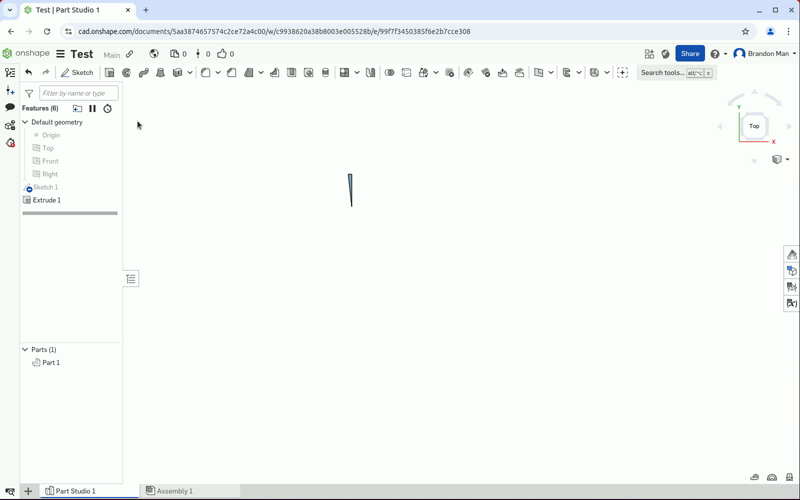
mouse_move(73, 189)
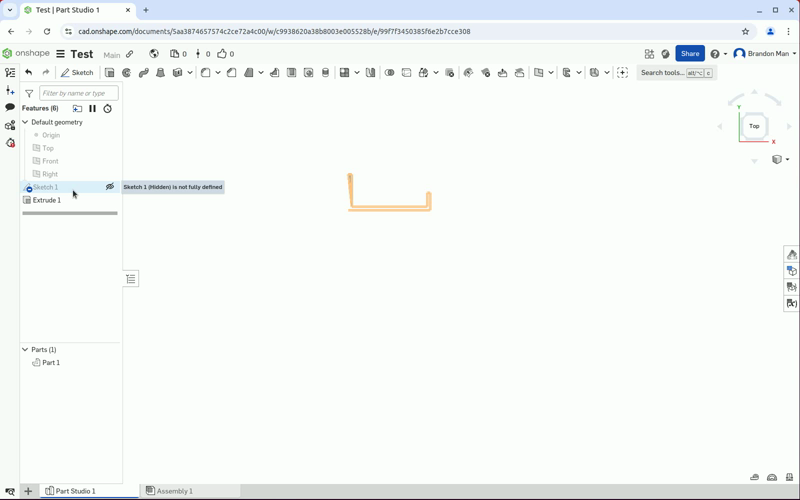
click(73, 189)
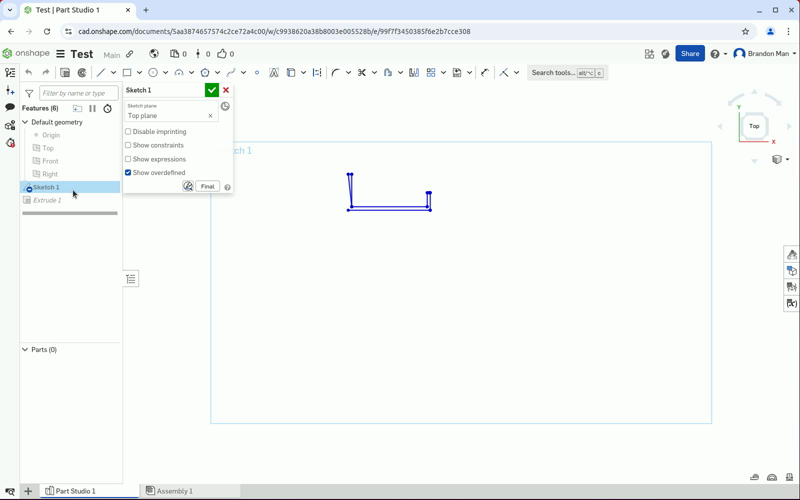
mouse_move(229, 92)
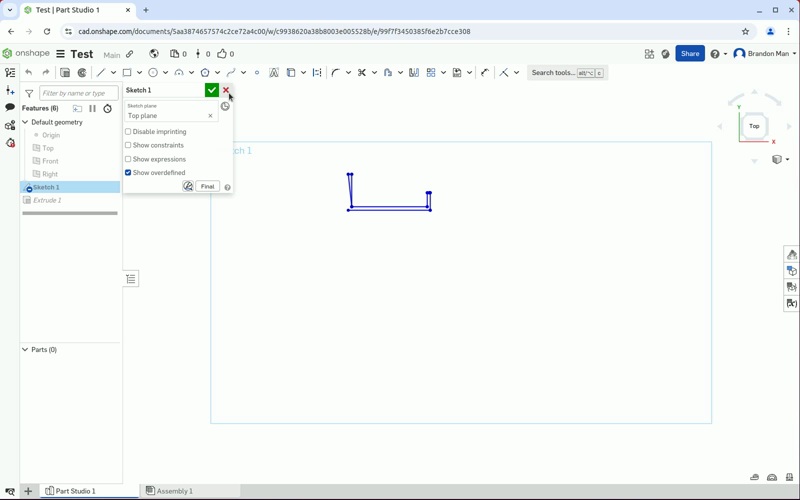
click(229, 92)
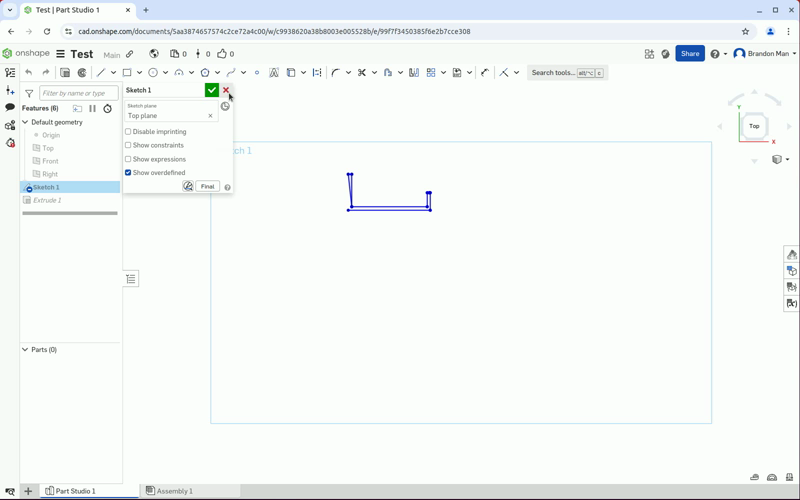
key(shift+s)
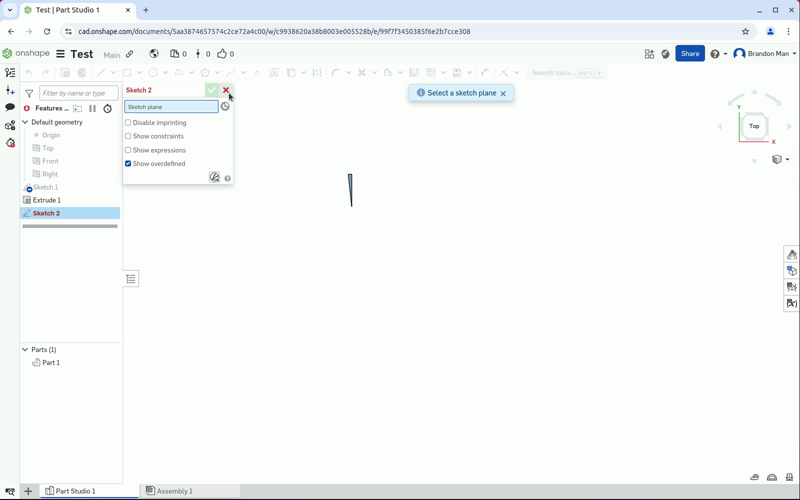
mouse_move(73, 150)
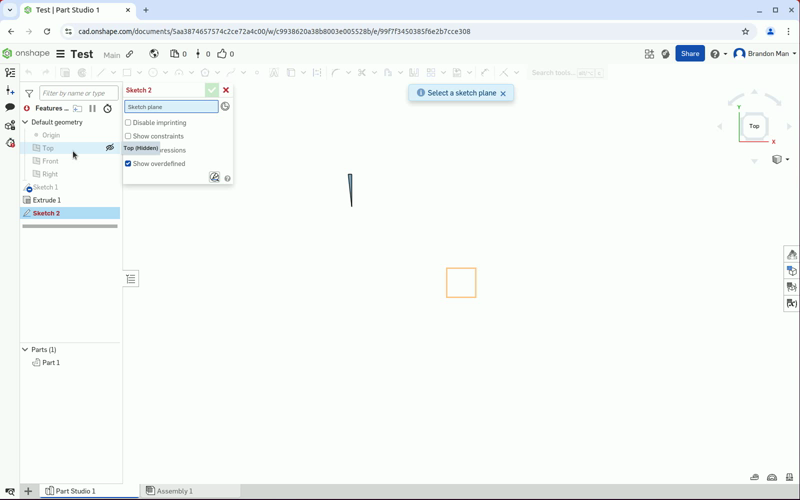
click(73, 150)
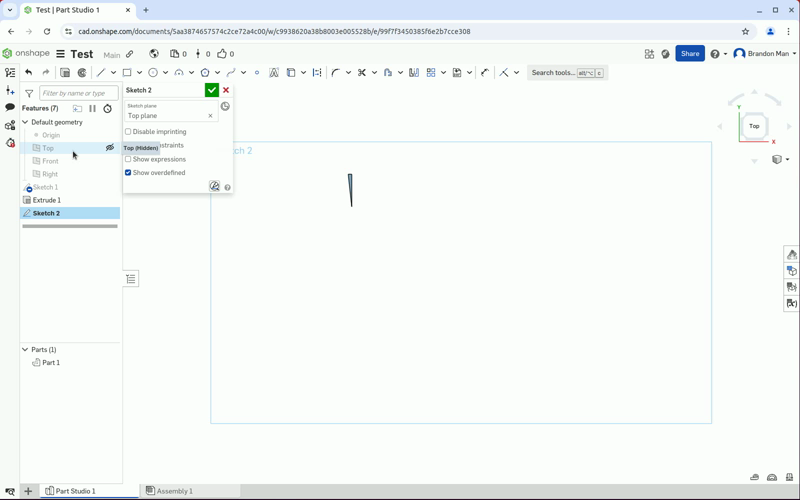
mouse_move(73, 352)
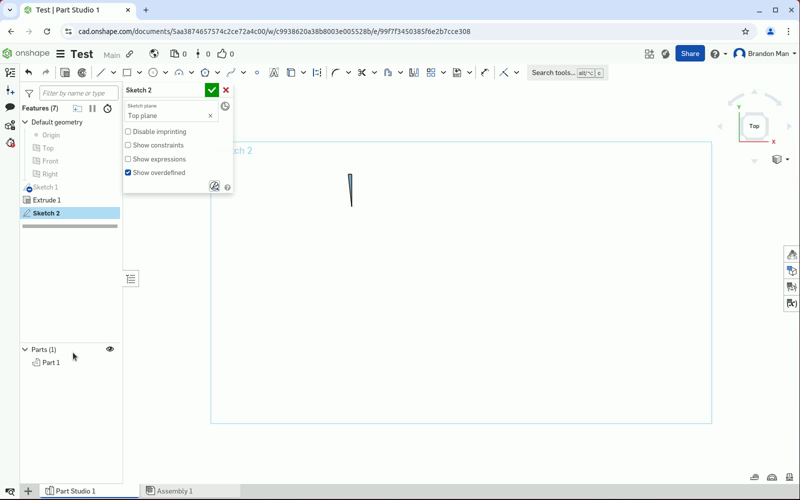
key(y)
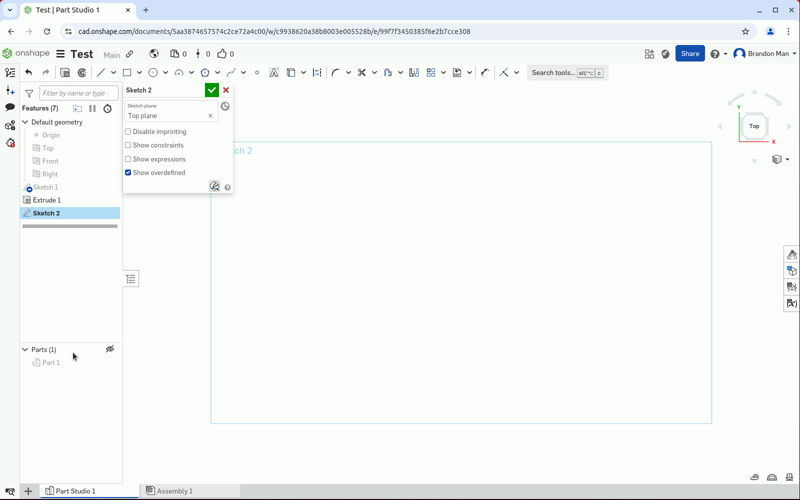
key(l)
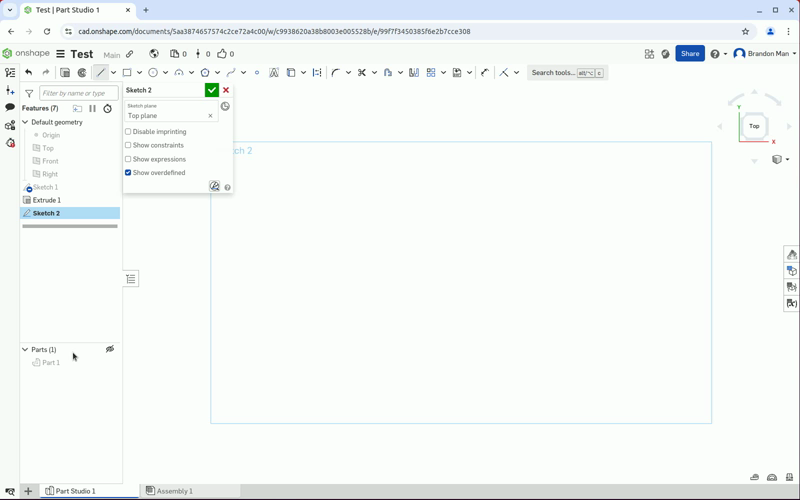
key_down(shift)
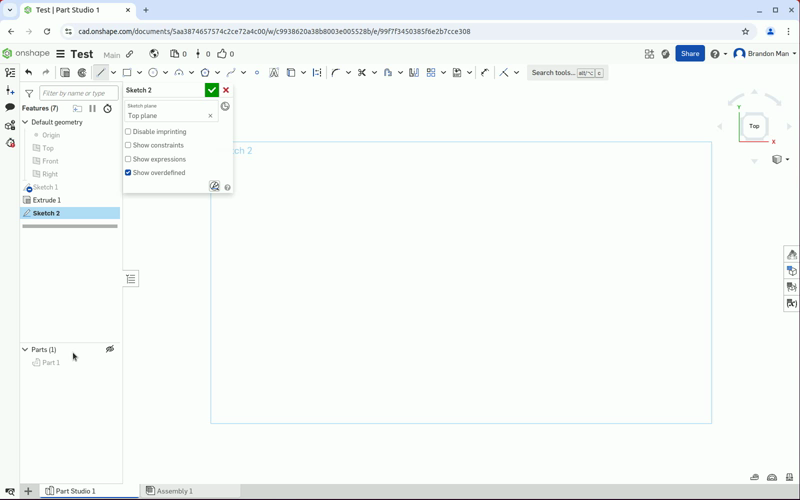
mouse_move(427, 190)
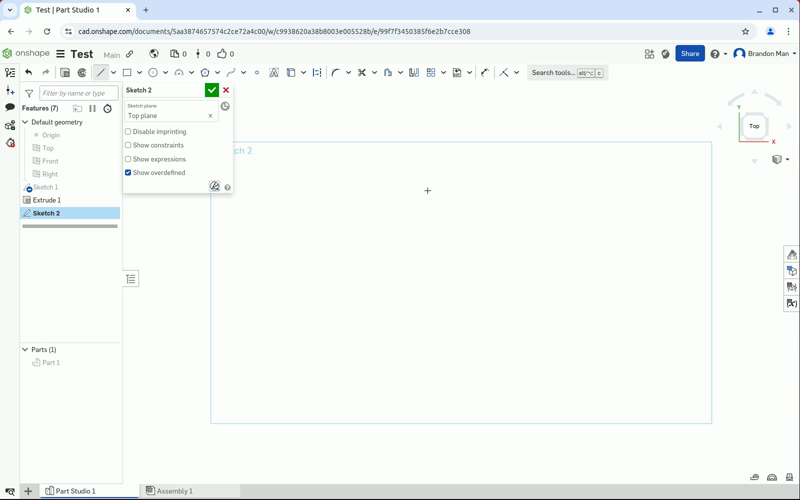
click(427, 190)
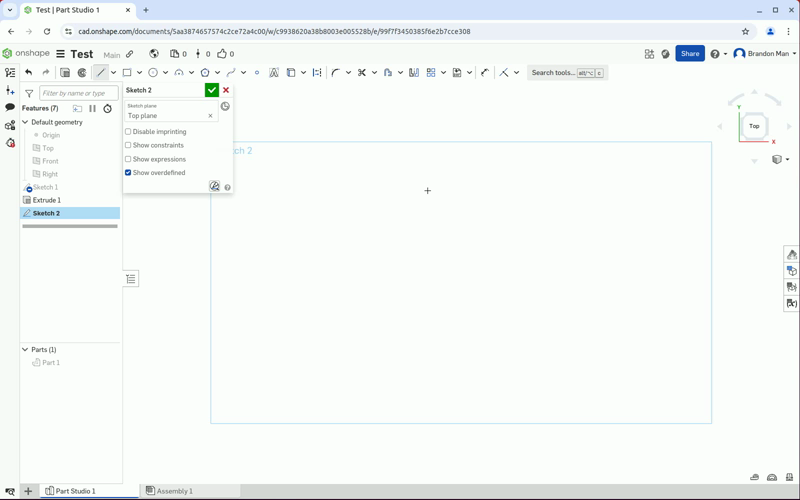
key_up(shift)
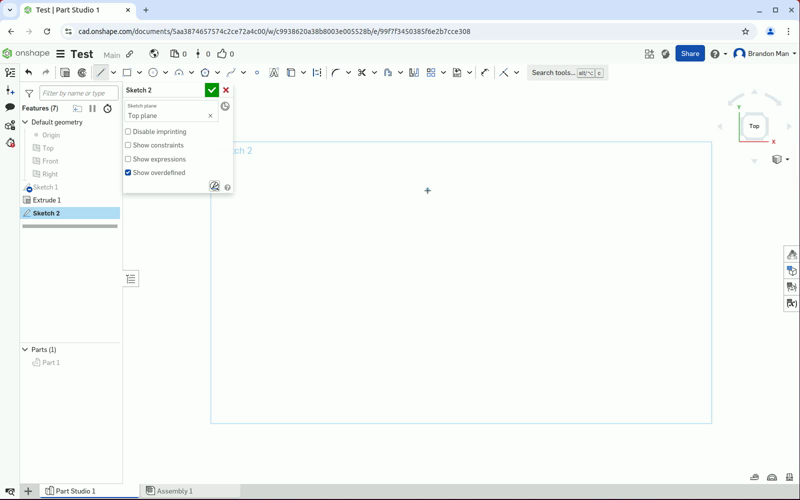
key_down(shift)
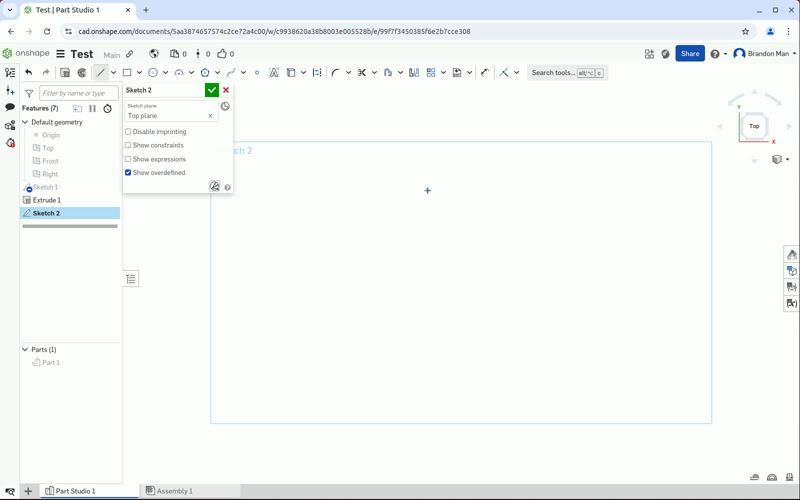
mouse_move(457, 190)
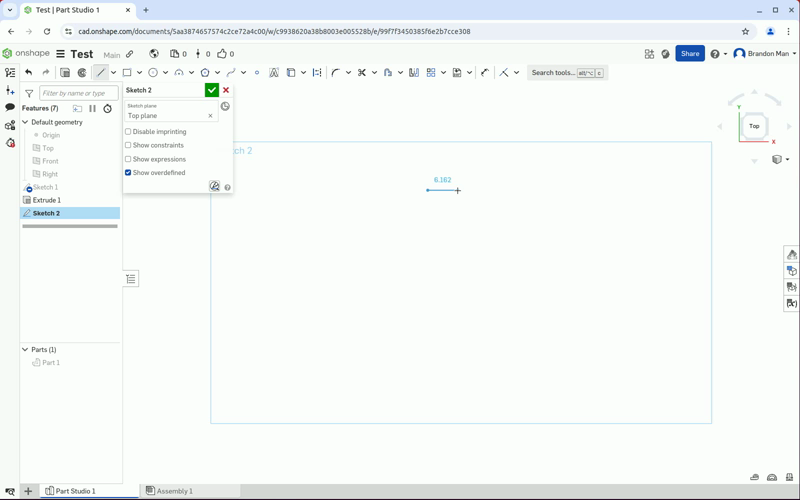
mouse_move(429, 193)
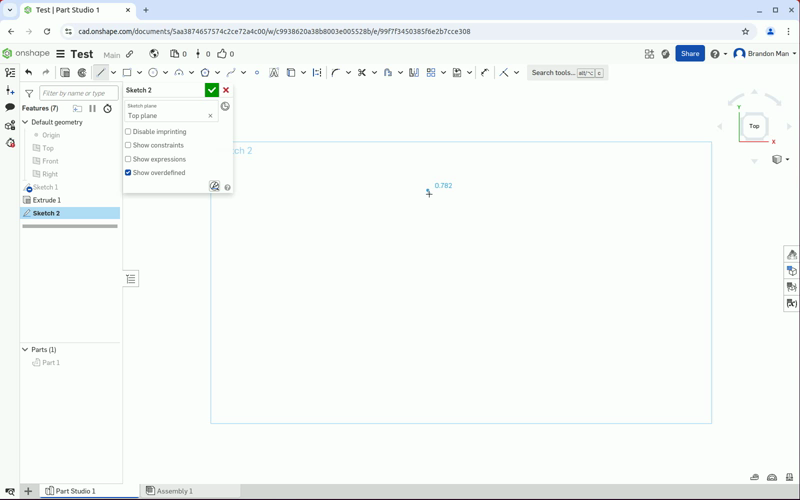
scroll(6)
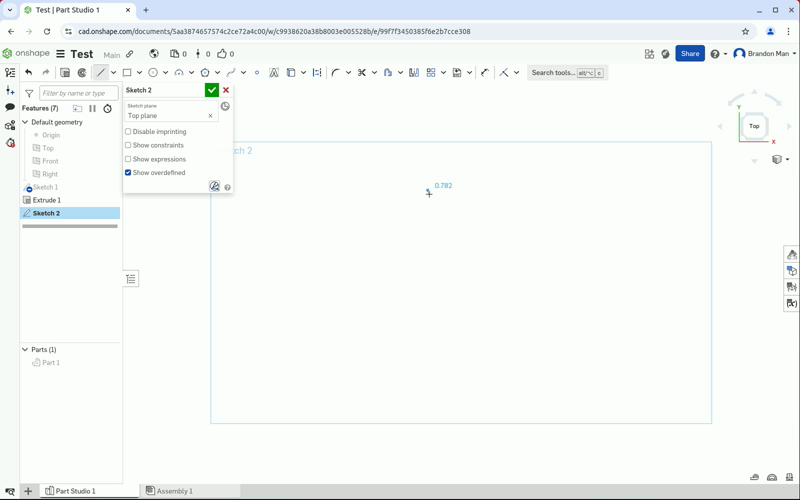
scroll(6)
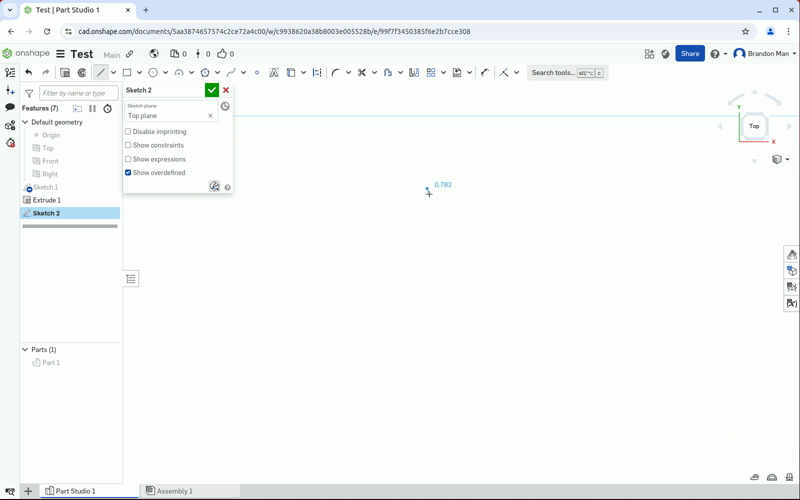
scroll(6)
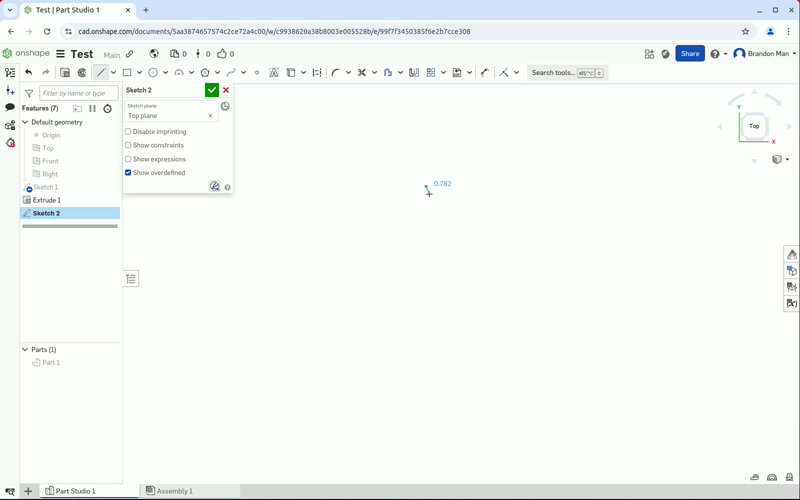
scroll(6)
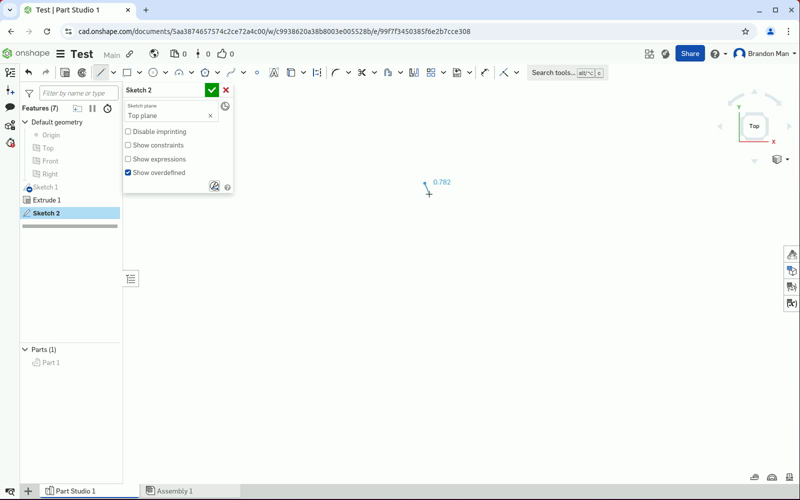
scroll(6)
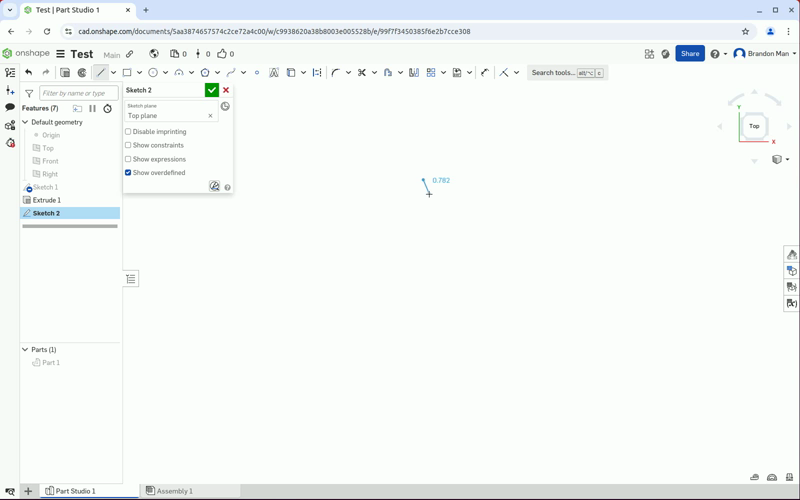
scroll(6)
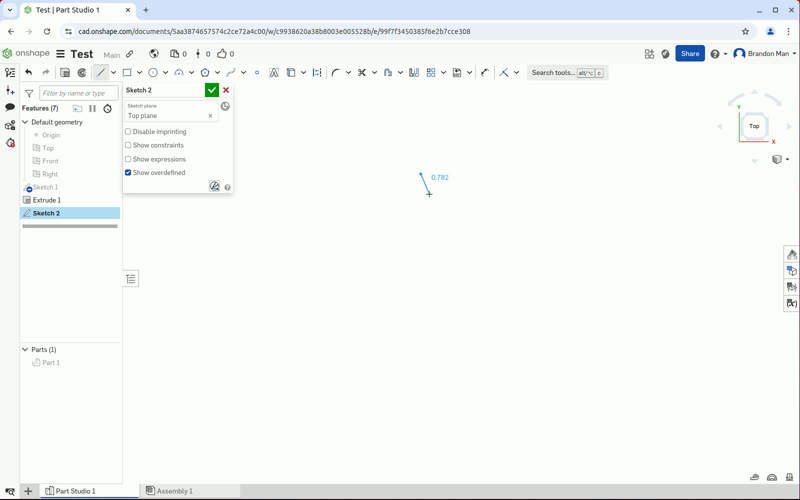
scroll(6)
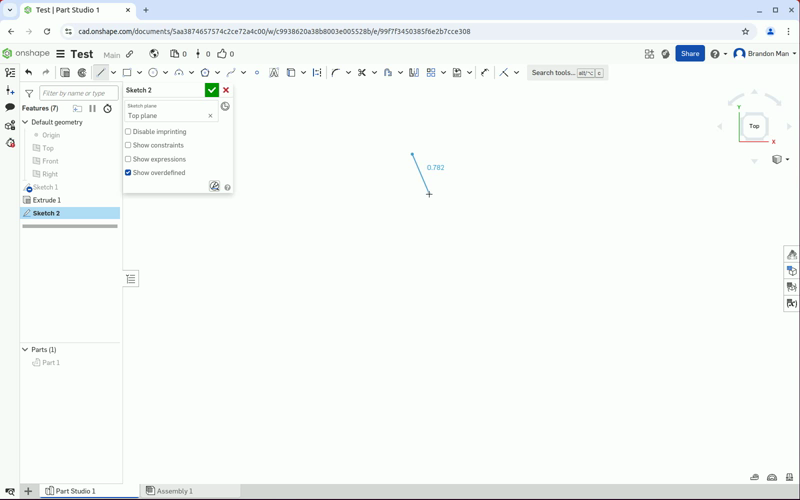
click(429, 193)
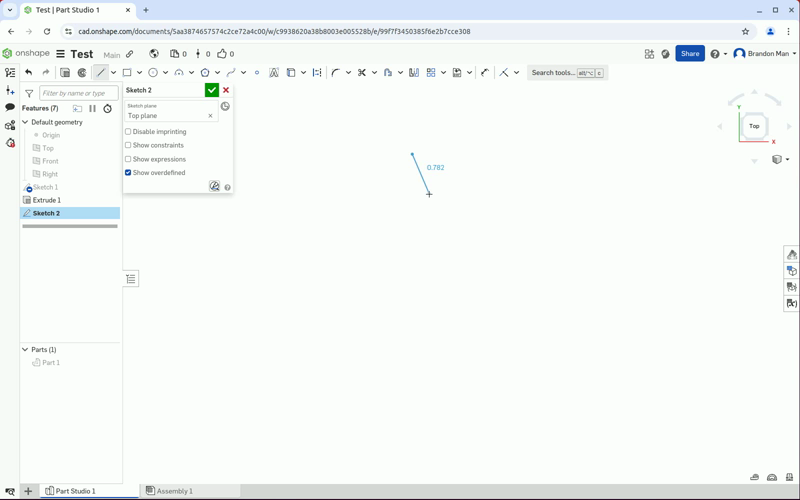
scroll(-6)
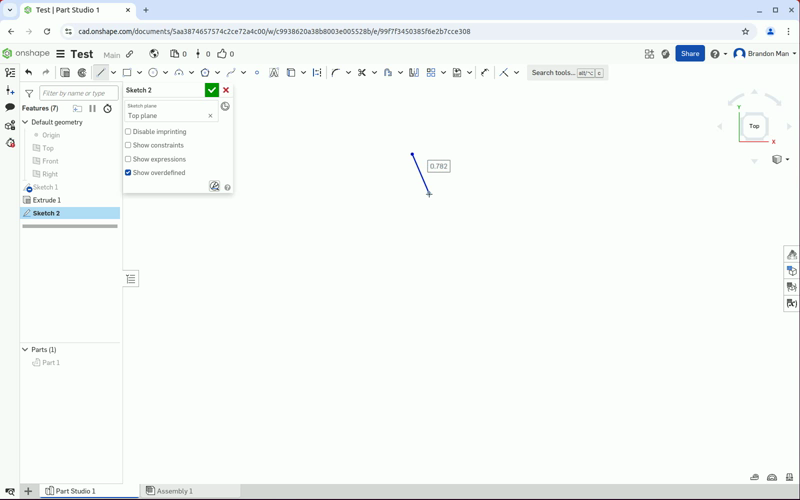
scroll(-6)
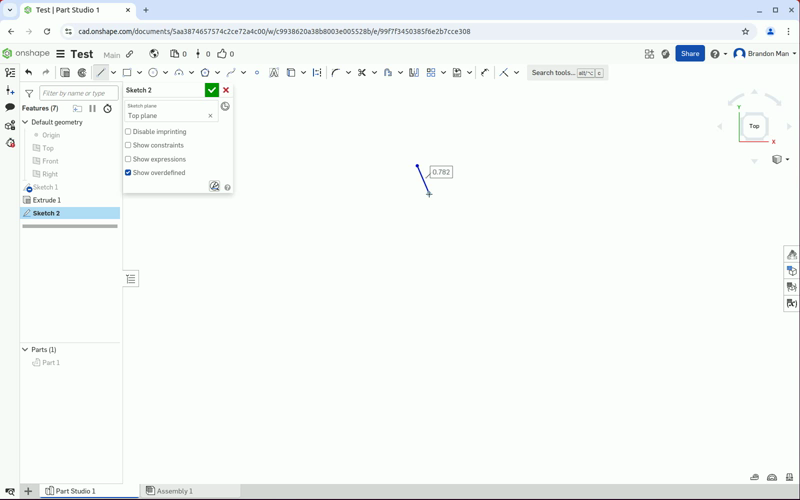
scroll(-6)
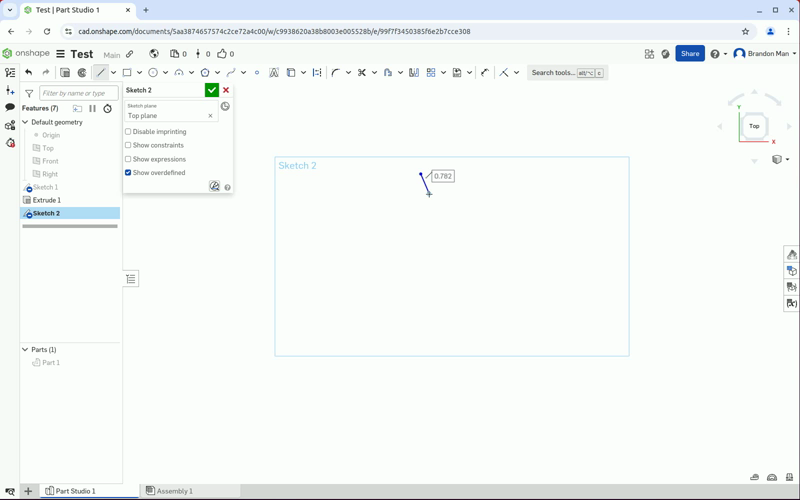
scroll(-6)
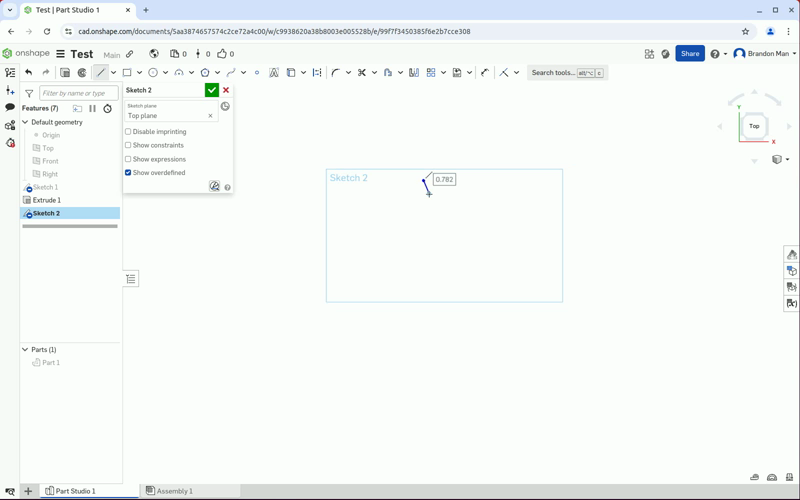
scroll(-6)
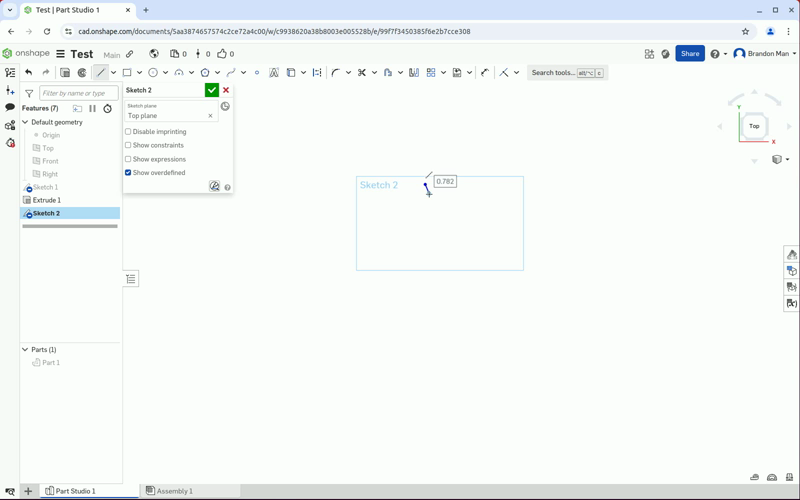
scroll(-6)
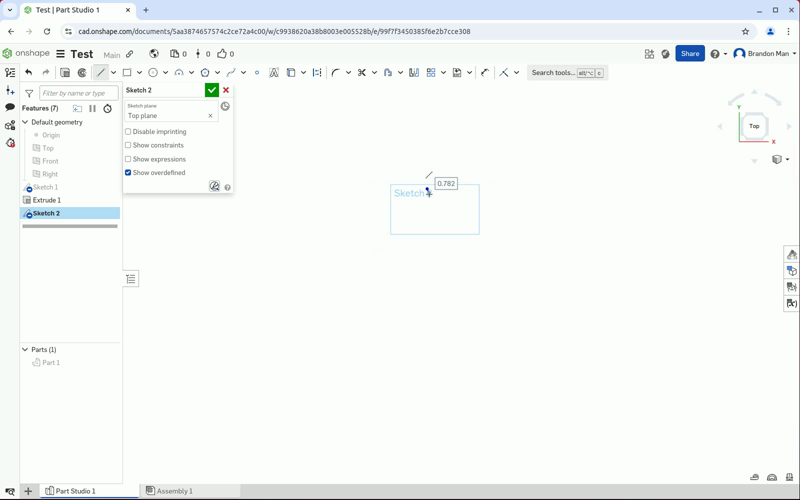
scroll(-6)
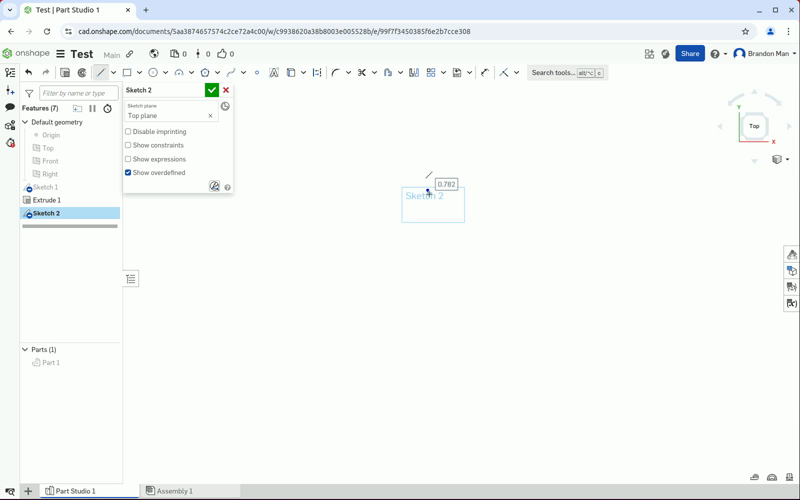
key_up(shift)
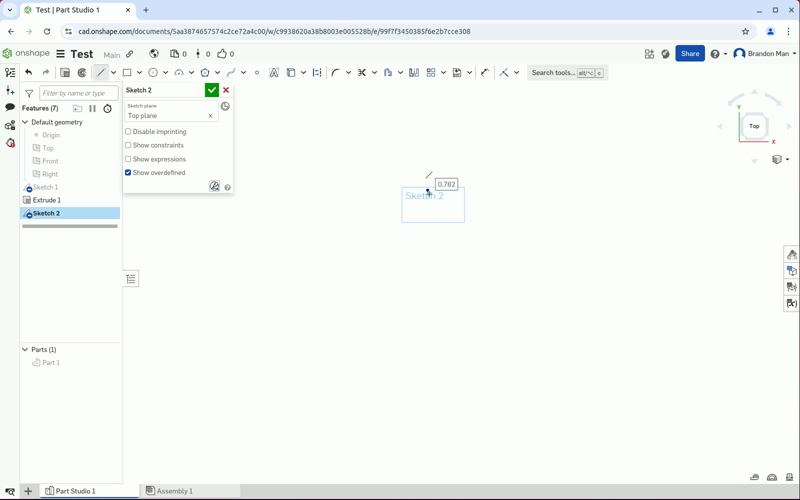
key_down(shift)
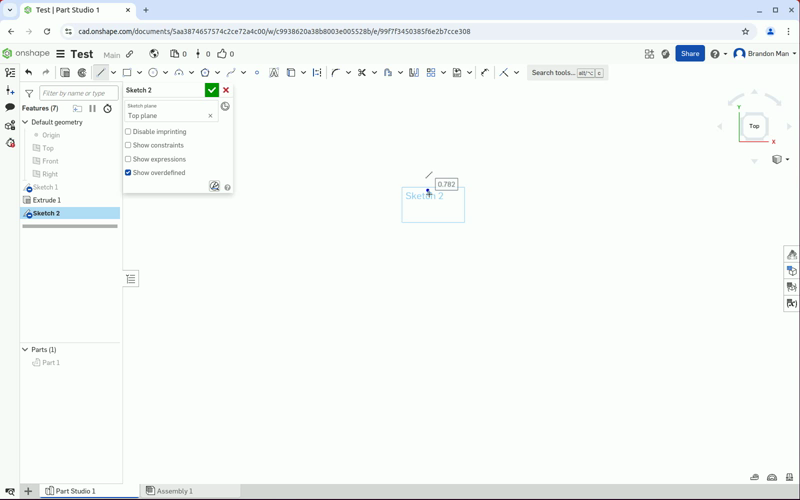
mouse_move(459, 193)
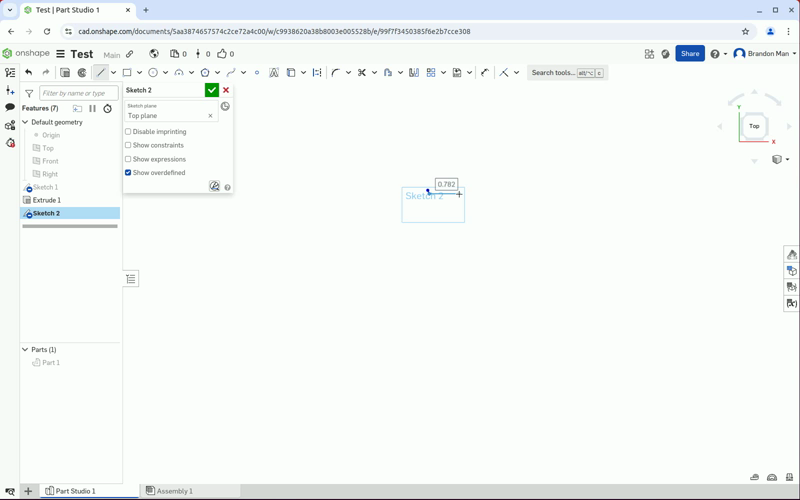
mouse_move(429, 193)
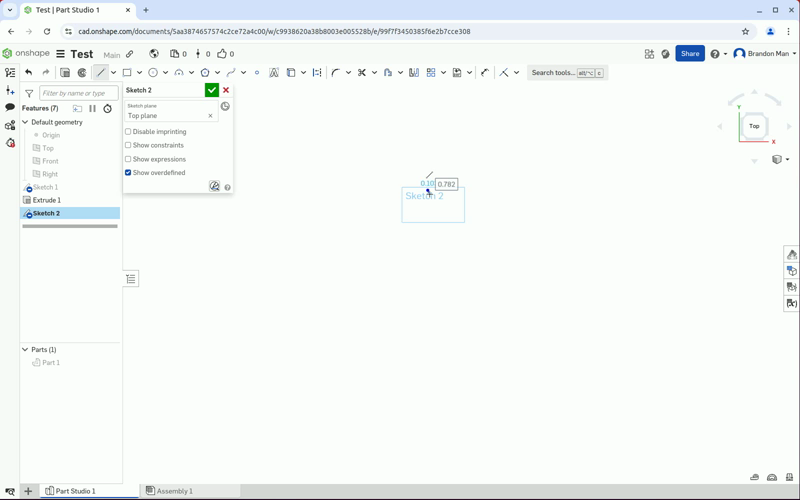
scroll(6)
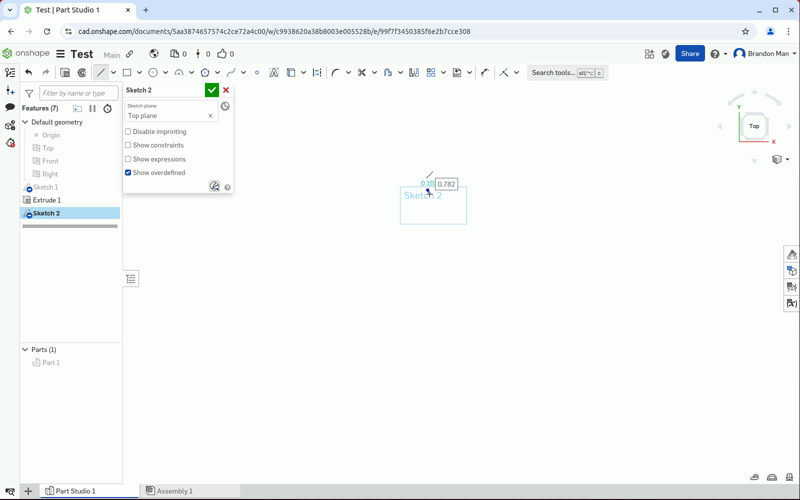
scroll(6)
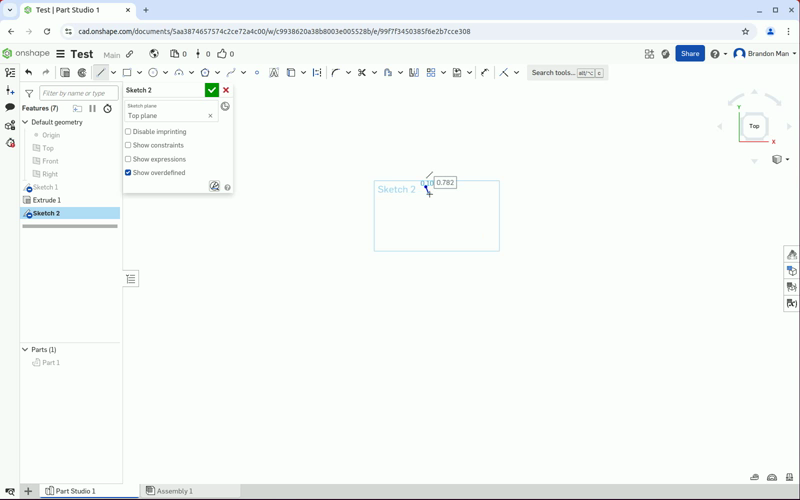
scroll(6)
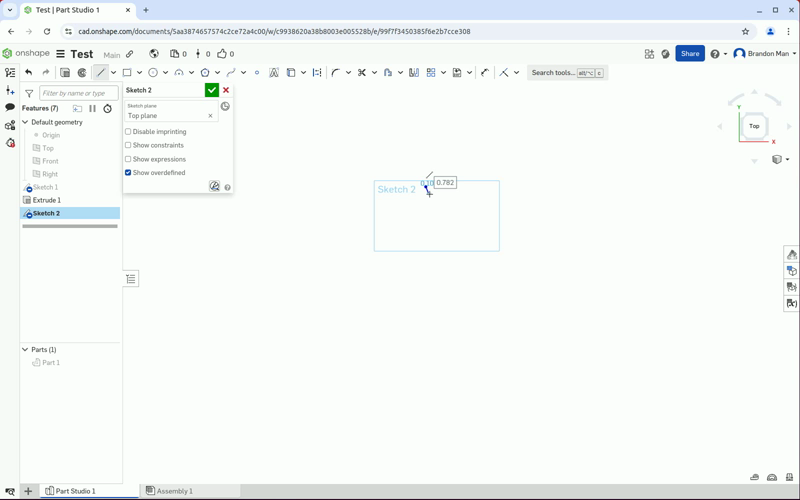
scroll(6)
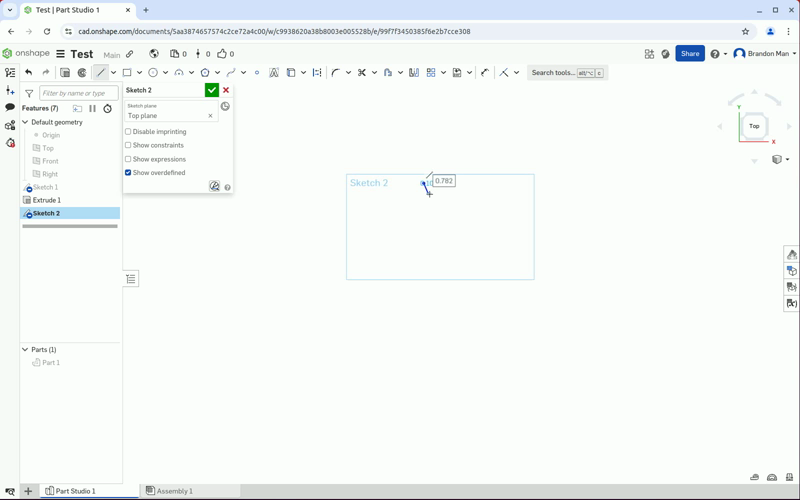
scroll(6)
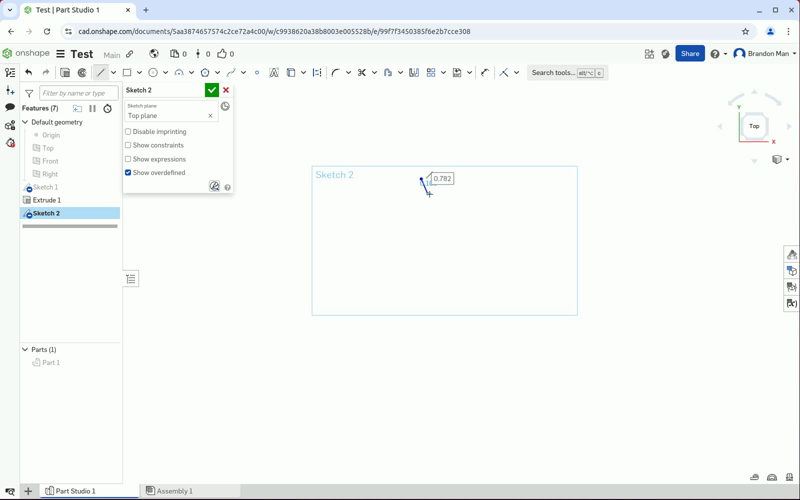
scroll(6)
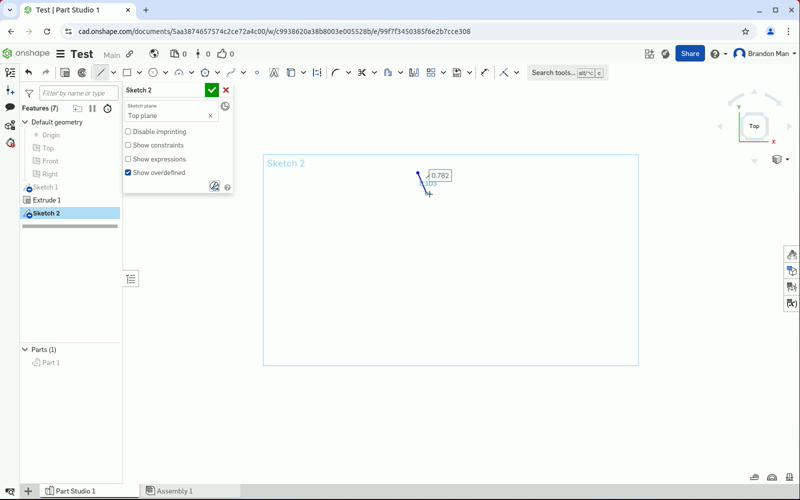
scroll(6)
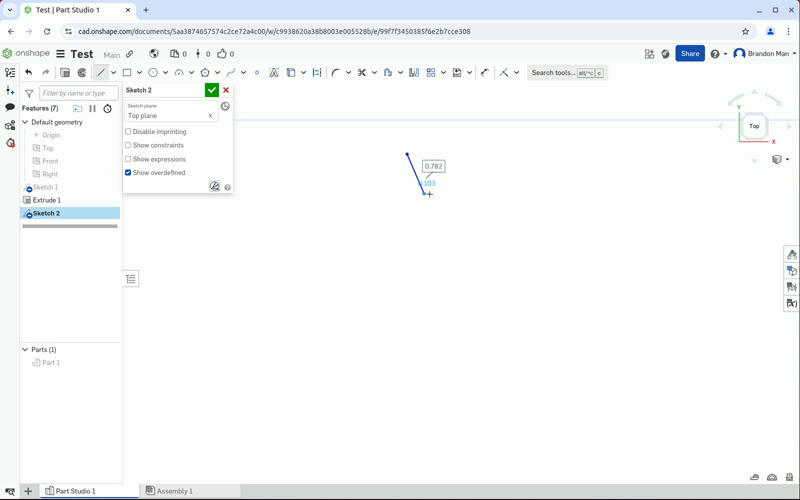
click(429, 193)
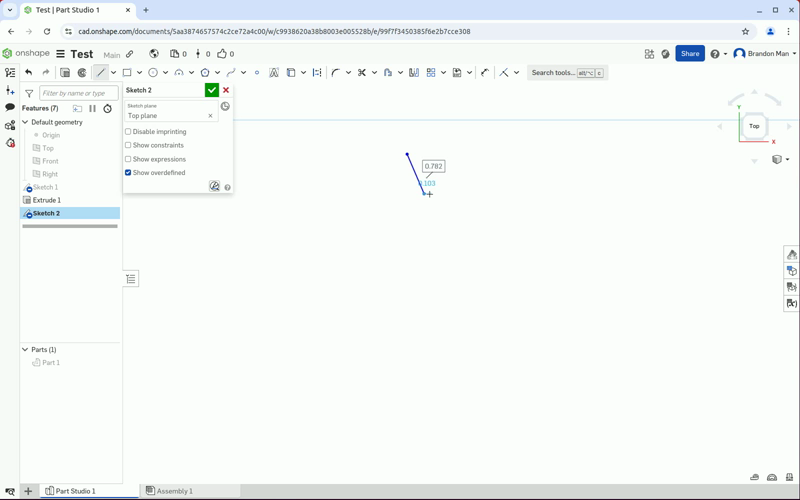
scroll(-6)
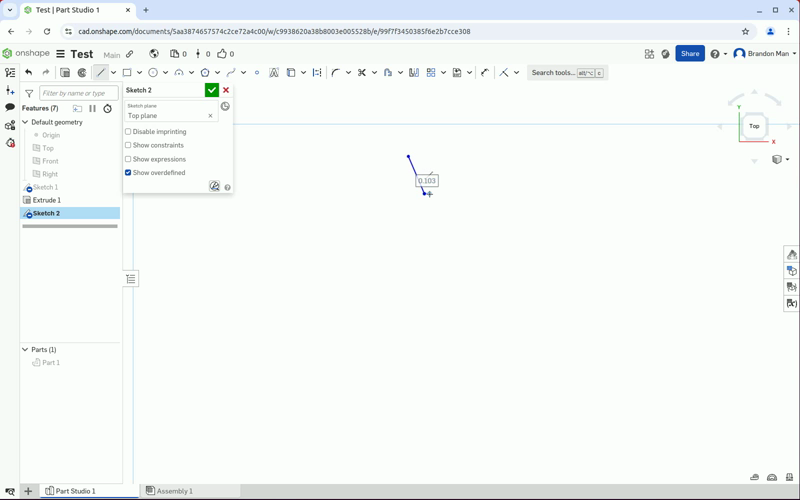
scroll(-6)
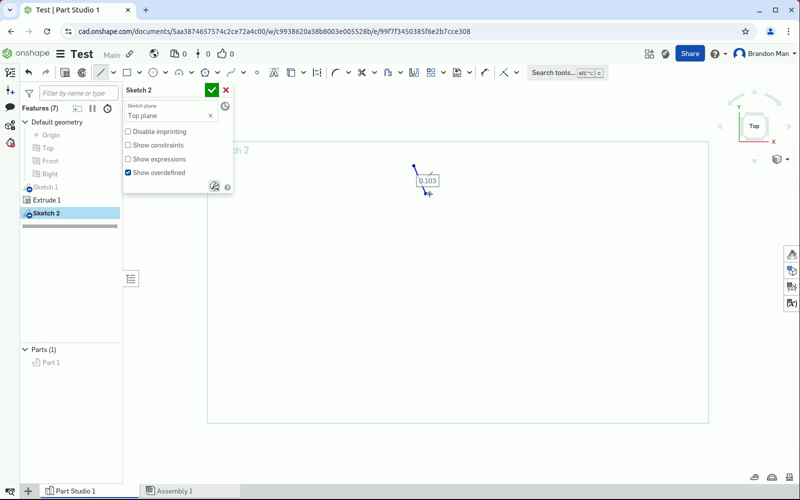
scroll(-6)
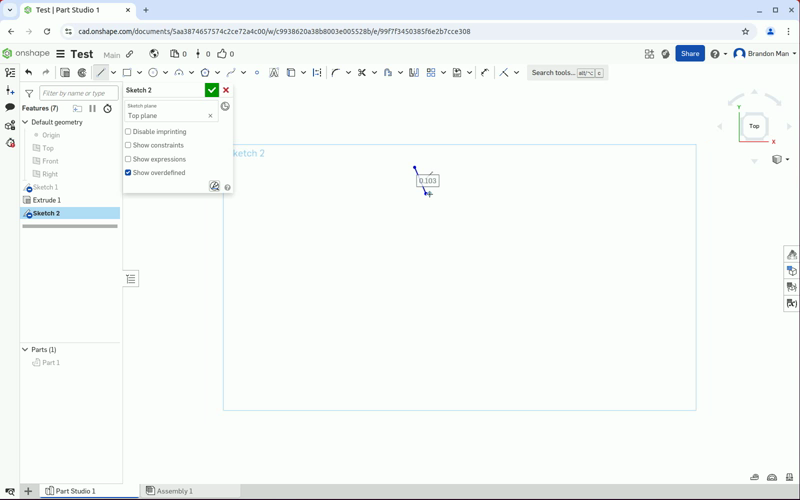
scroll(-6)
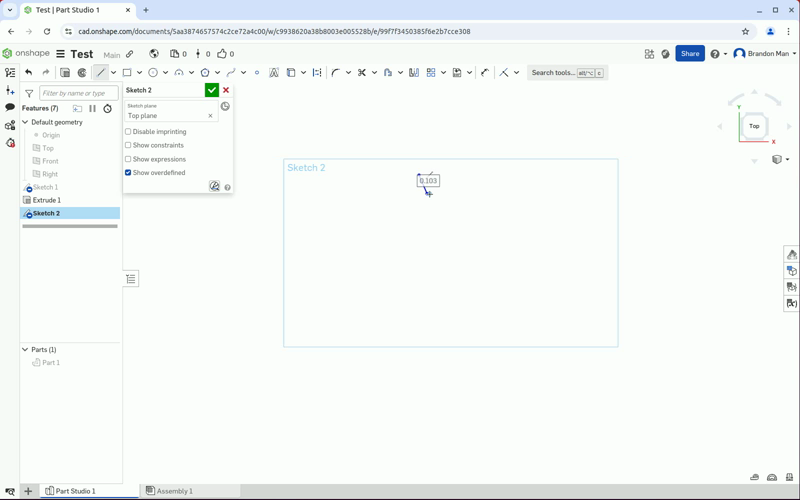
scroll(-6)
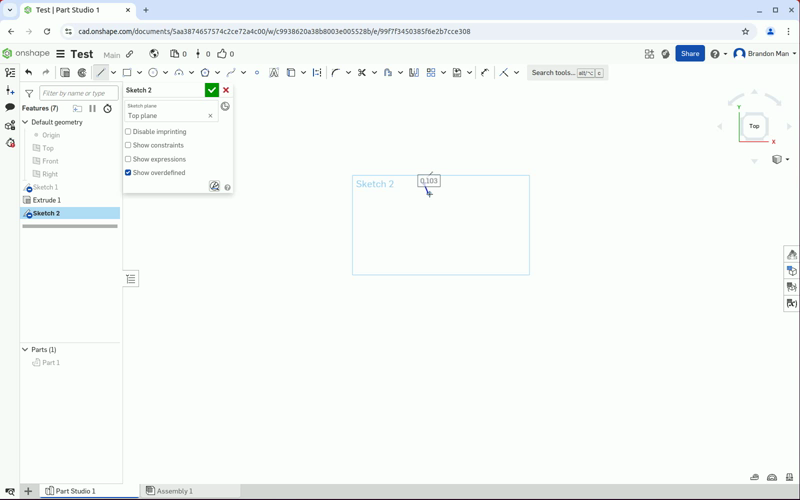
scroll(-6)
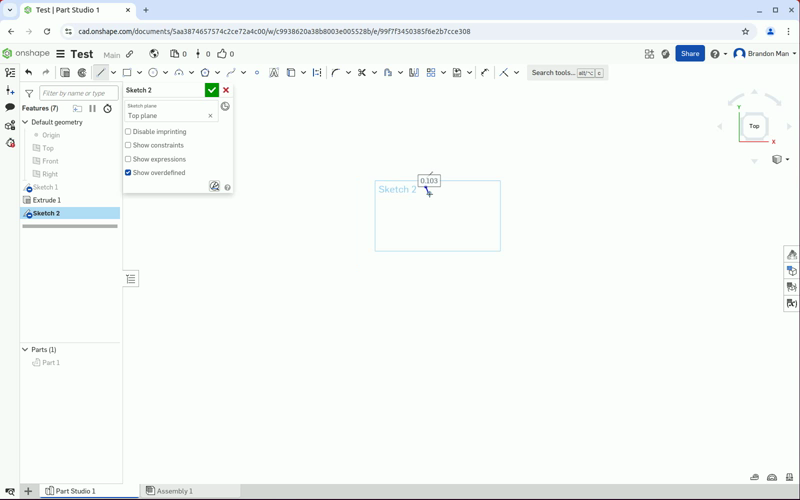
scroll(-6)
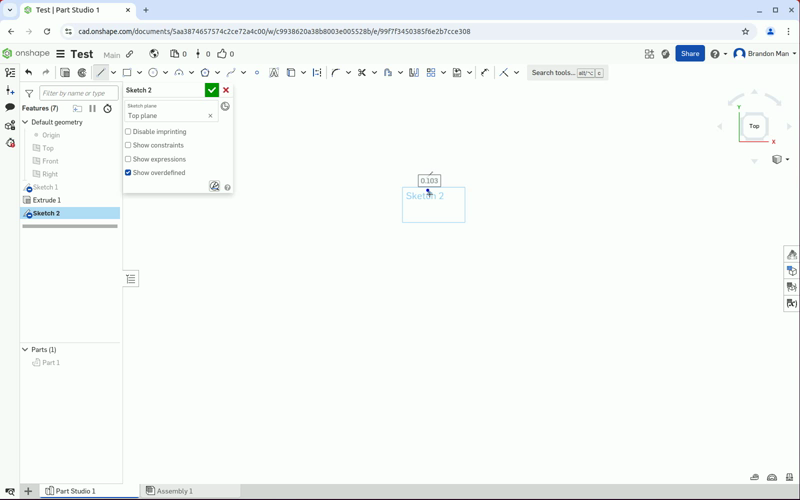
key_up(shift)
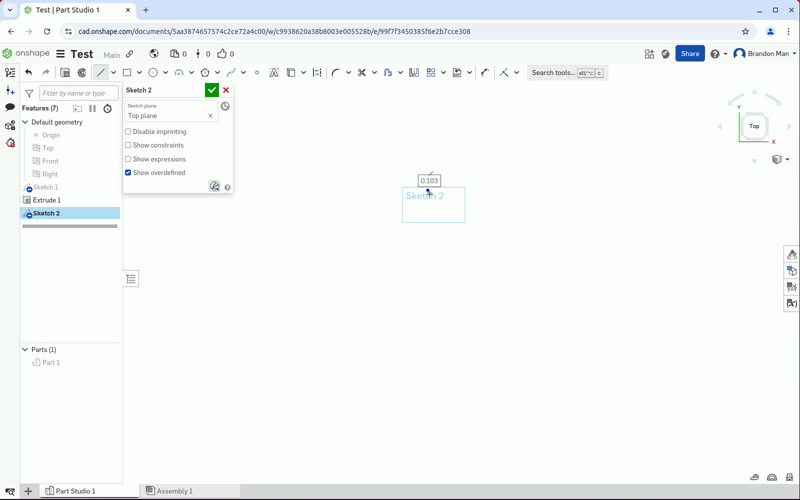
key_down(shift)
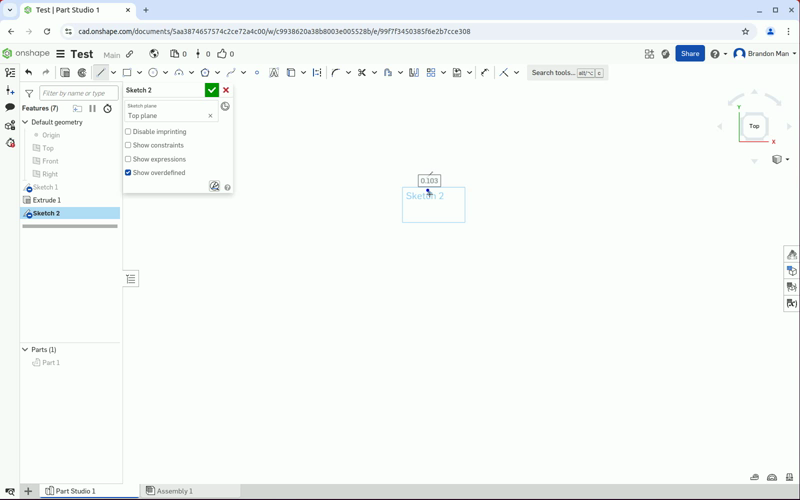
mouse_move(459, 193)
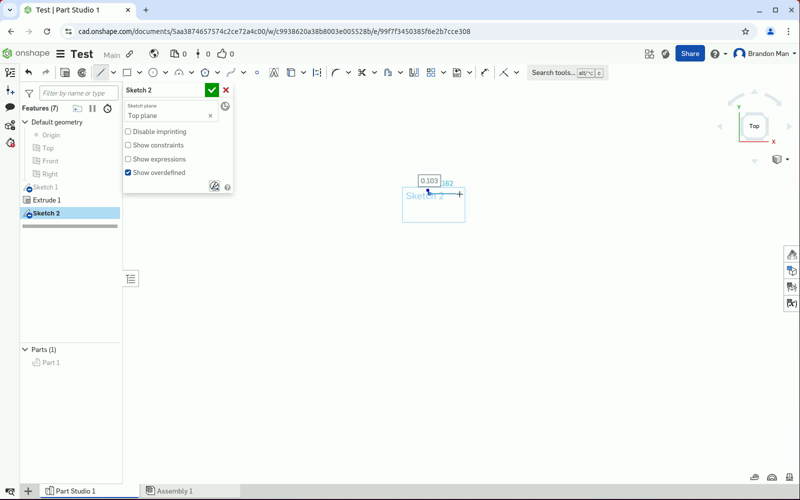
mouse_move(430, 190)
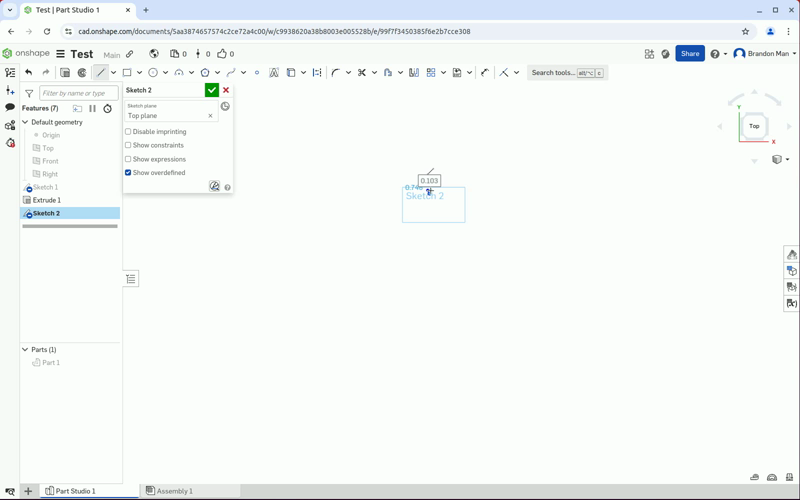
scroll(6)
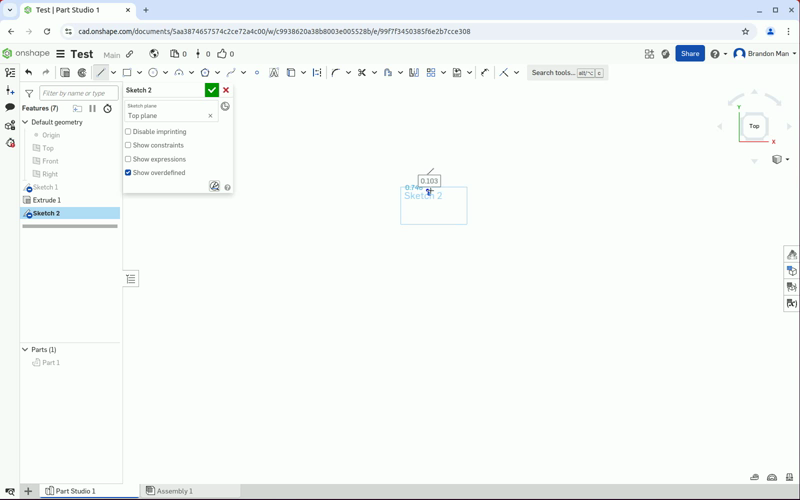
scroll(6)
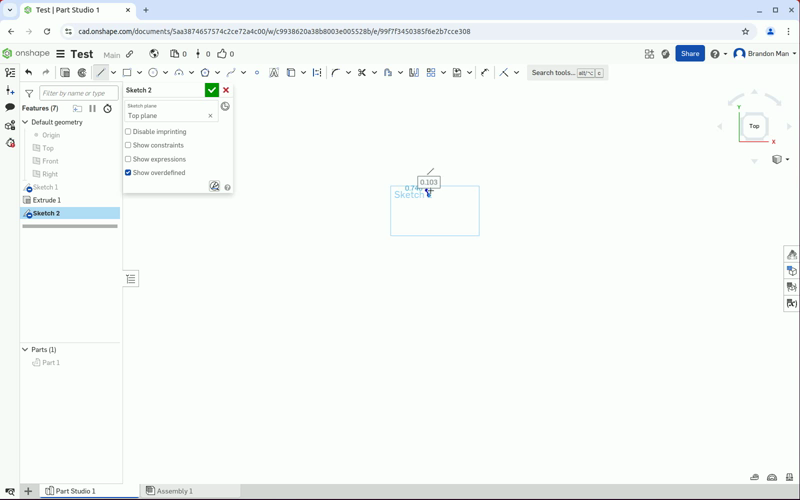
scroll(6)
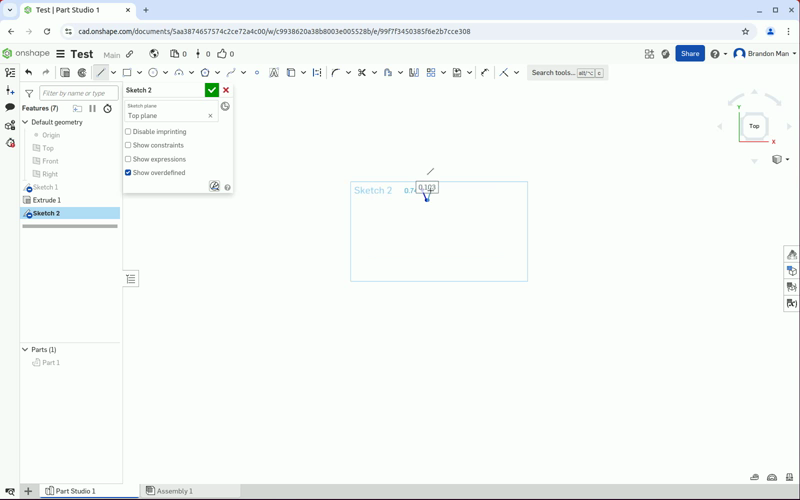
scroll(6)
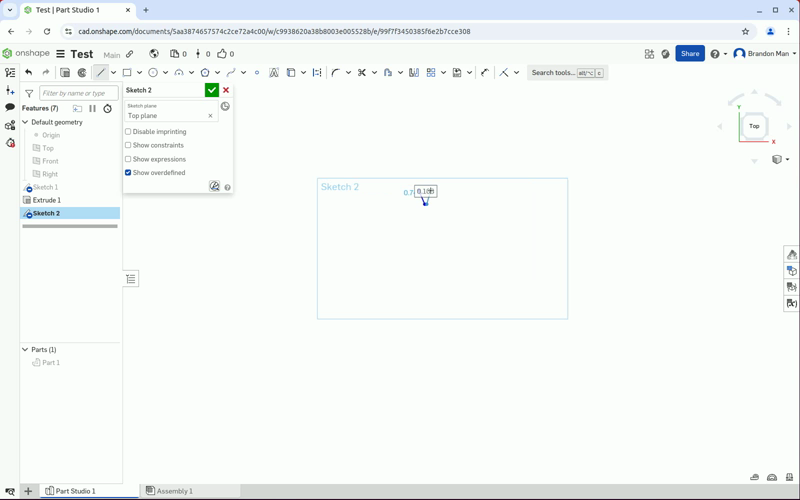
scroll(6)
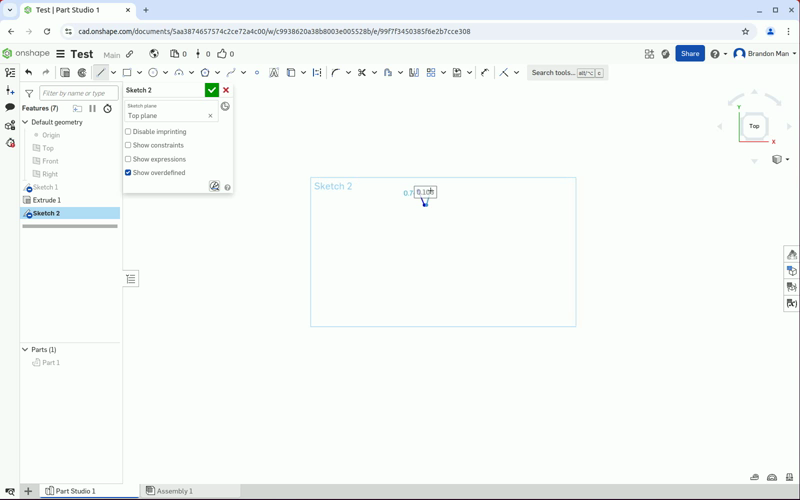
scroll(6)
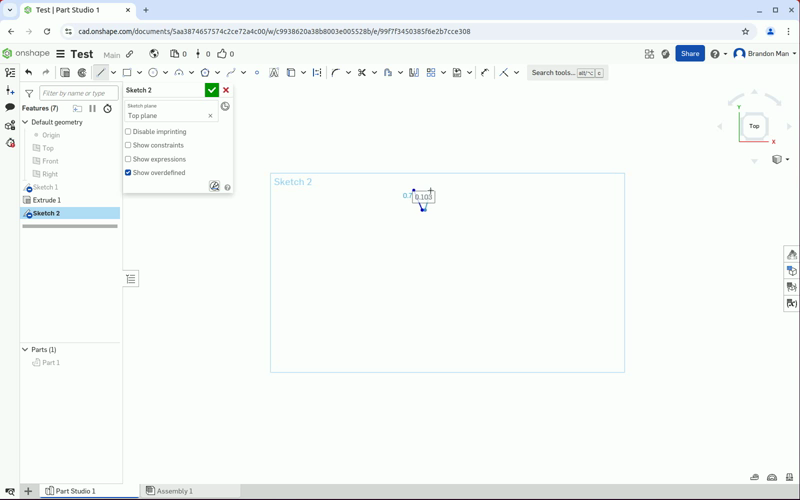
scroll(6)
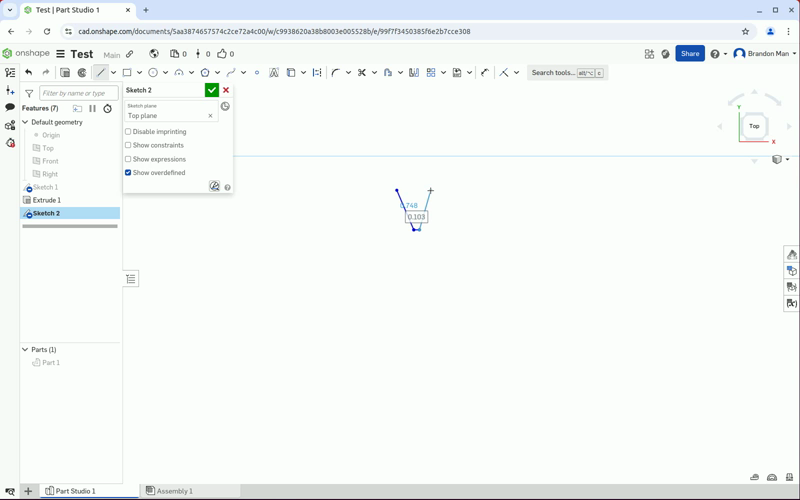
click(430, 190)
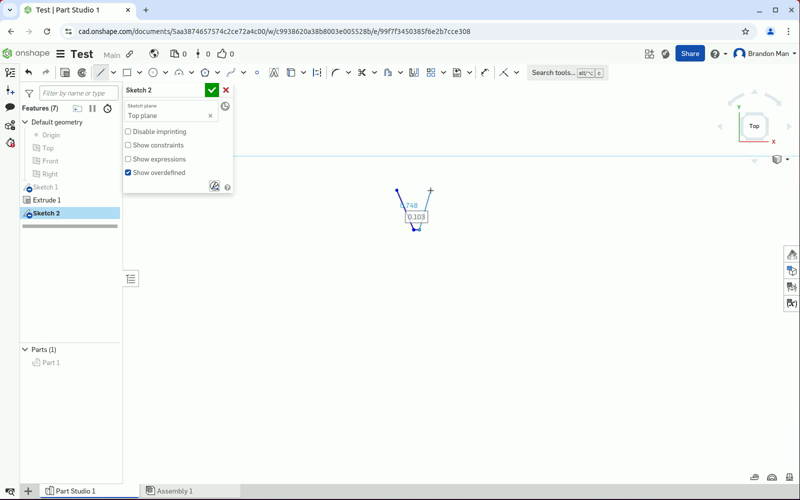
scroll(-6)
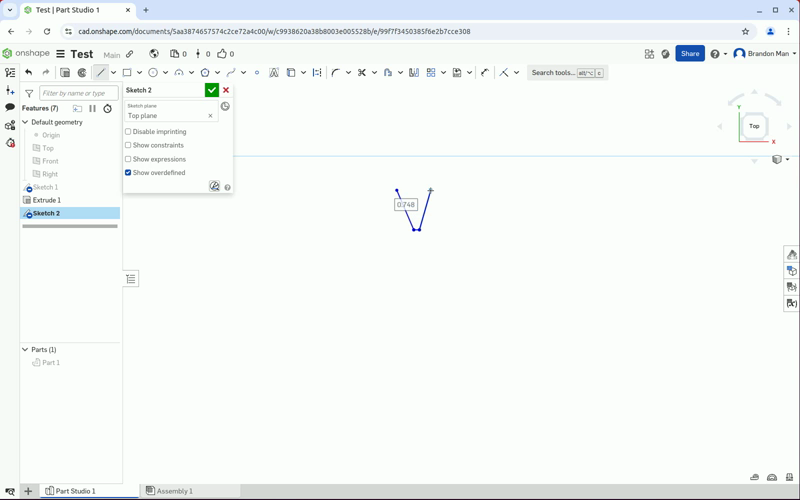
scroll(-6)
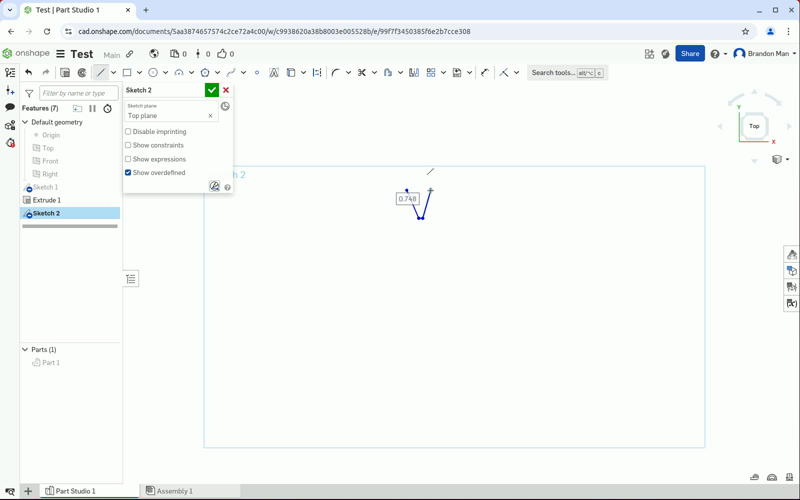
scroll(-6)
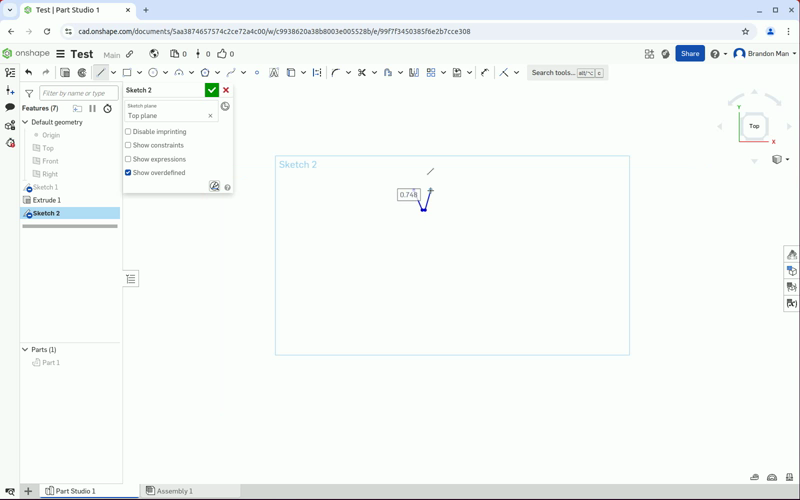
scroll(-6)
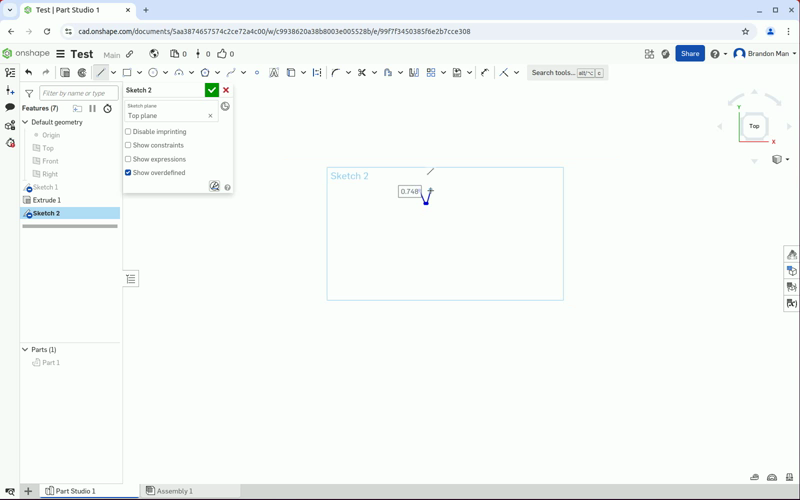
scroll(-6)
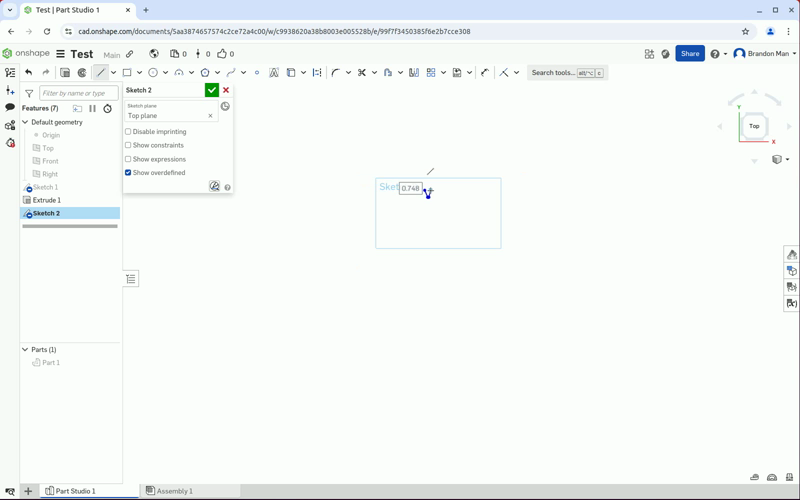
scroll(-6)
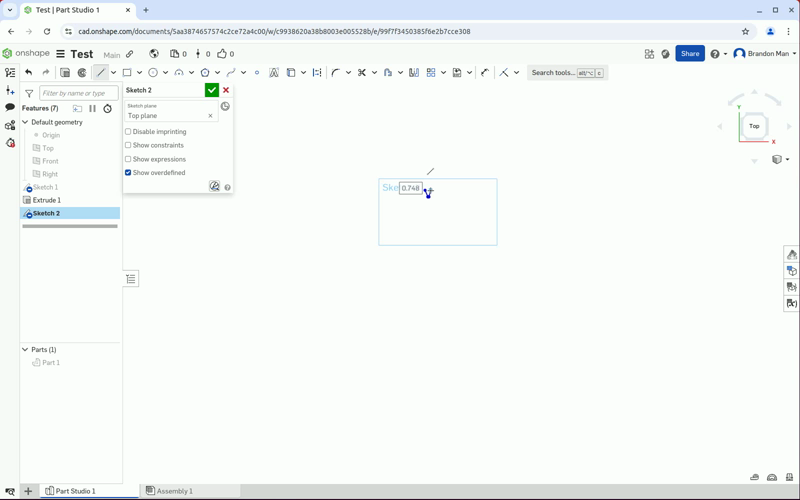
scroll(-6)
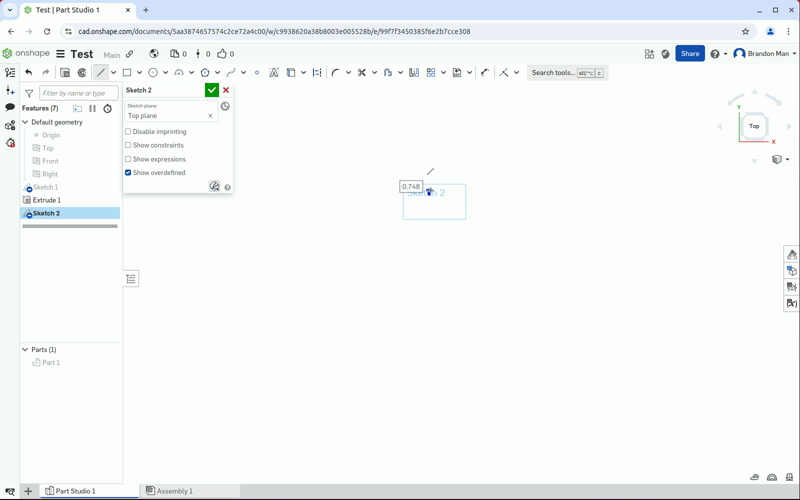
key_up(shift)
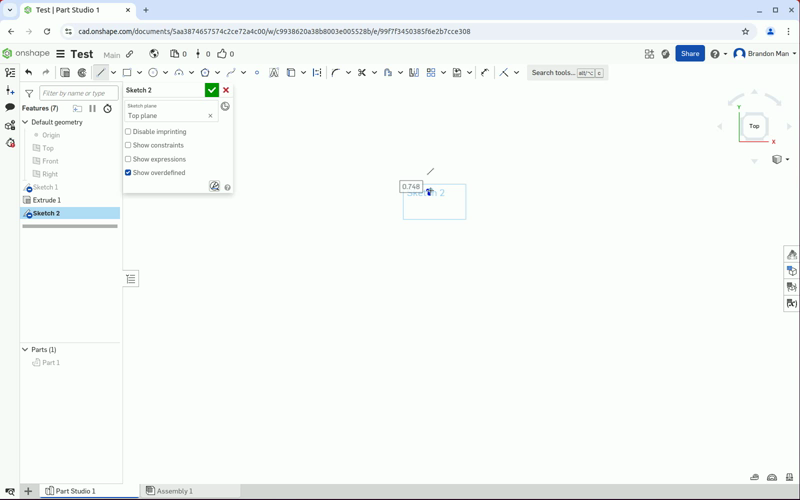
mouse_move(460, 190)
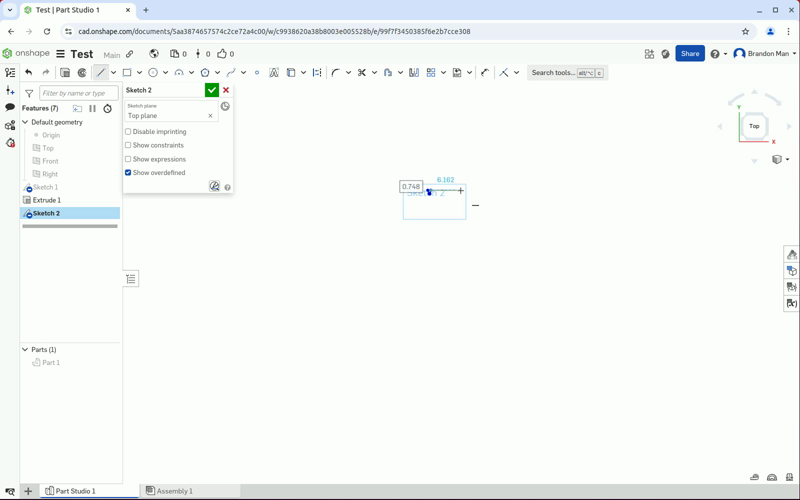
key_down(shift)
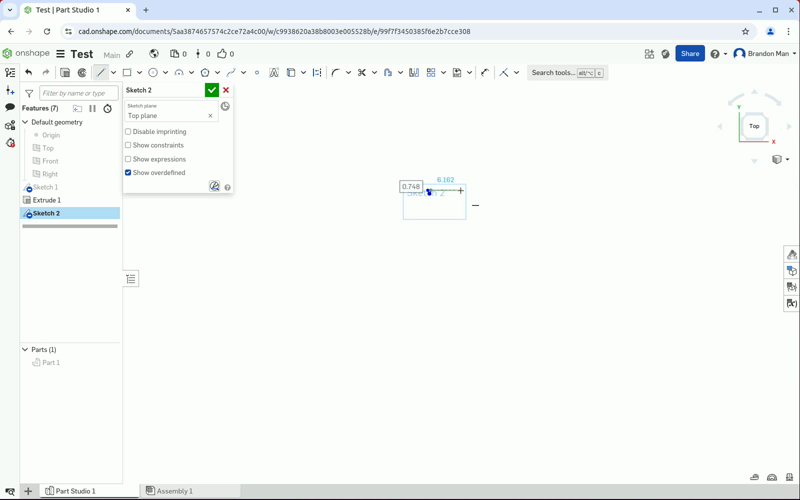
mouse_move(427, 190)
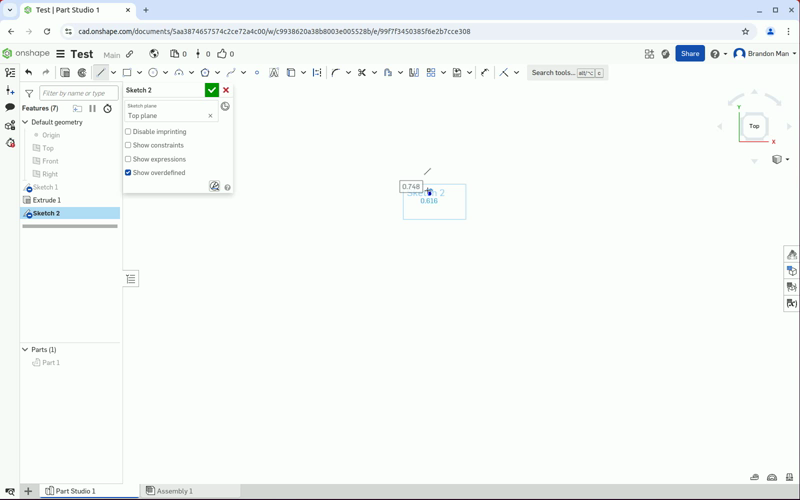
scroll(6)
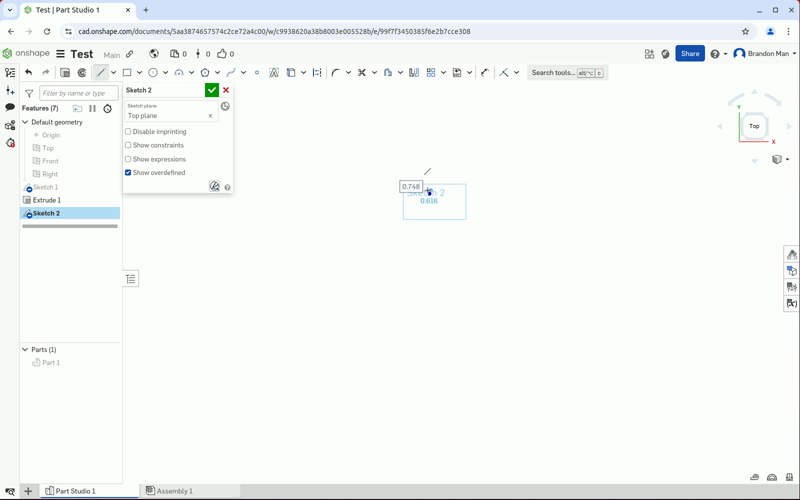
scroll(6)
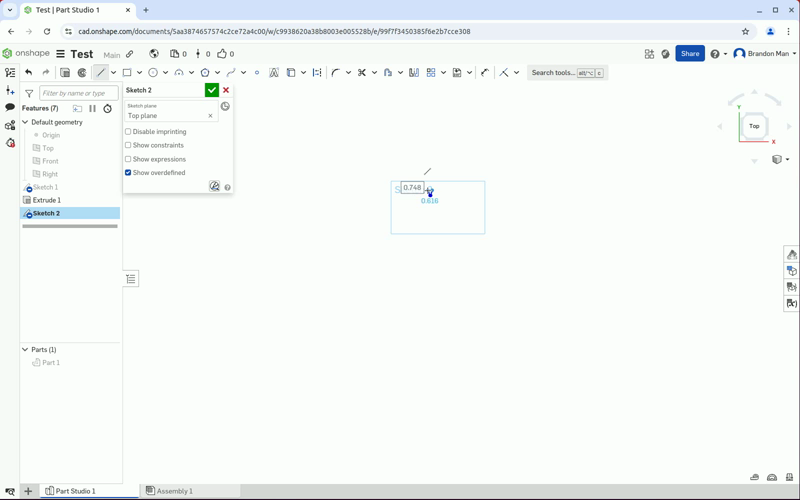
scroll(6)
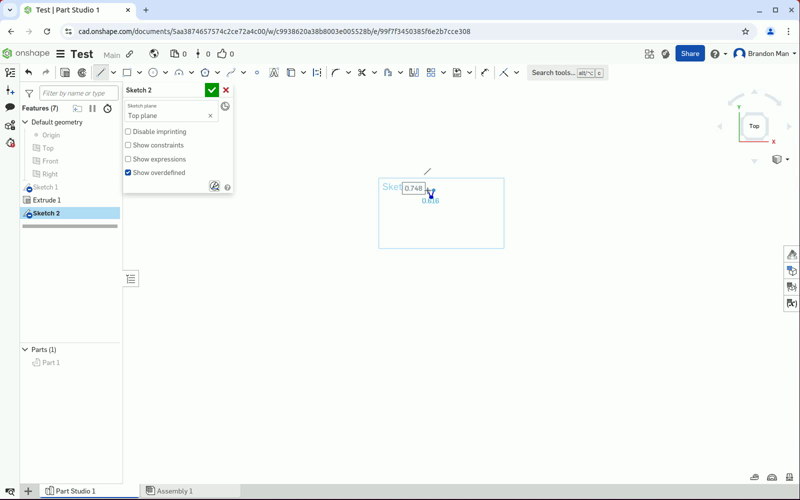
scroll(6)
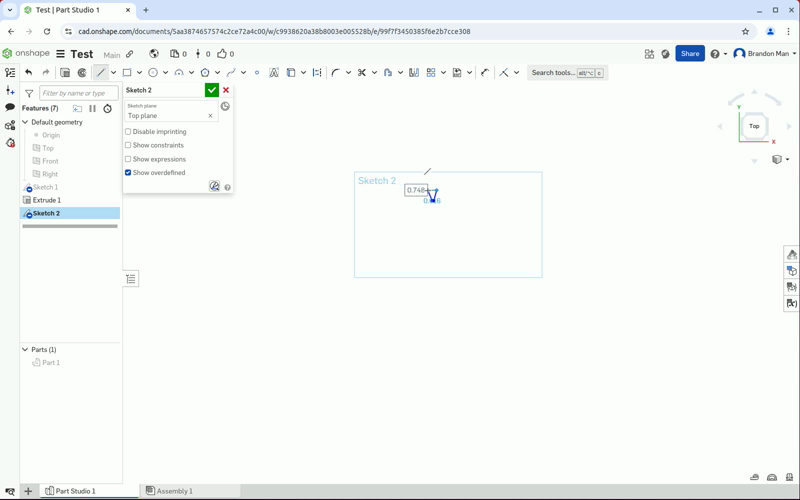
scroll(6)
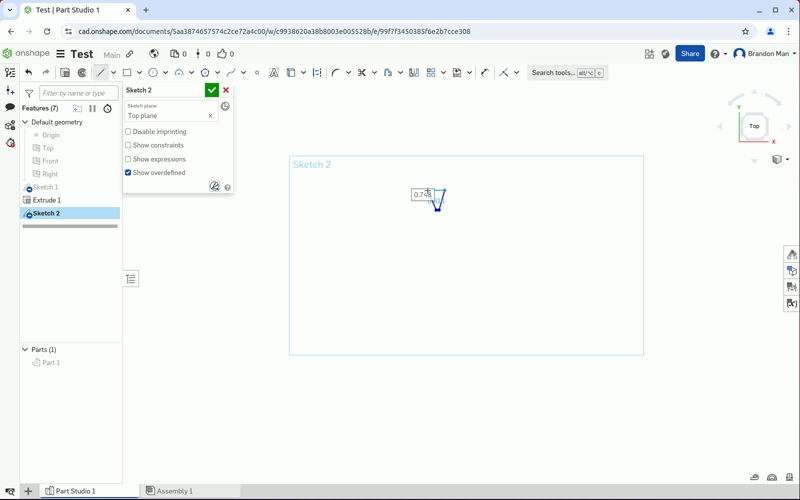
scroll(6)
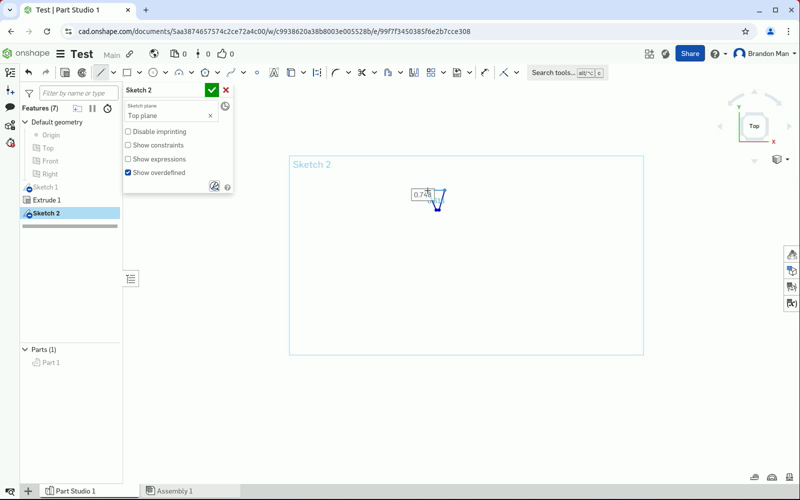
scroll(6)
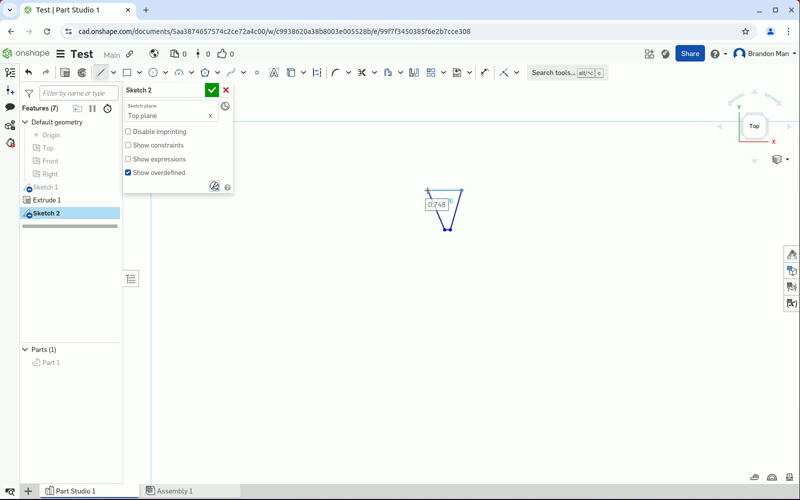
key_up(shift)
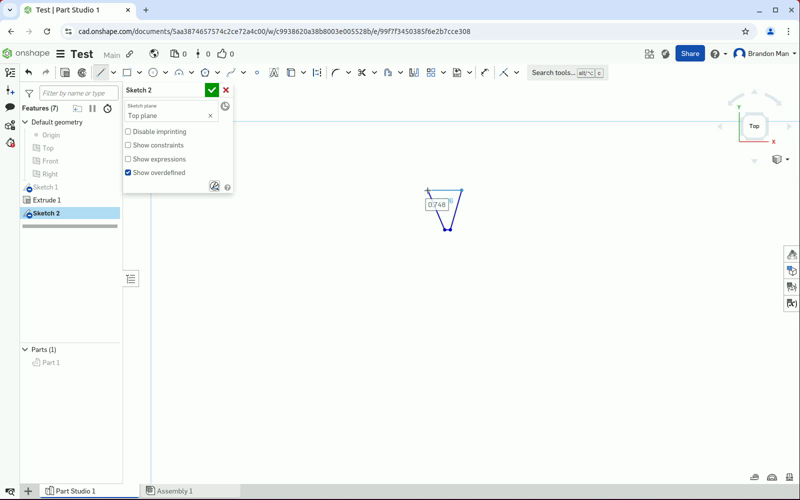
click(427, 190)
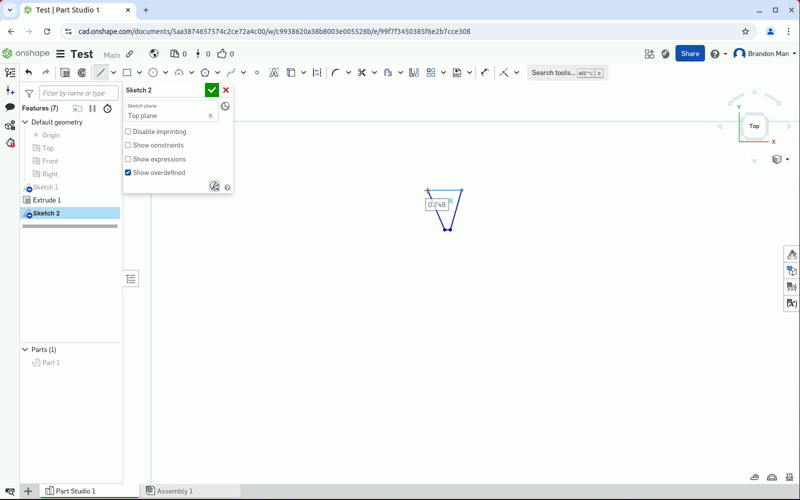
scroll(-6)
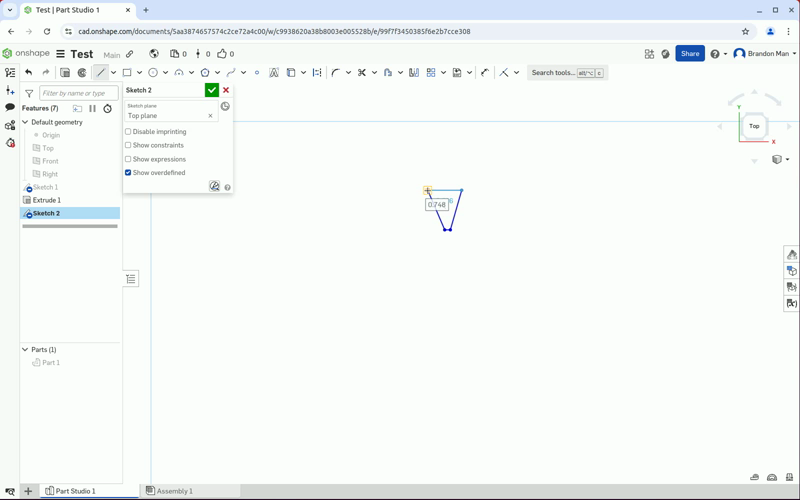
scroll(-6)
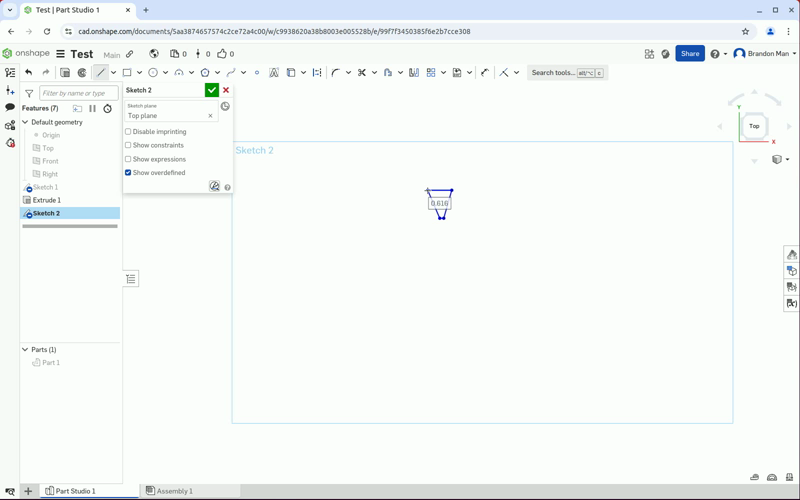
scroll(-6)
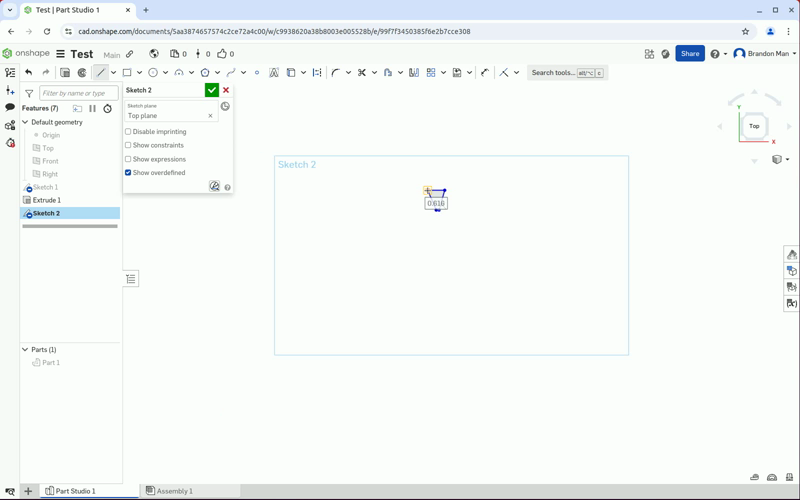
scroll(-6)
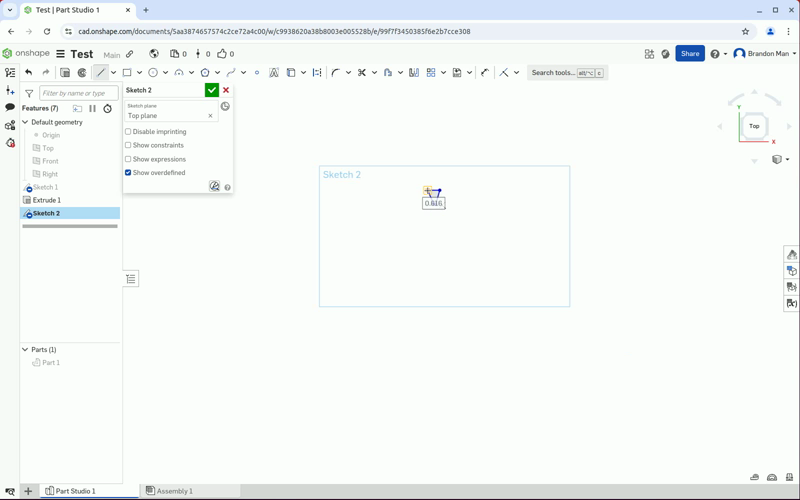
scroll(-6)
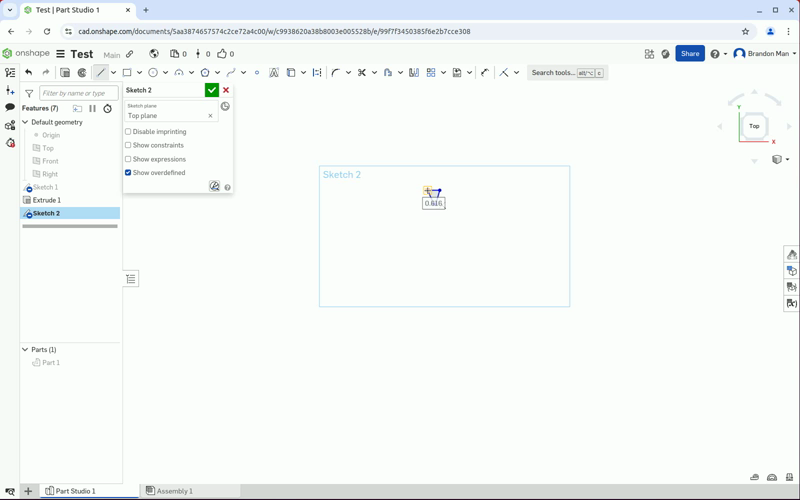
scroll(-6)
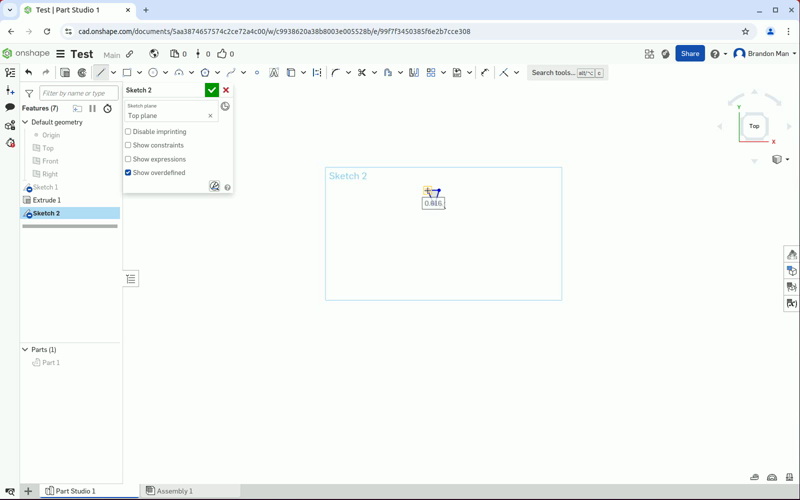
scroll(-6)
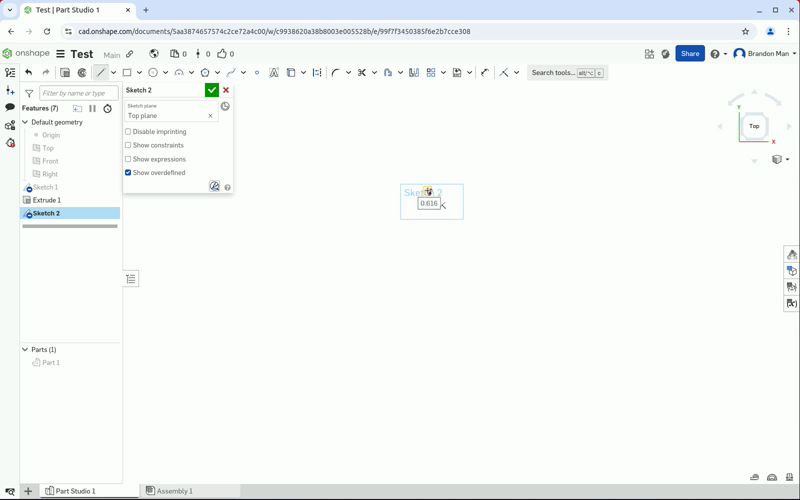
key(esc)
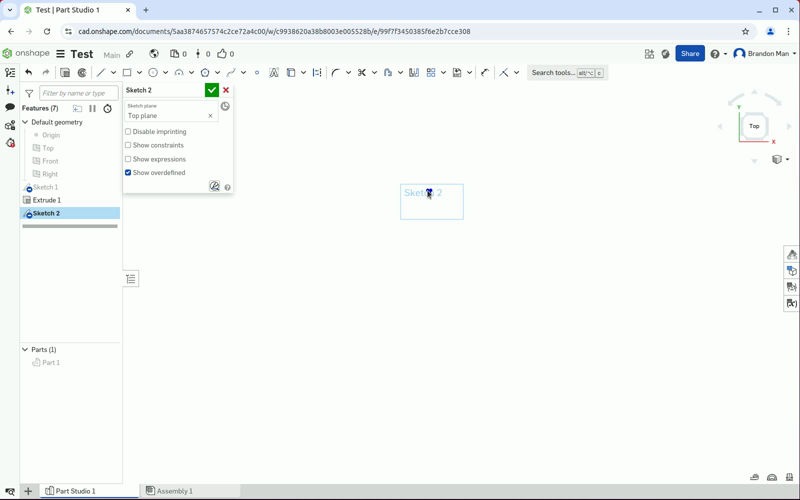
mouse_move(428, 190)
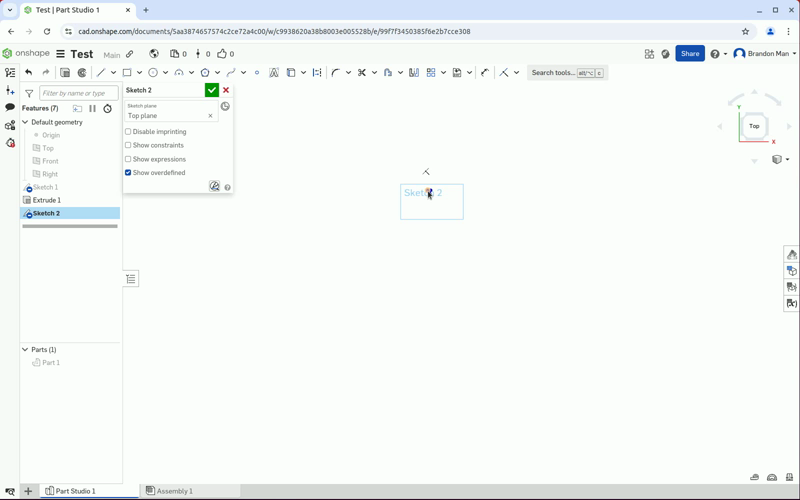
scroll(6)
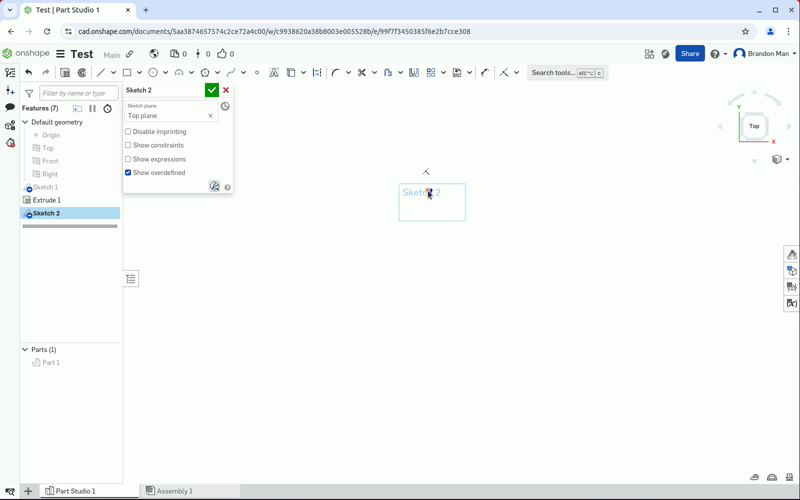
scroll(6)
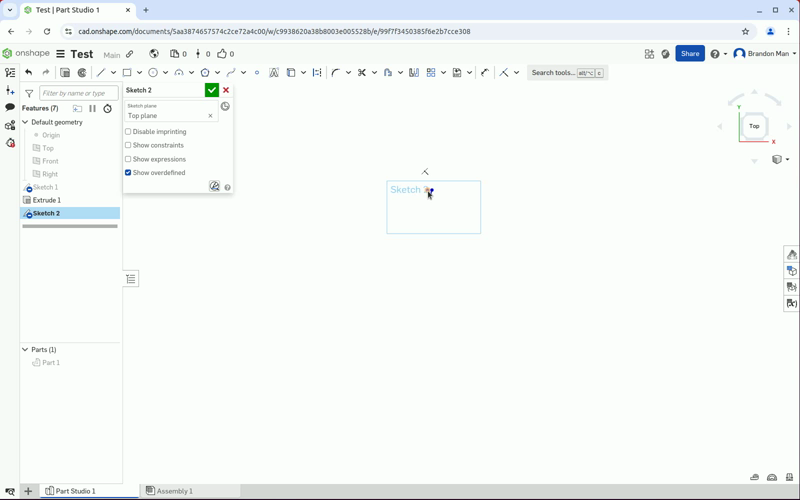
scroll(6)
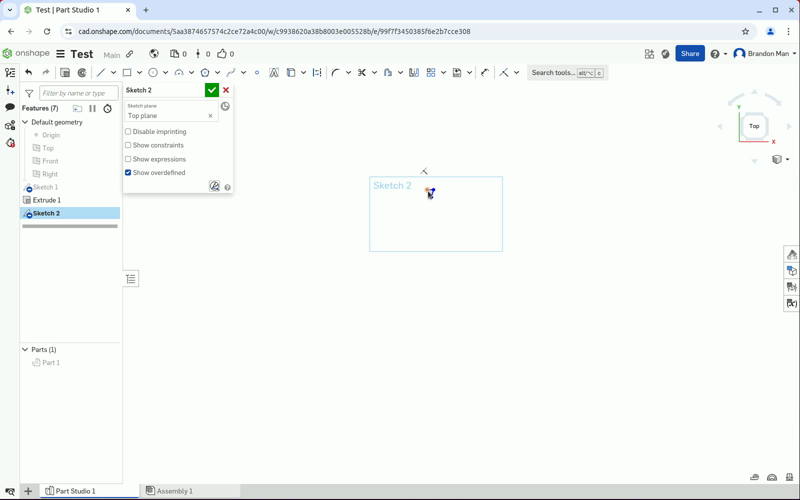
scroll(6)
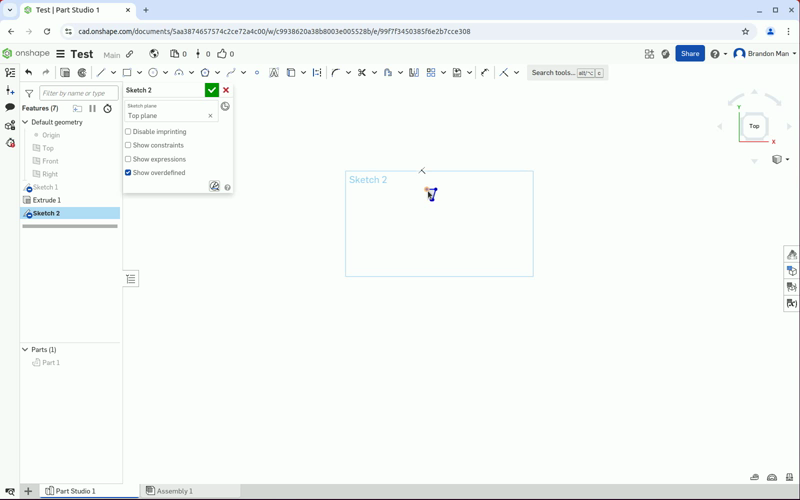
scroll(6)
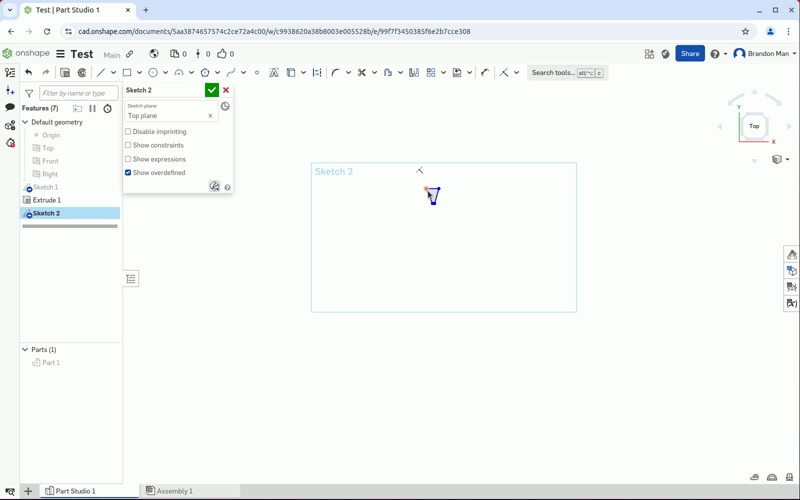
scroll(6)
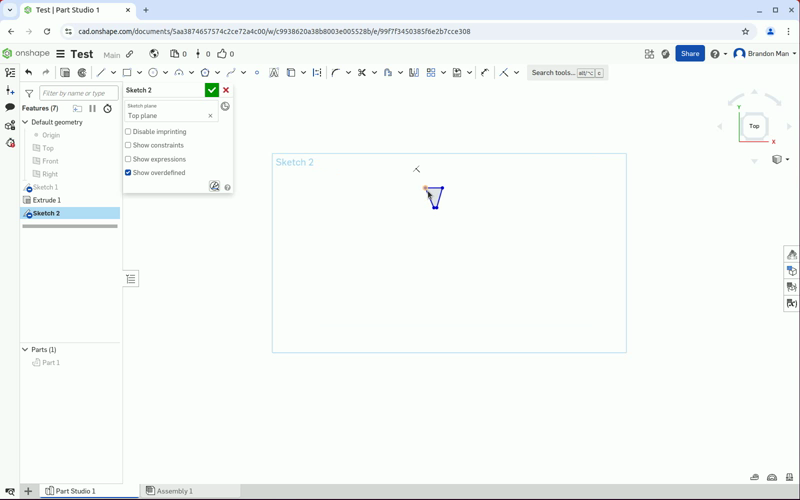
scroll(6)
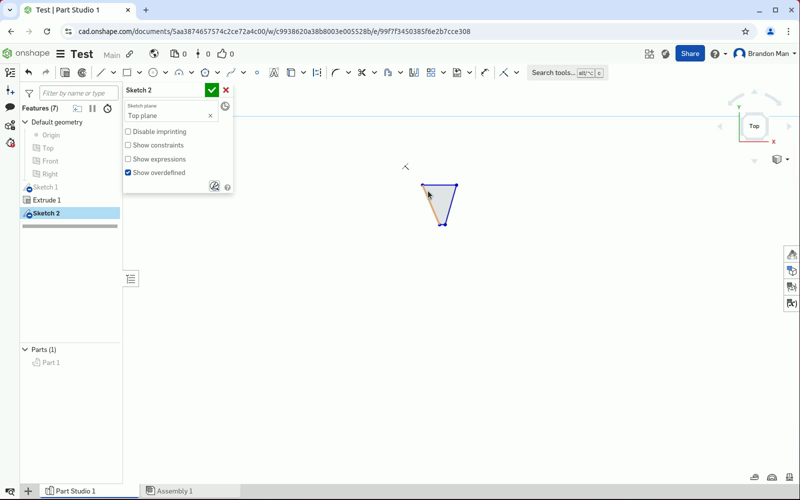
click(428, 190)
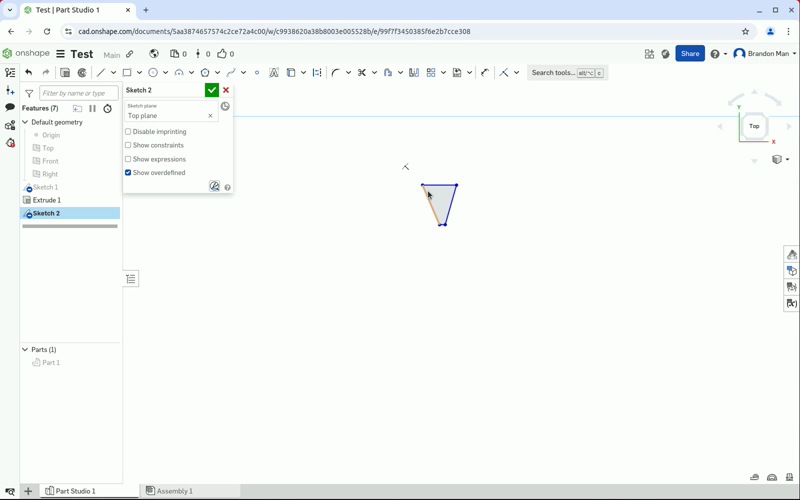
scroll(-6)
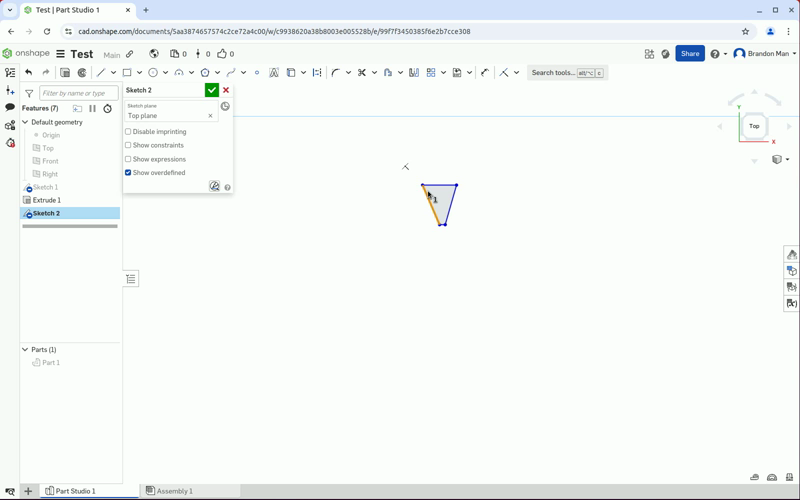
scroll(-6)
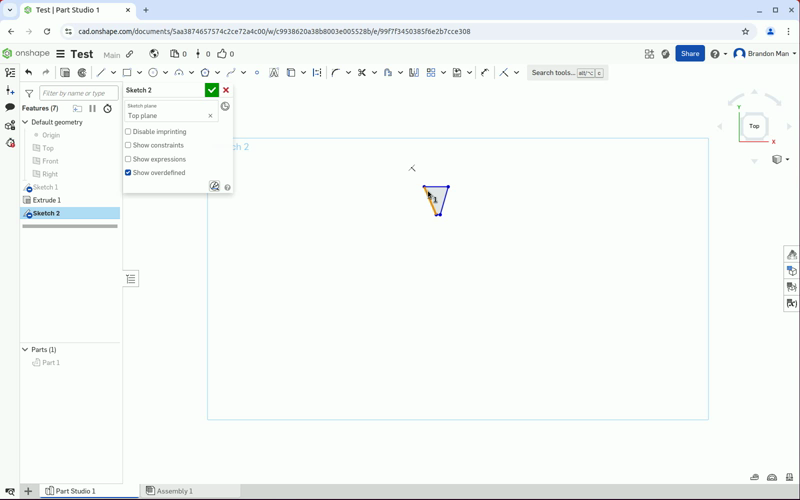
scroll(-6)
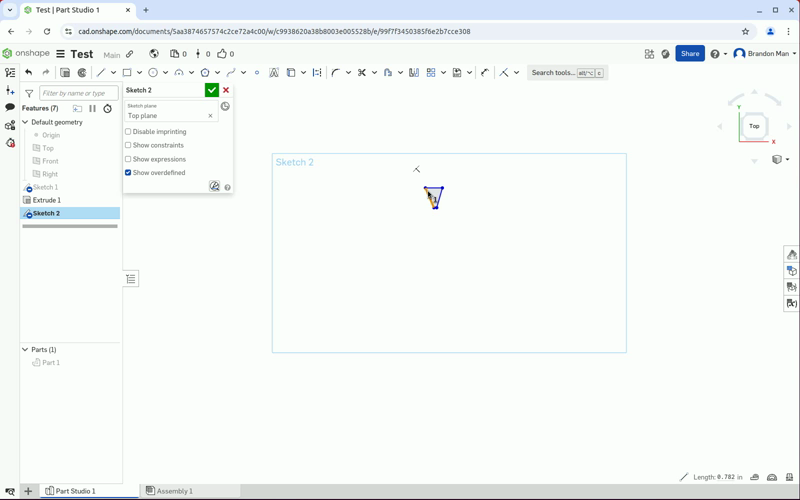
scroll(-6)
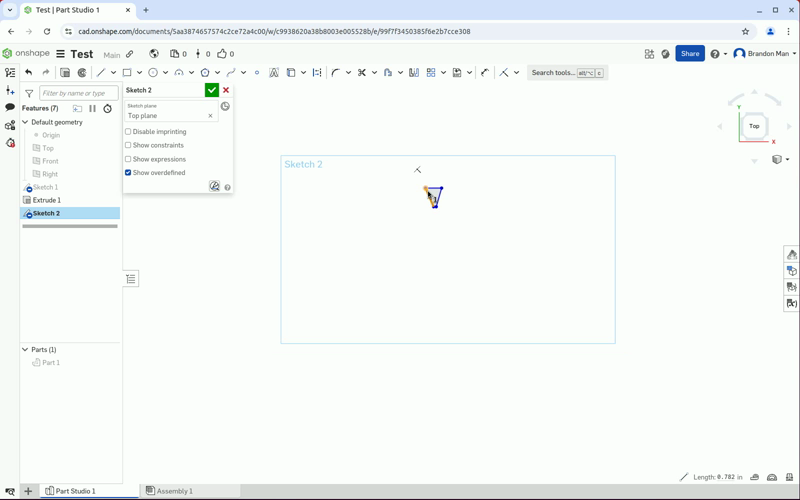
scroll(-6)
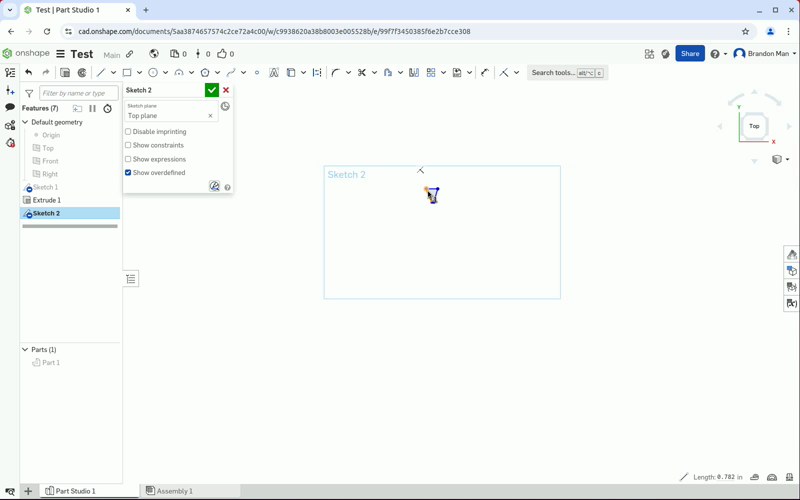
scroll(-6)
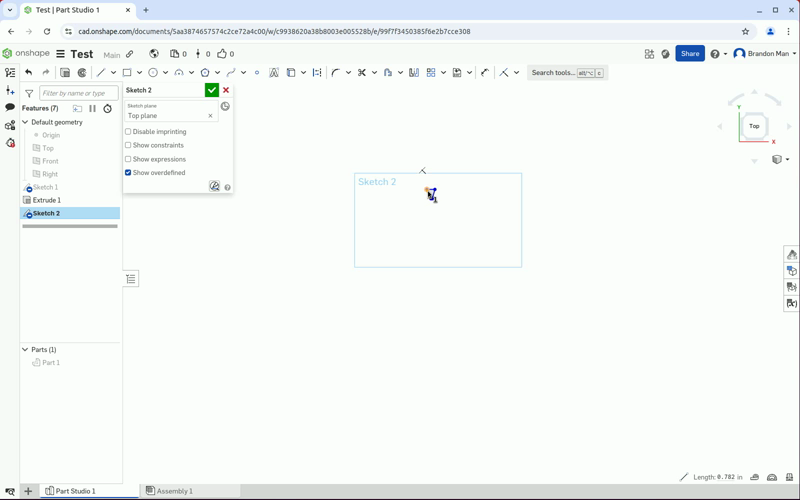
scroll(-6)
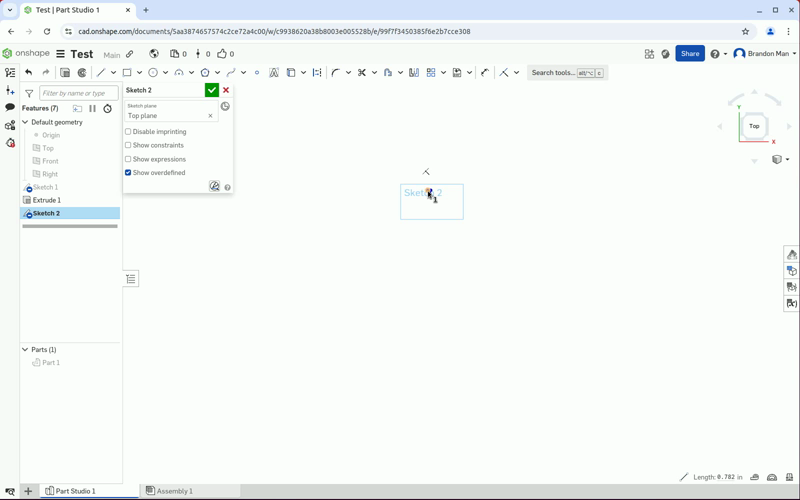
mouse_move(73, 352)
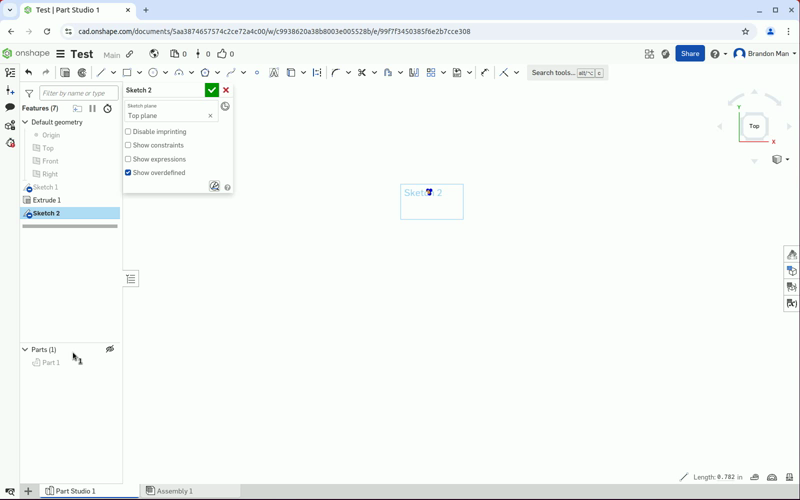
key(shift+y)
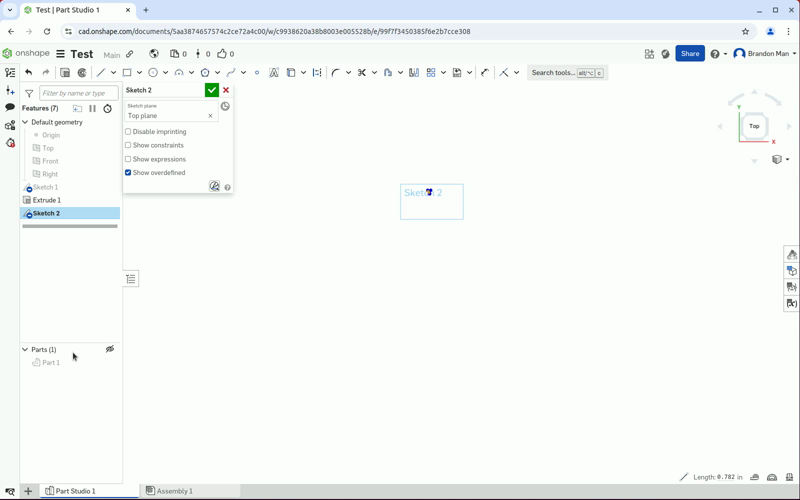
key(shift+e)
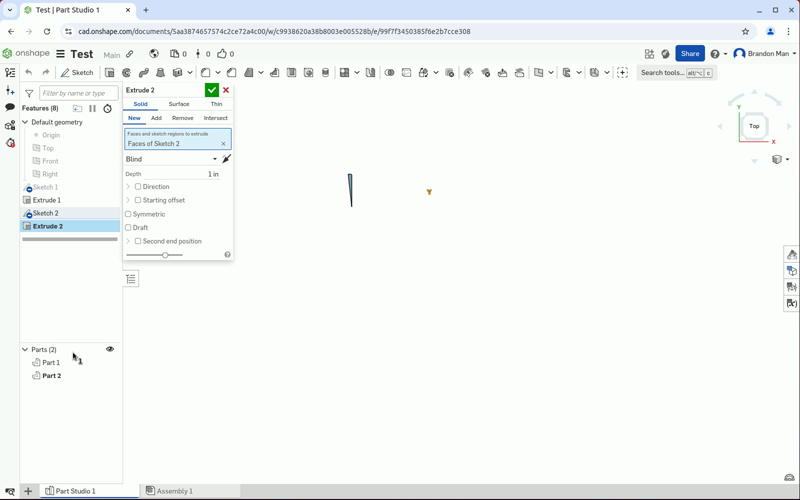
mouse_move(143, 106)
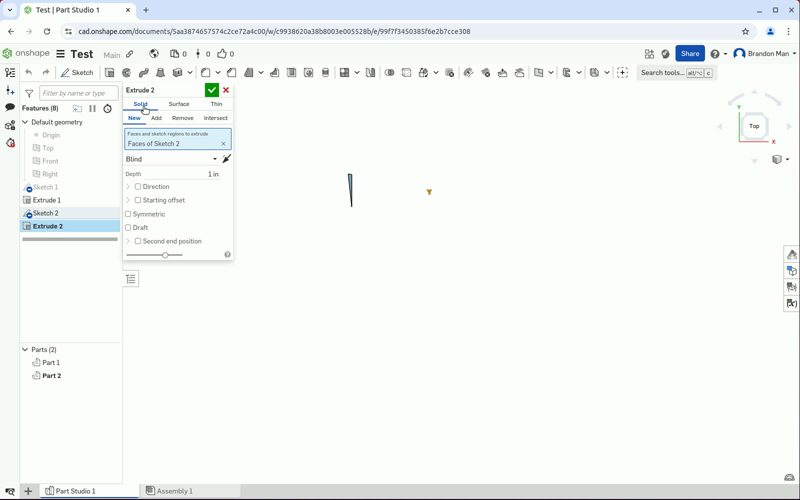
click(143, 106)
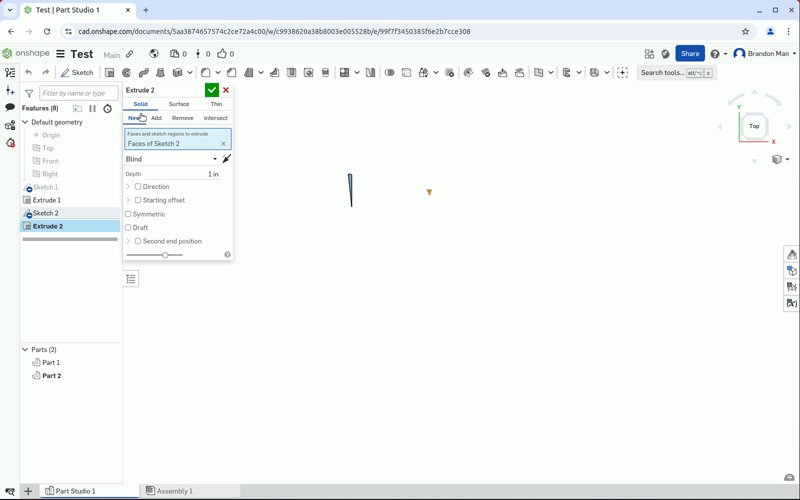
mouse_move(137, 120)
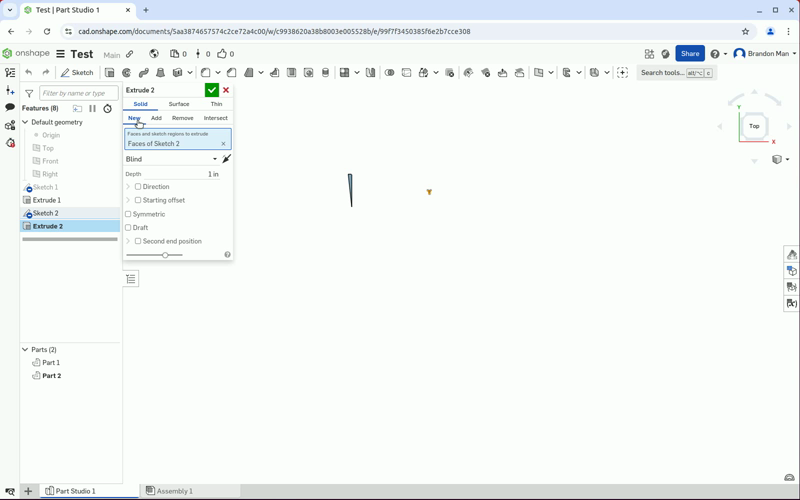
click(137, 120)
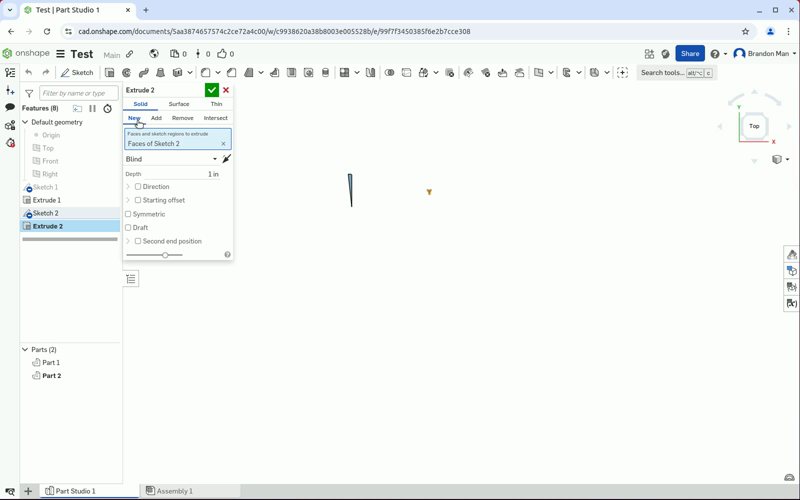
key(tab, 4)
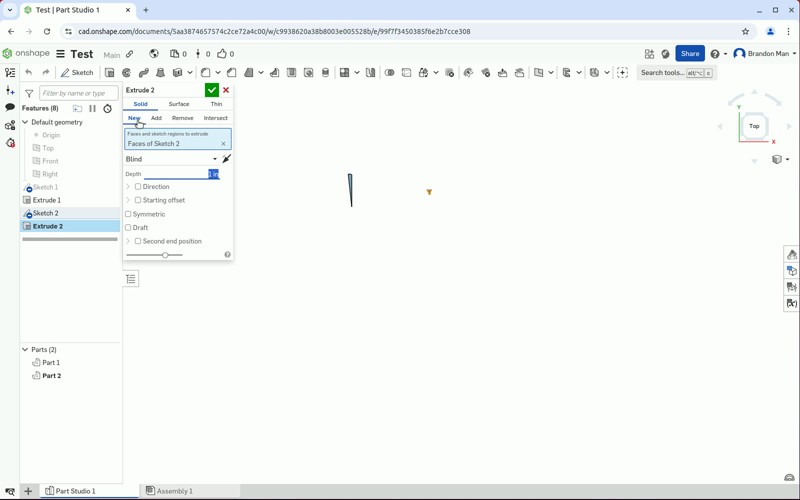
text(1.926)
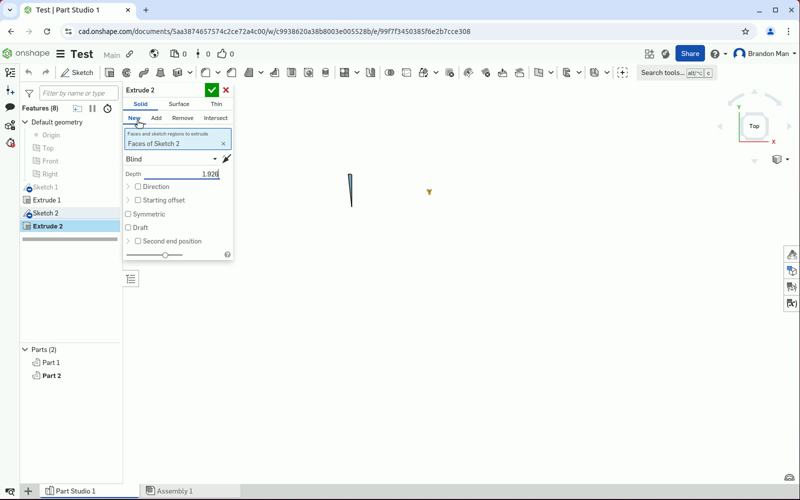
key(enter)
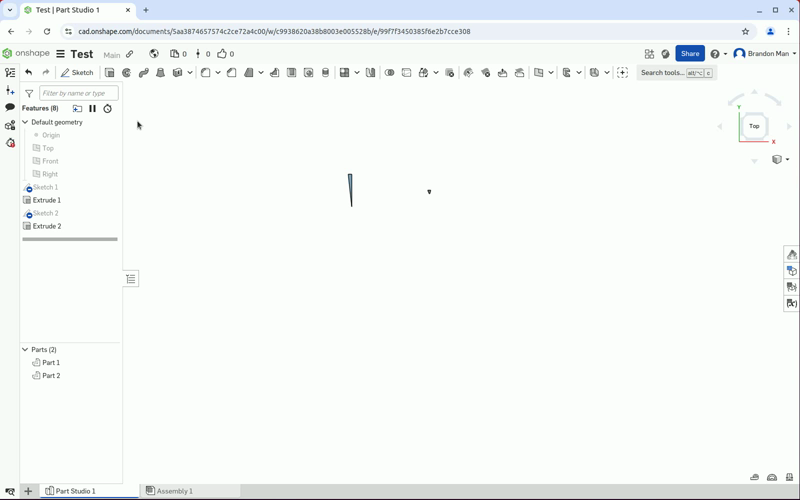
key(shift+h)
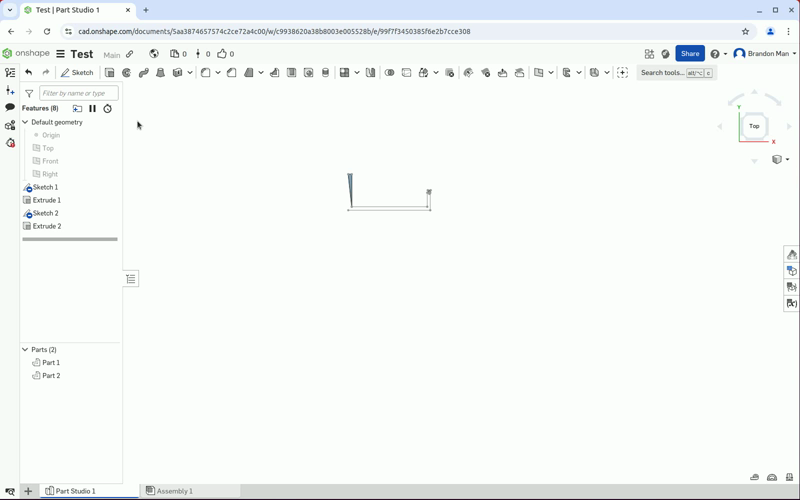
key(shift+h)
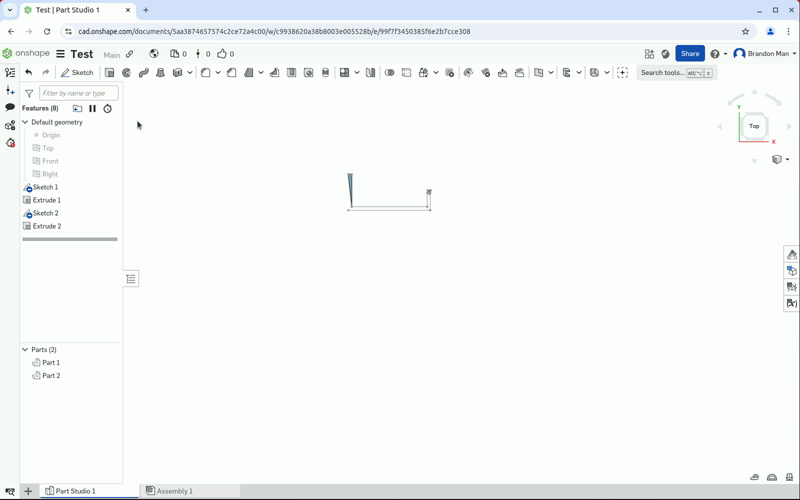
key(shift+7)
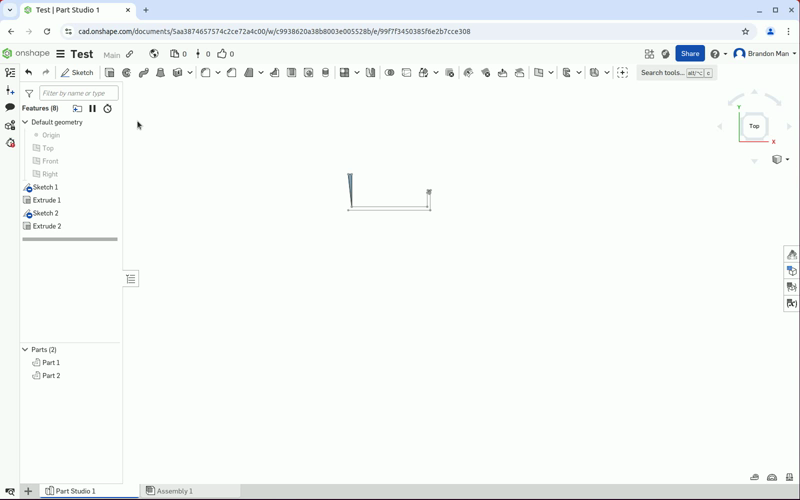
key(up, 3)
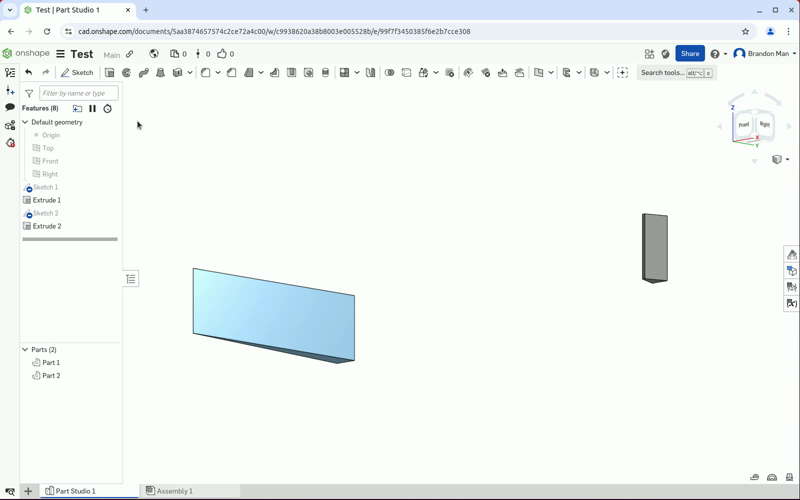
key(left, 3)
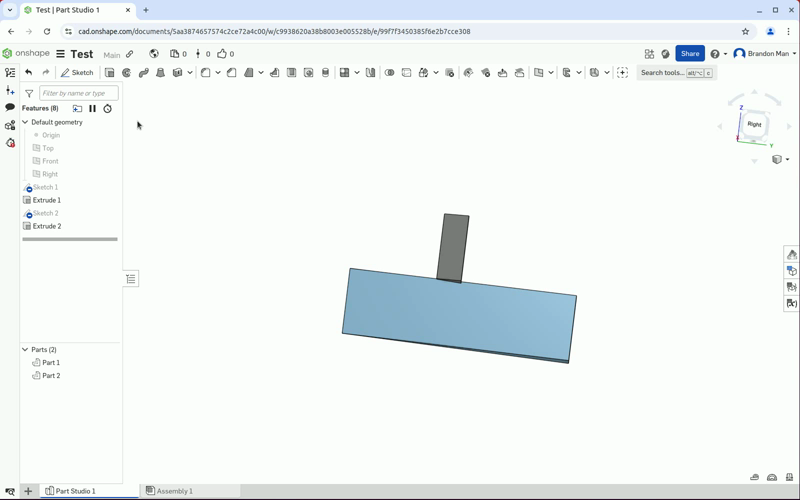
key(right, 3)
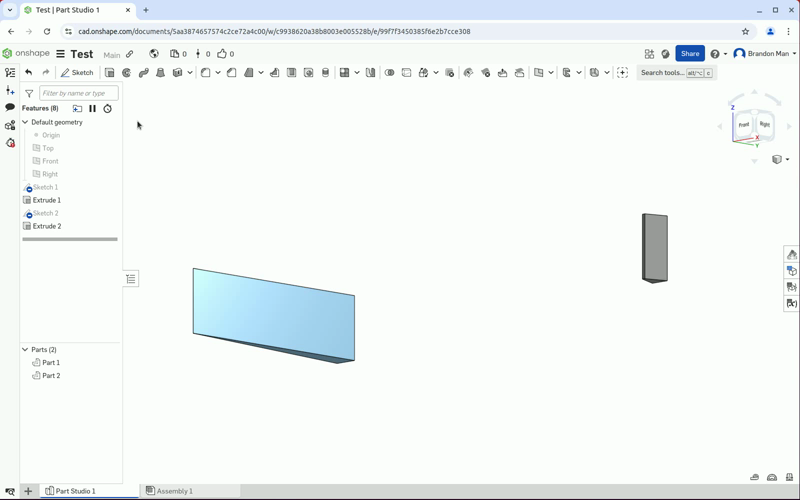
key(down, 3)
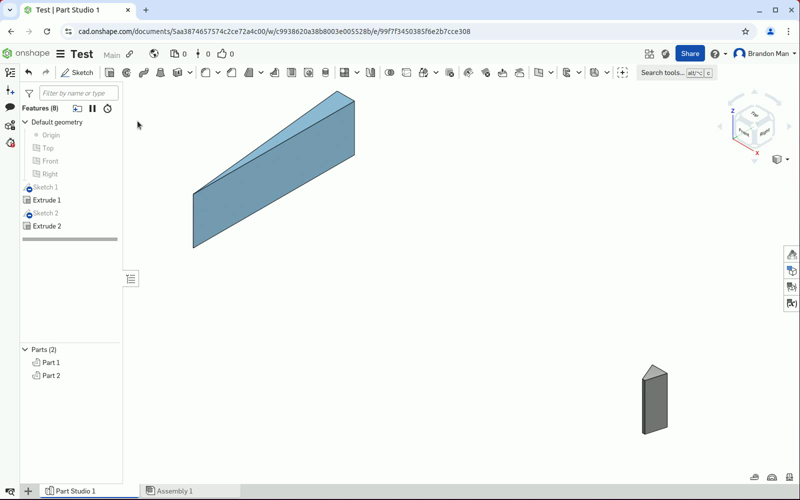
mouse_move(73, 189)
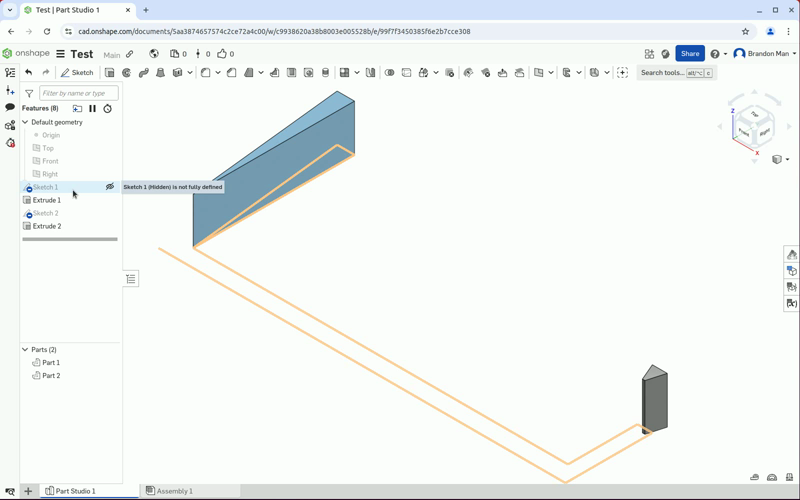
click(73, 189)